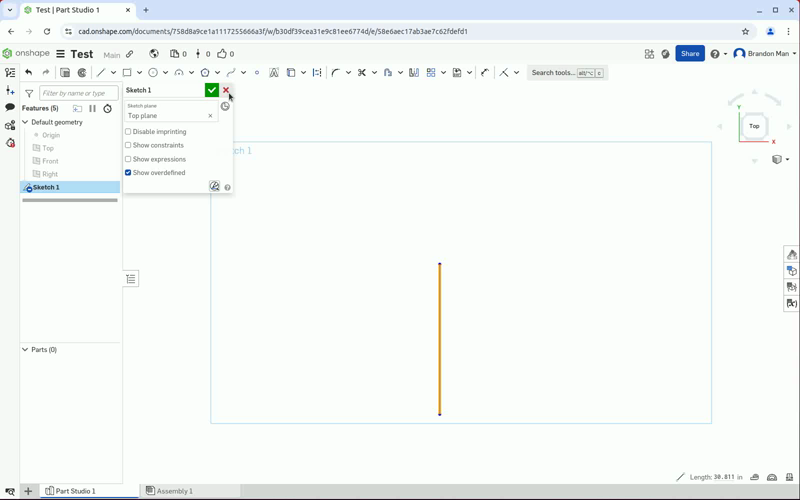
key(shift+h)
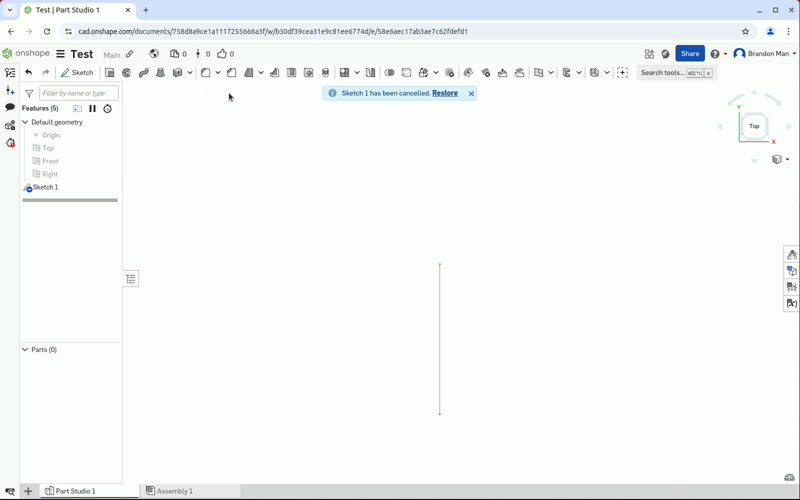
key(shift+s)
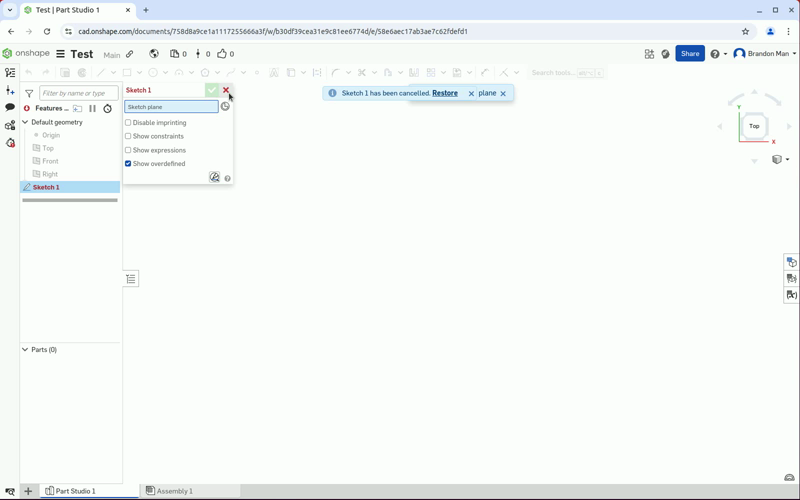
mouse_move(73, 150)
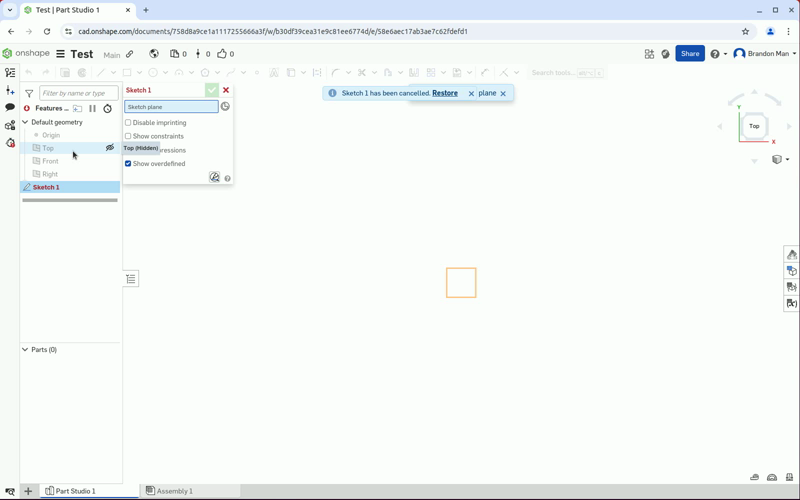
click(73, 150)
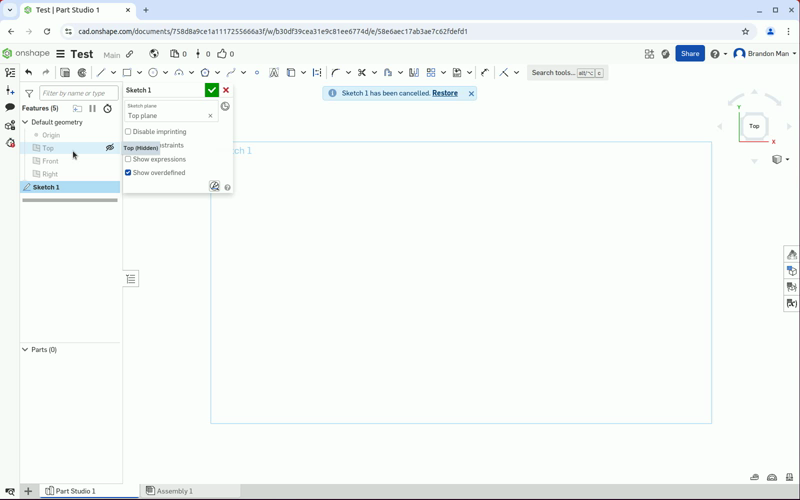
mouse_move(73, 352)
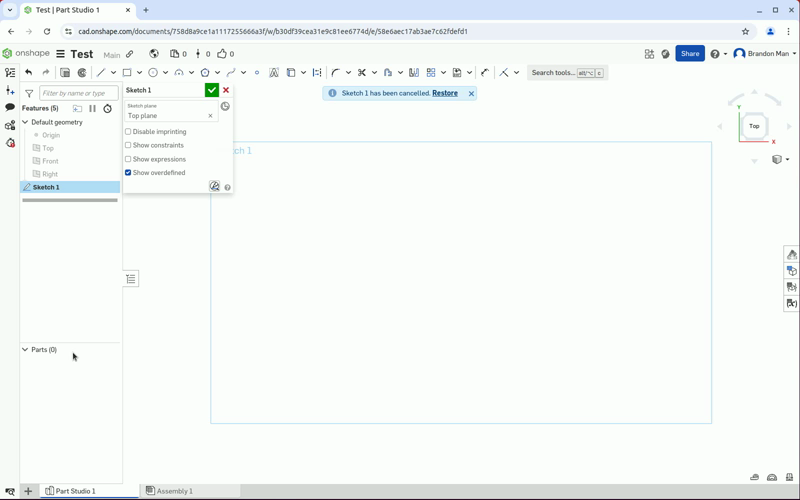
key(y)
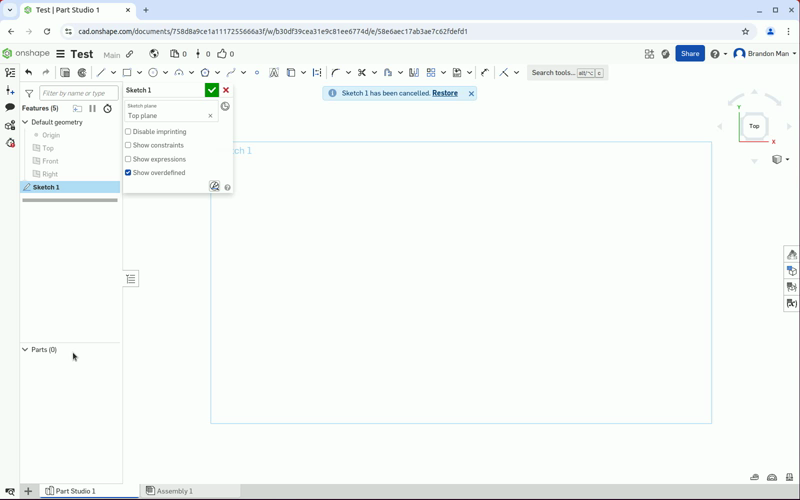
key(l)
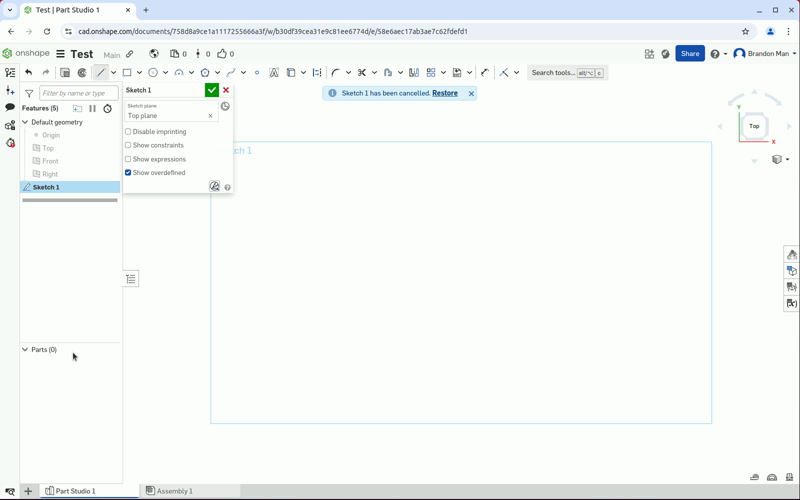
key_down(shift)
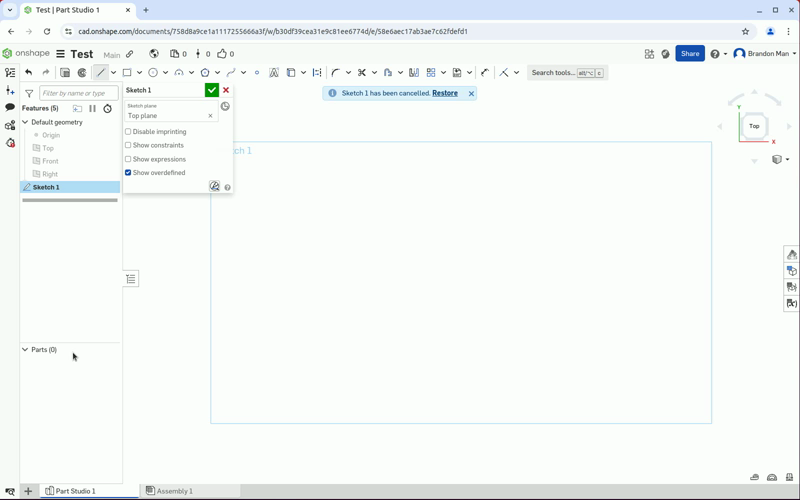
mouse_move(460, 282)
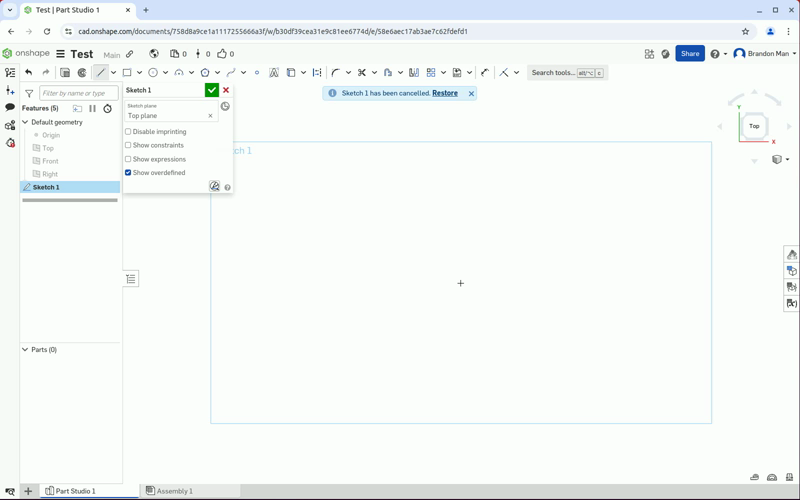
click(460, 282)
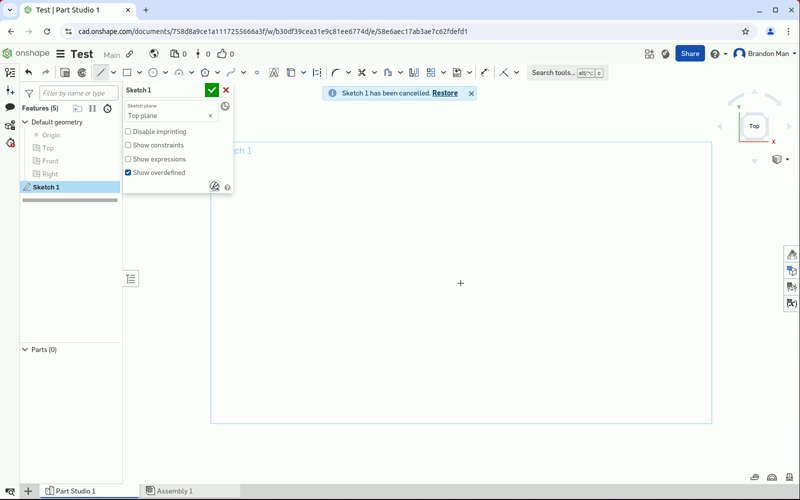
key_up(shift)
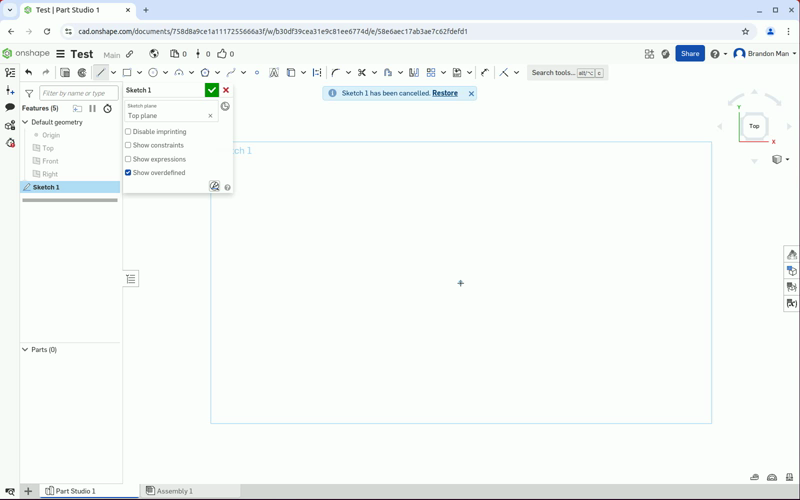
key_down(shift)
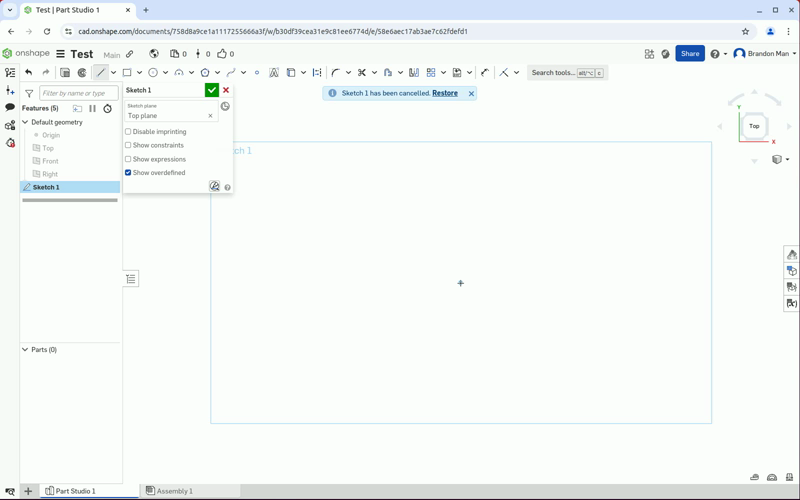
mouse_move(490, 282)
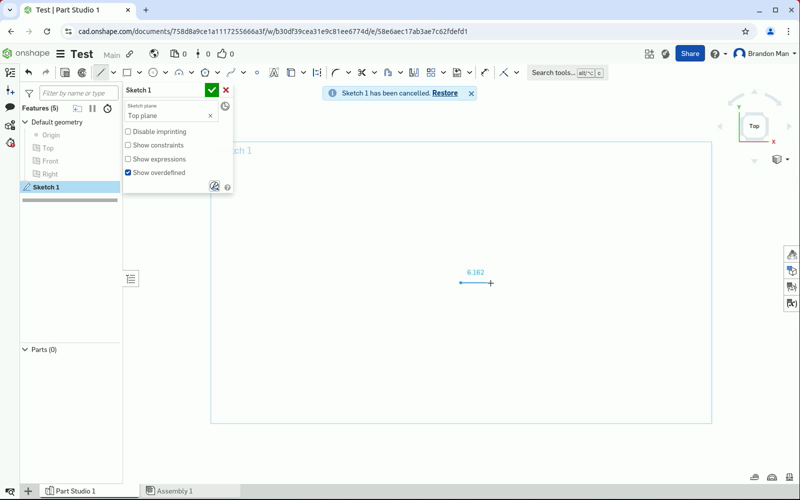
mouse_move(474, 282)
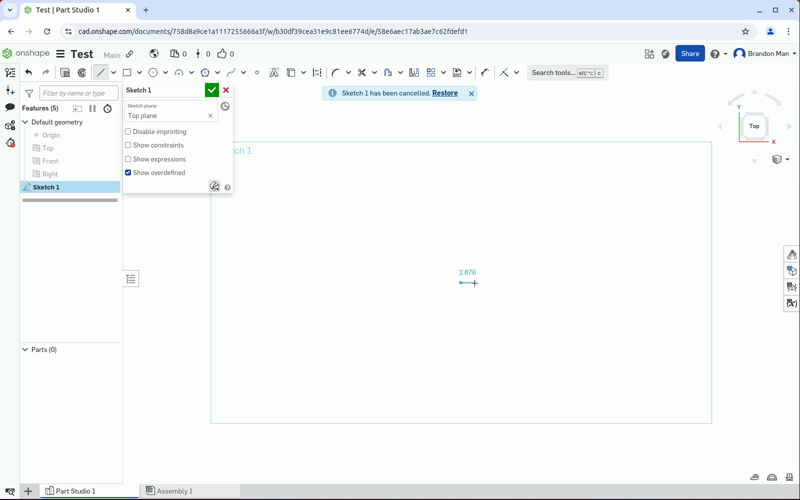
click(474, 282)
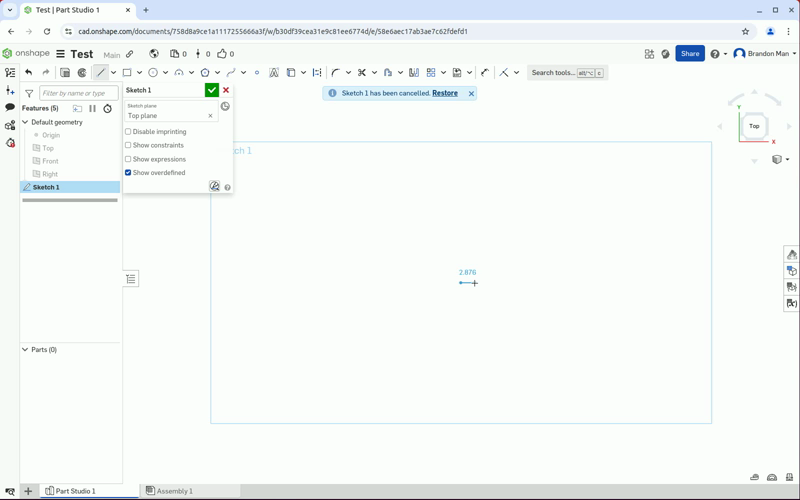
key_up(shift)
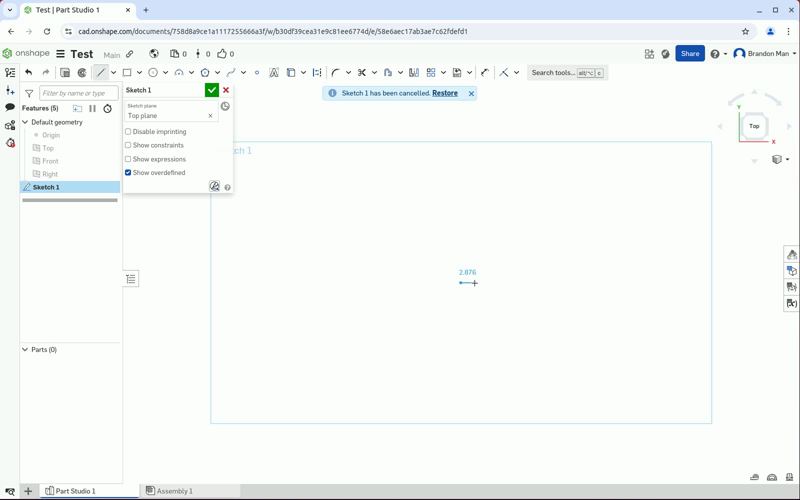
key_down(shift)
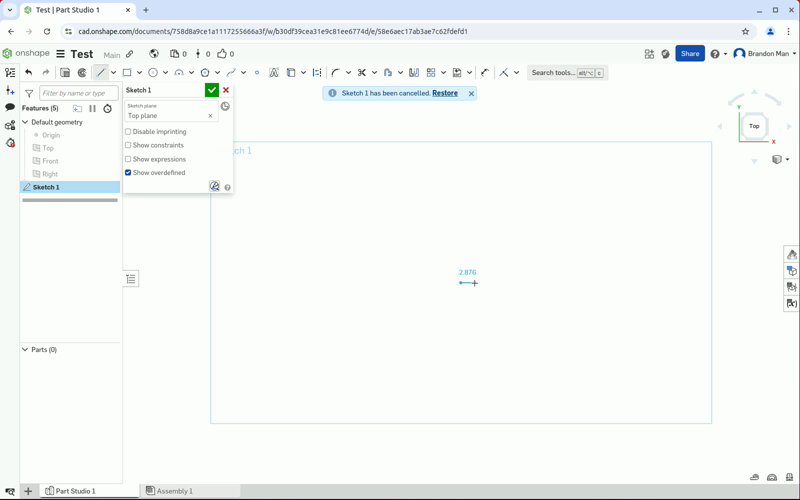
mouse_move(504, 282)
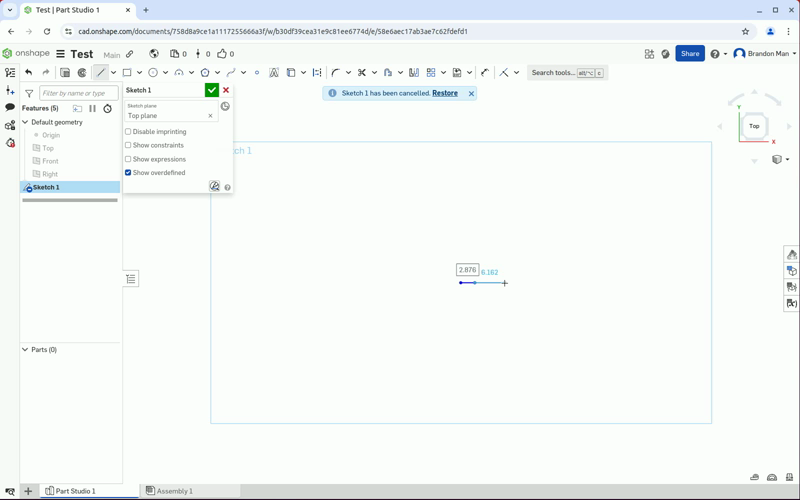
mouse_move(474, 276)
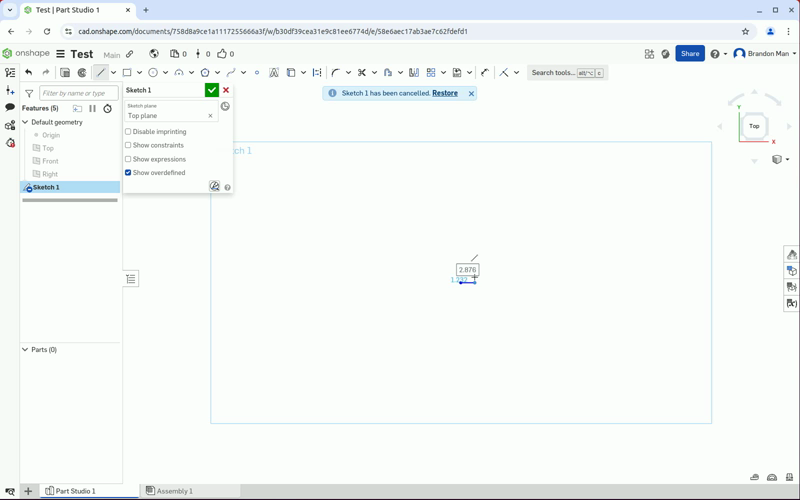
scroll(6)
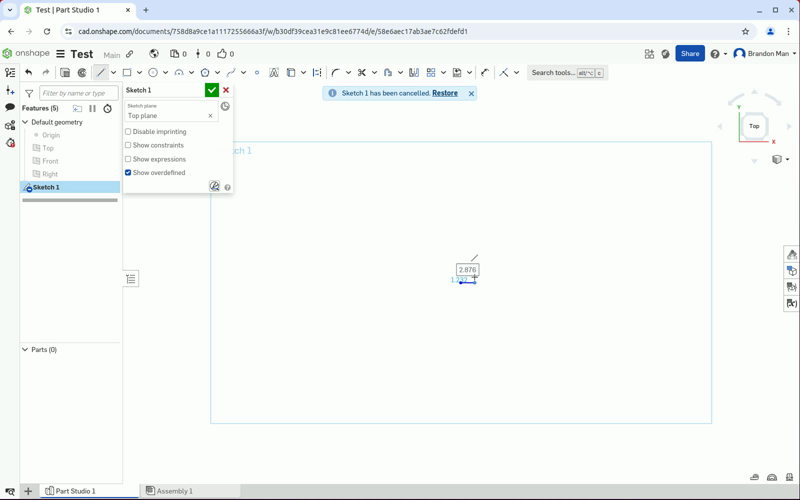
scroll(6)
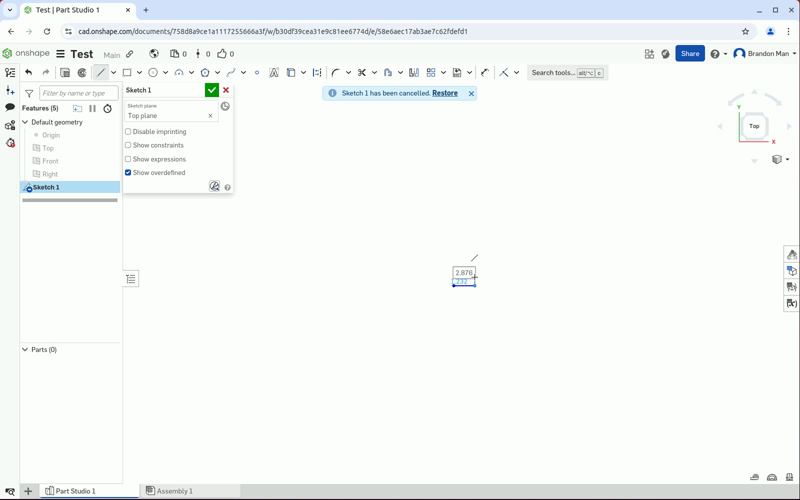
scroll(6)
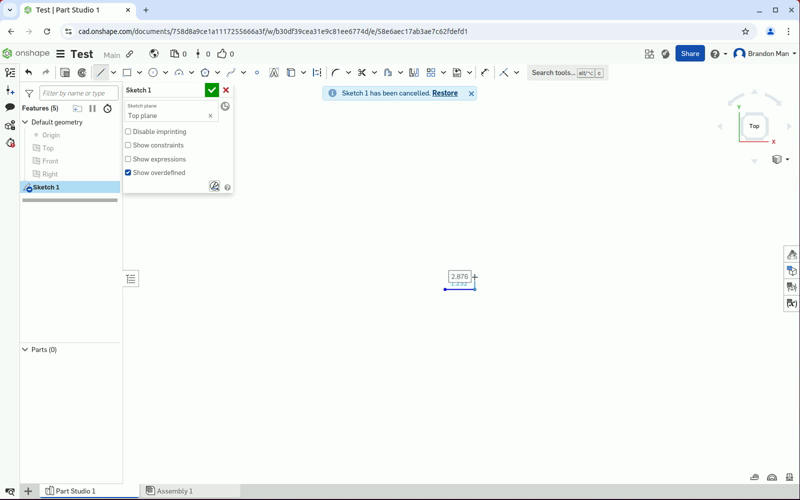
scroll(6)
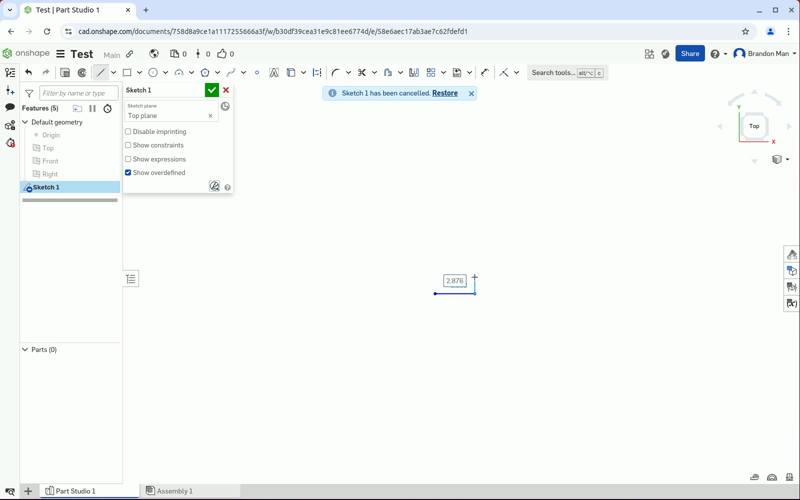
scroll(6)
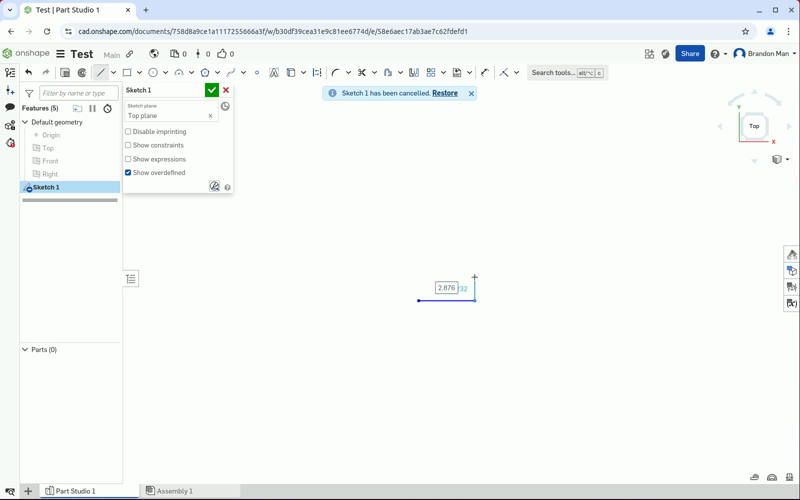
scroll(6)
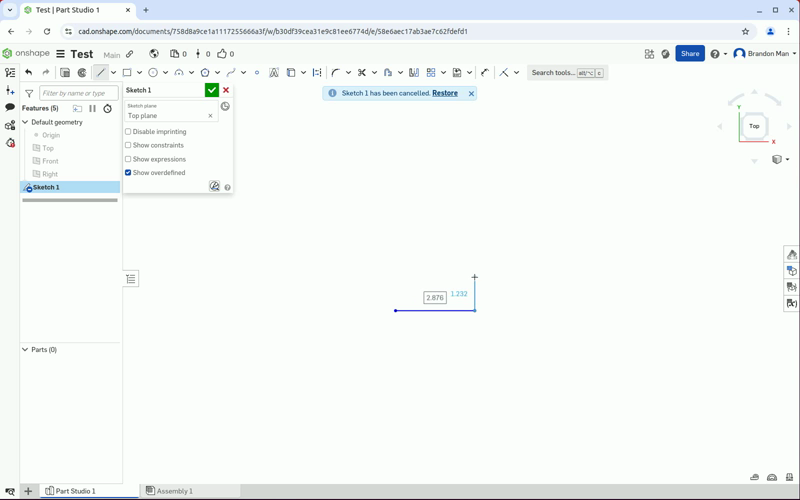
scroll(6)
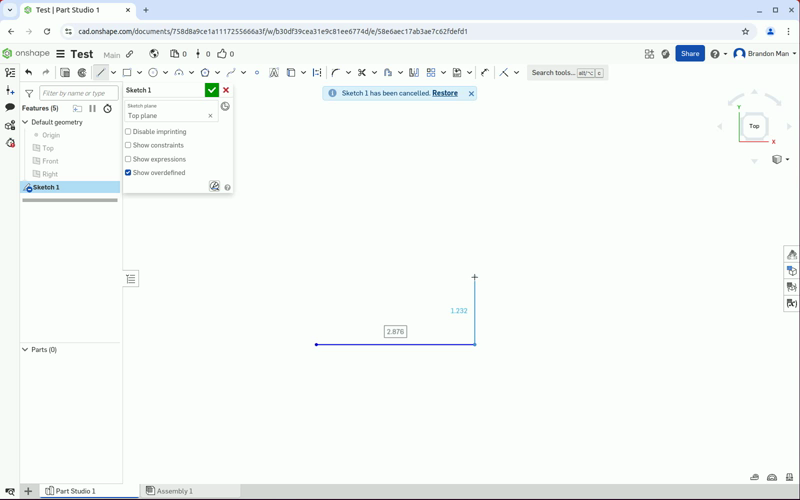
click(474, 276)
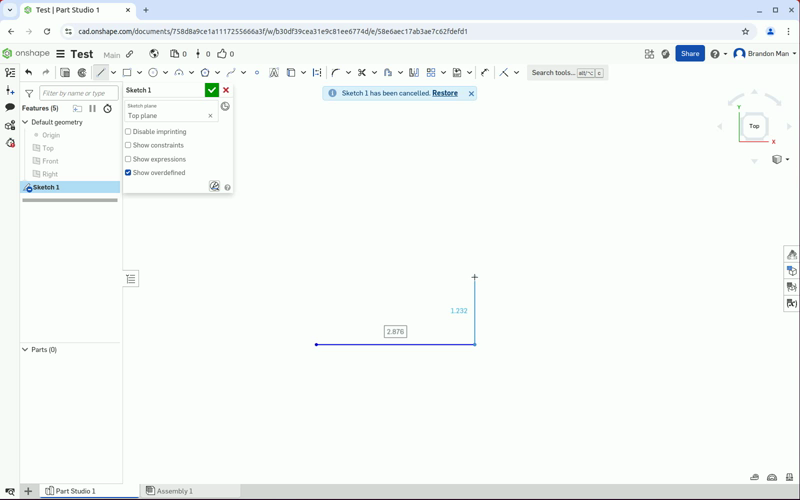
scroll(-6)
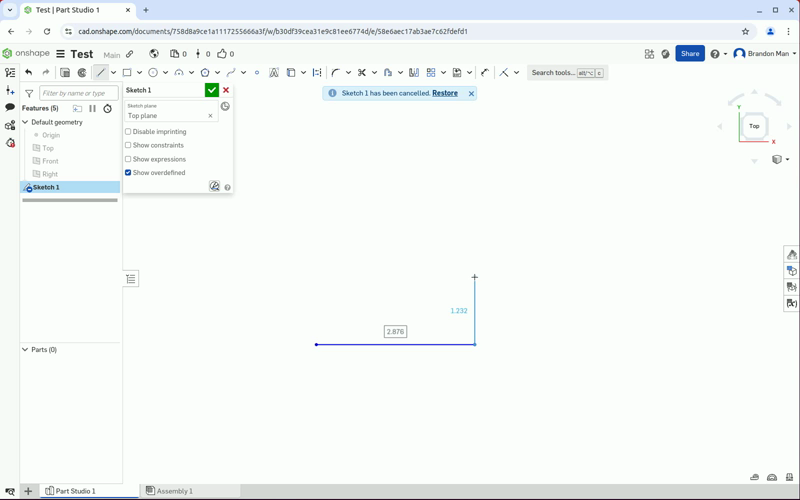
scroll(-6)
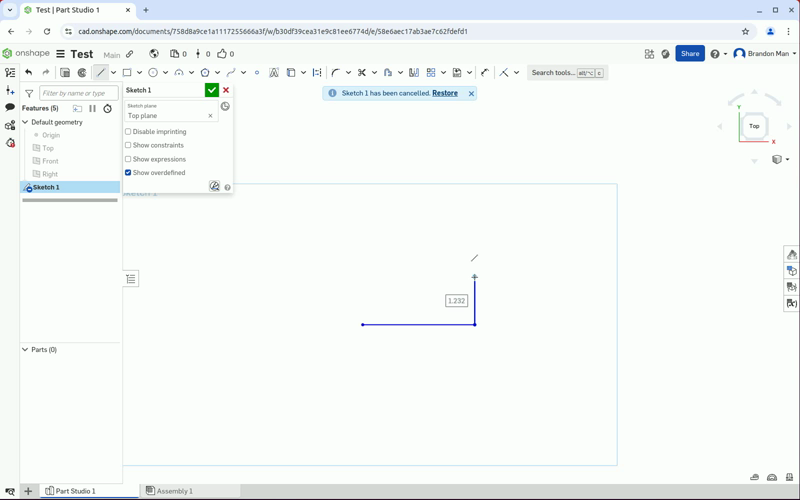
scroll(-6)
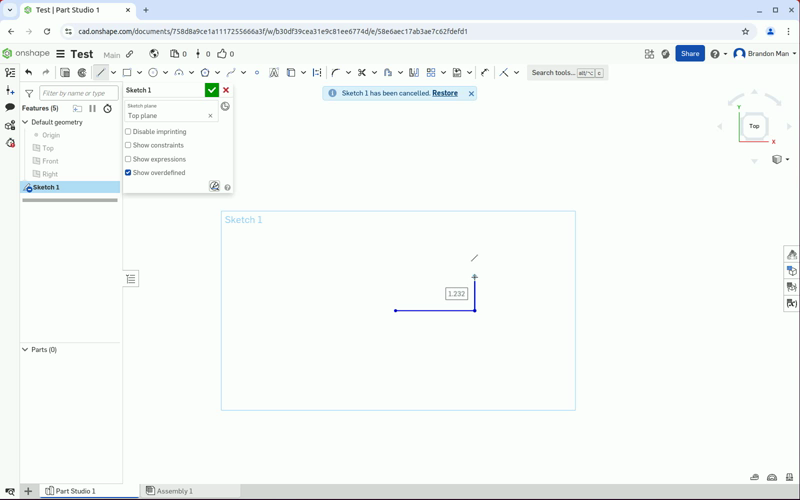
scroll(-6)
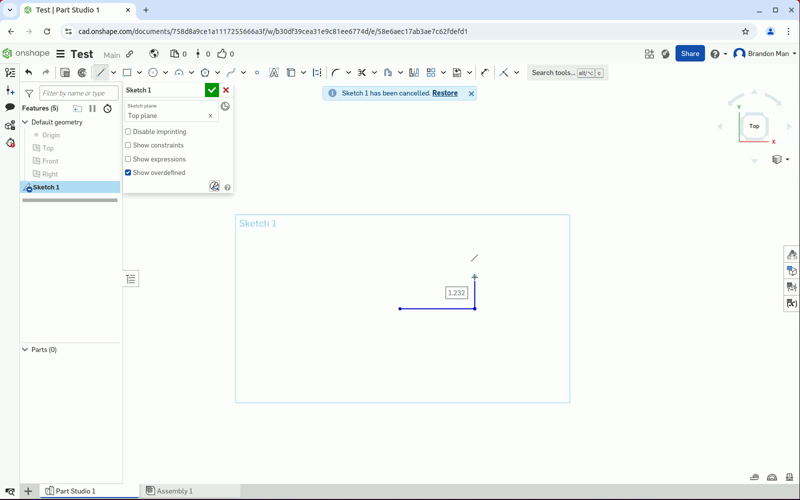
scroll(-6)
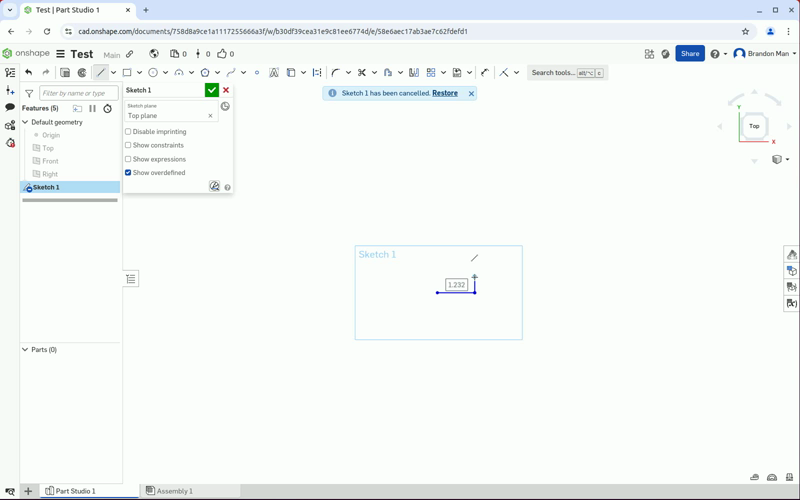
scroll(-6)
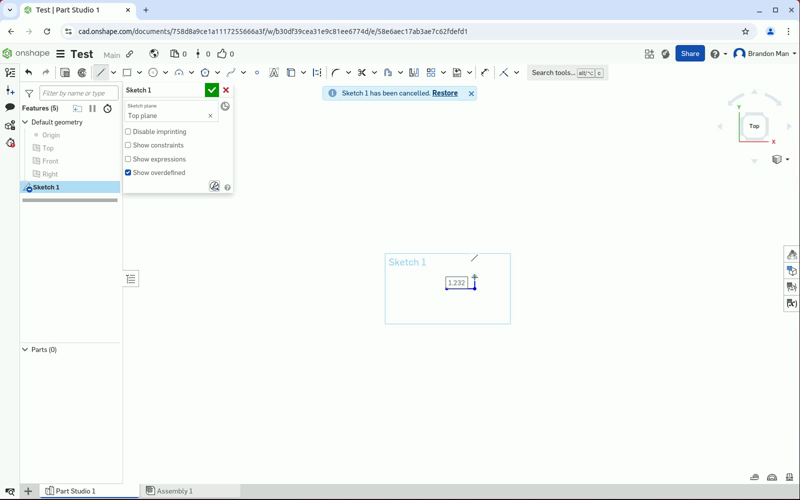
scroll(-6)
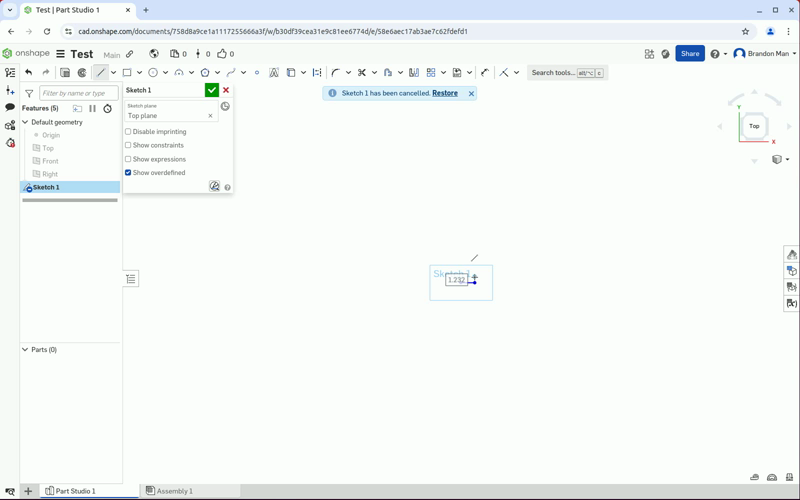
key_up(shift)
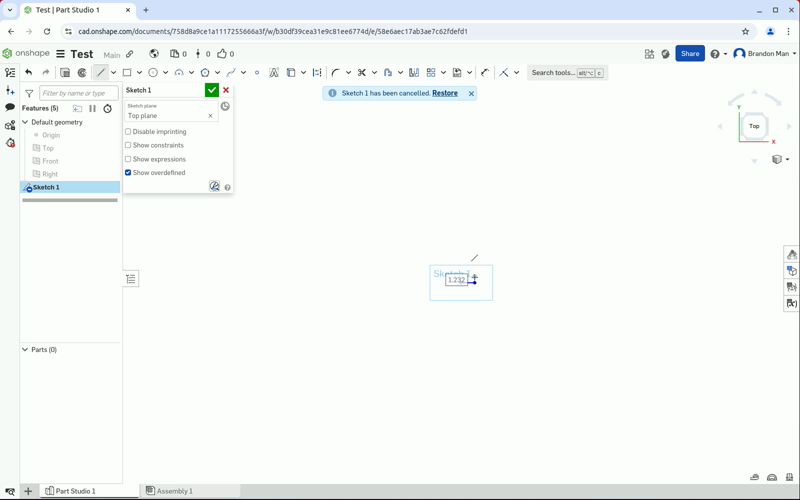
key_down(shift)
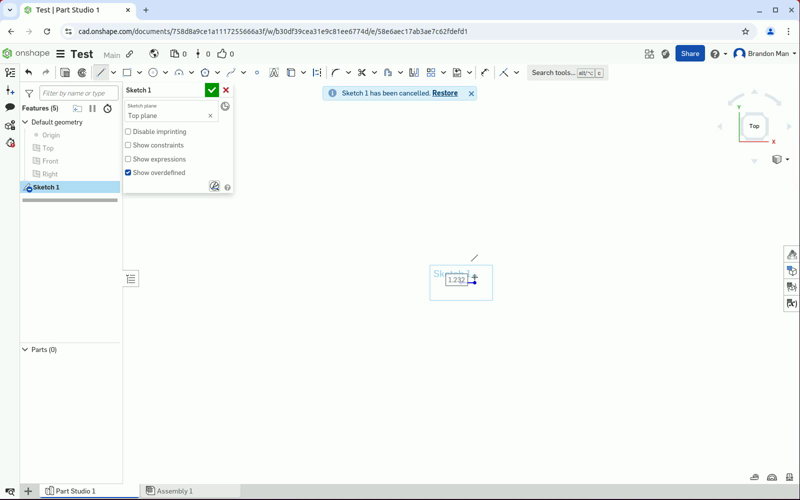
mouse_move(504, 276)
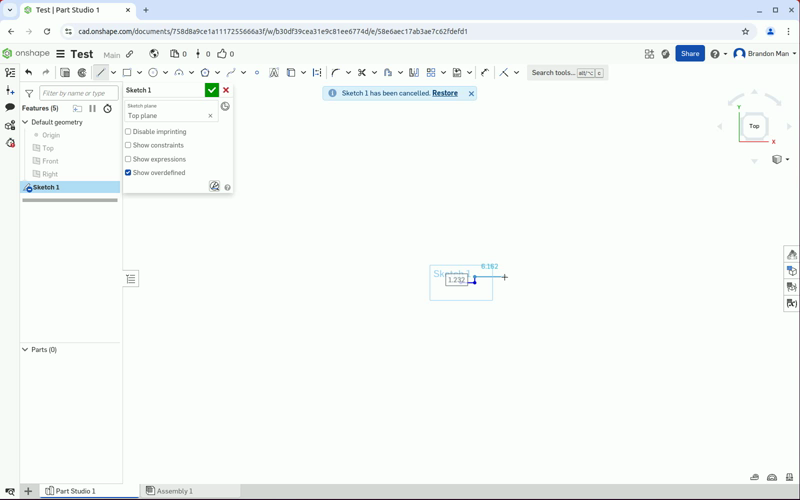
mouse_move(460, 276)
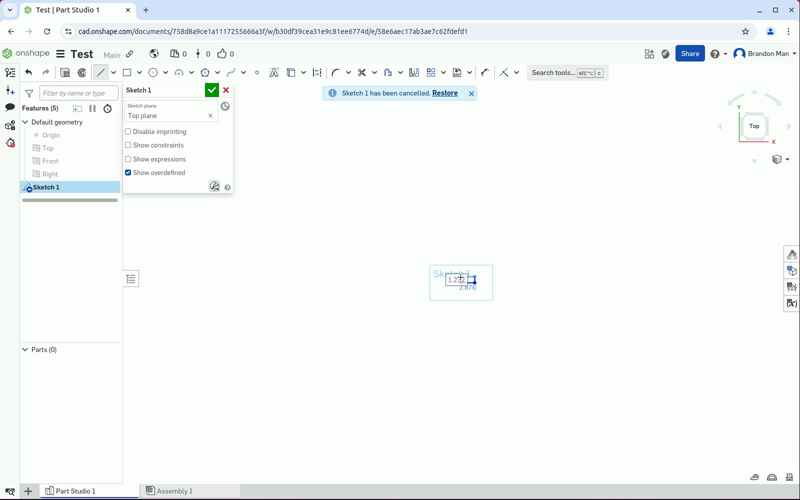
click(460, 276)
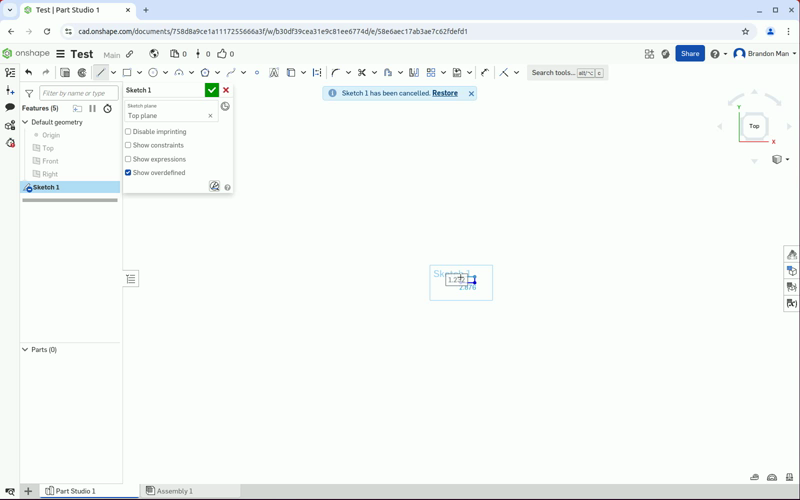
key_up(shift)
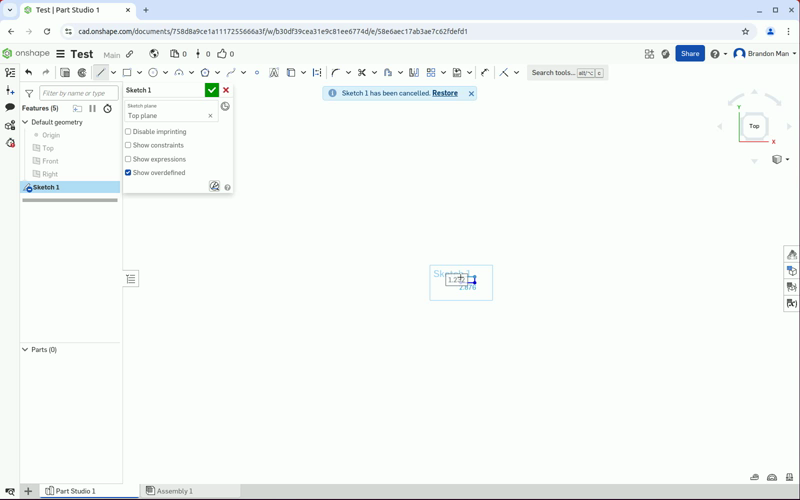
mouse_move(490, 276)
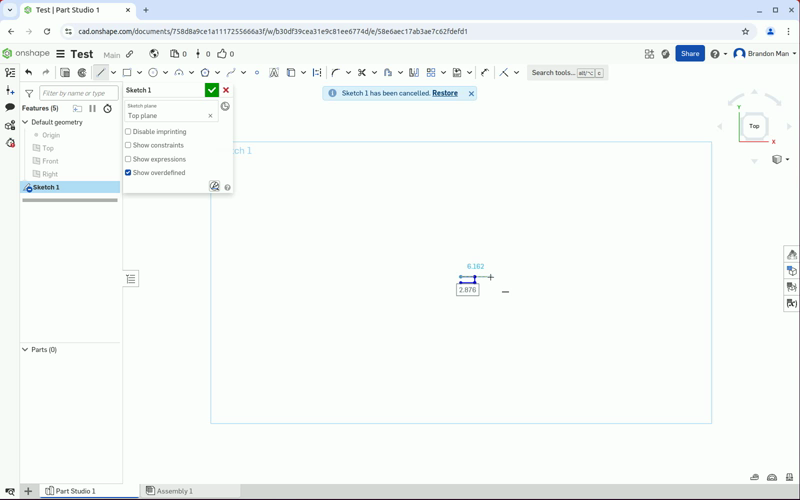
key_down(shift)
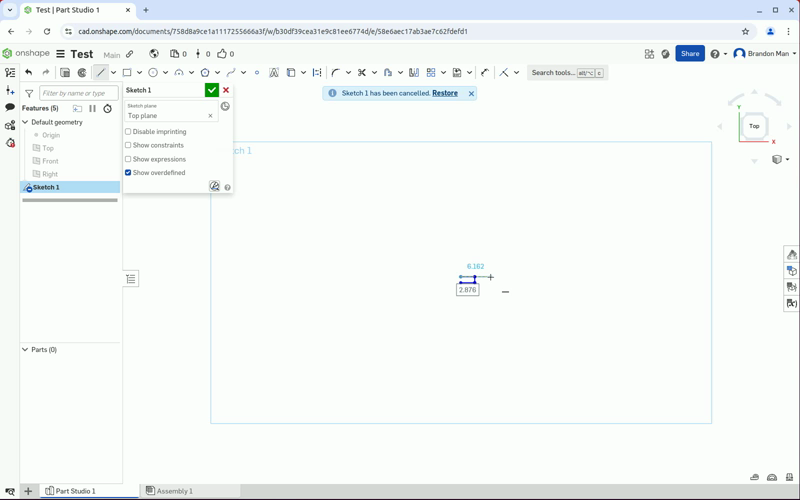
mouse_move(460, 282)
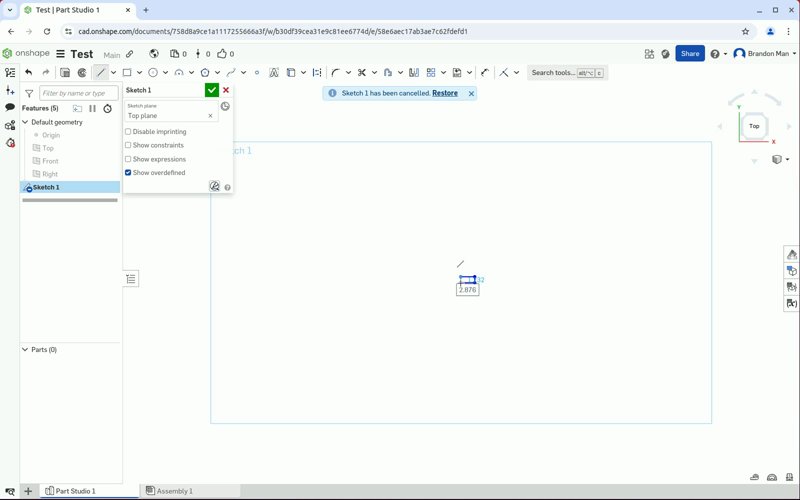
scroll(6)
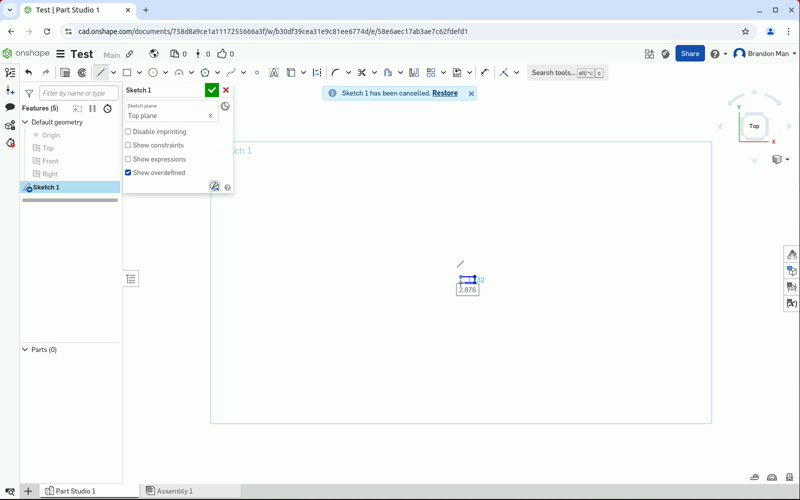
scroll(6)
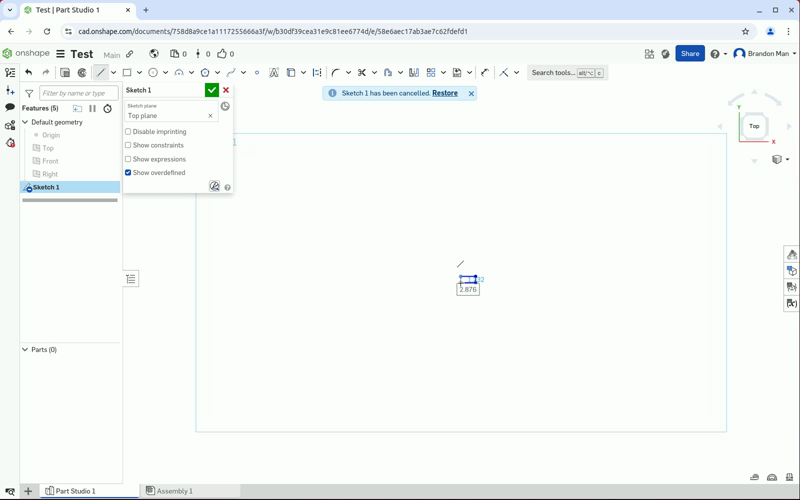
scroll(6)
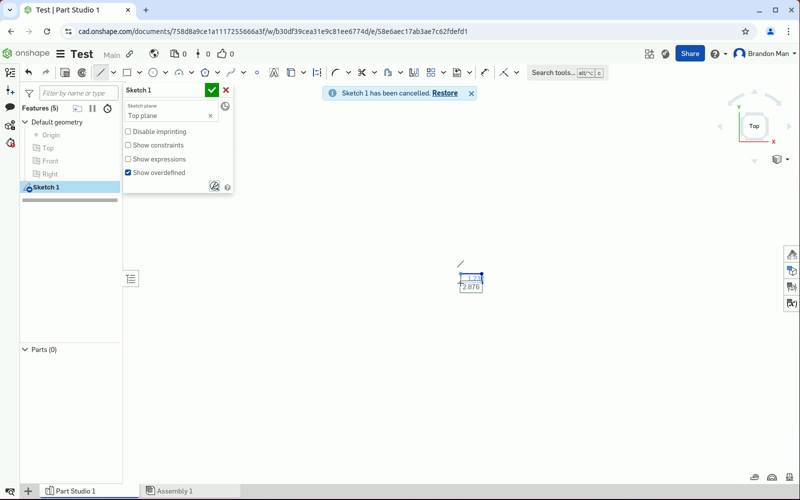
scroll(6)
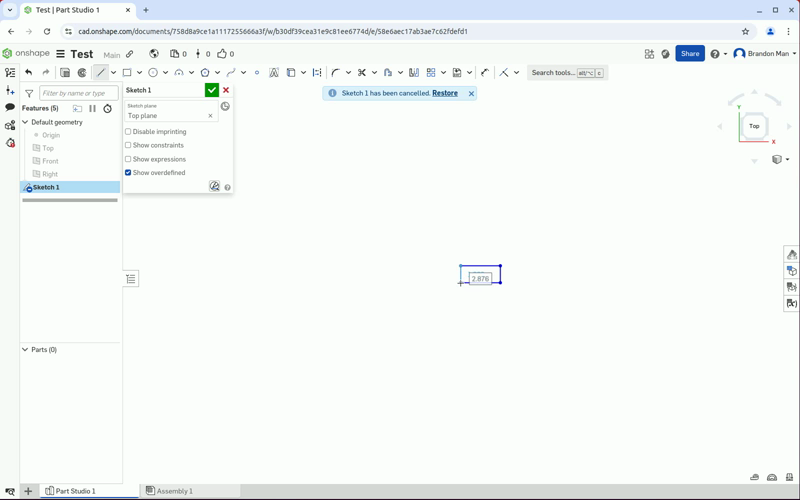
scroll(6)
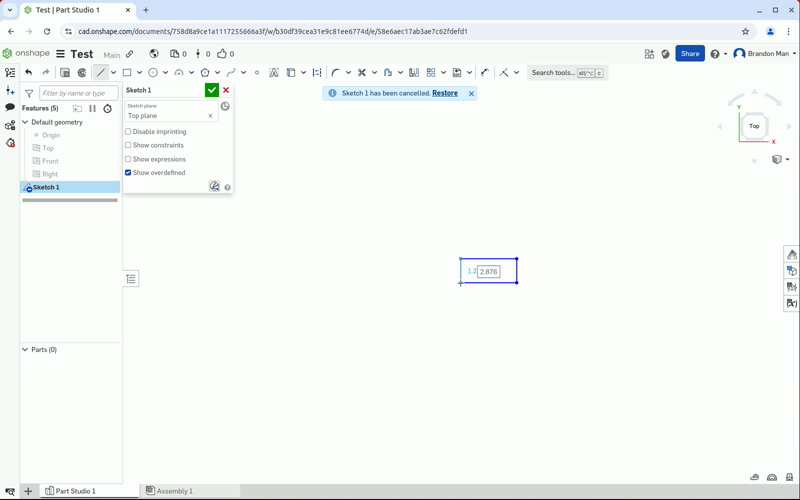
scroll(6)
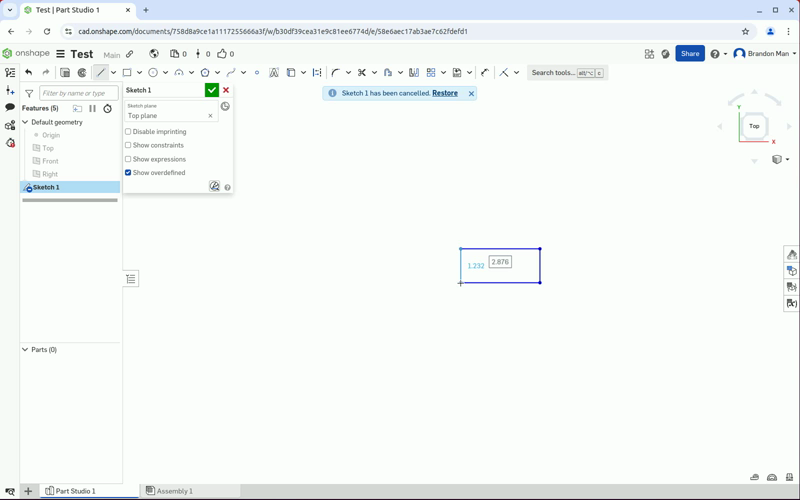
scroll(6)
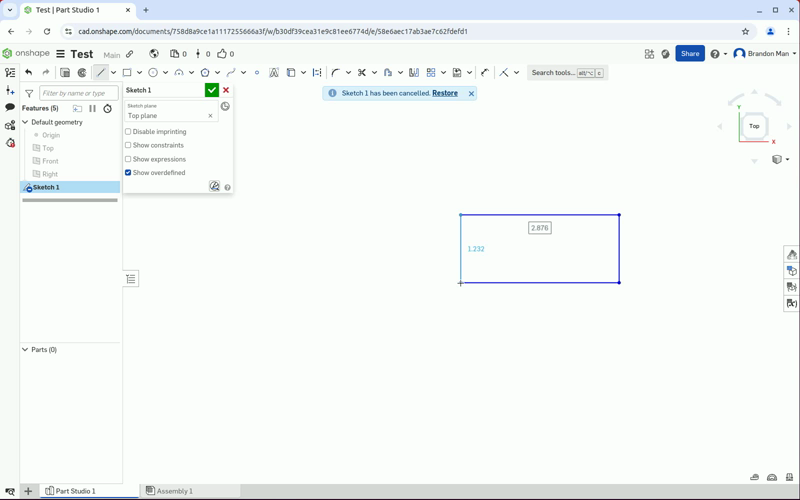
key_up(shift)
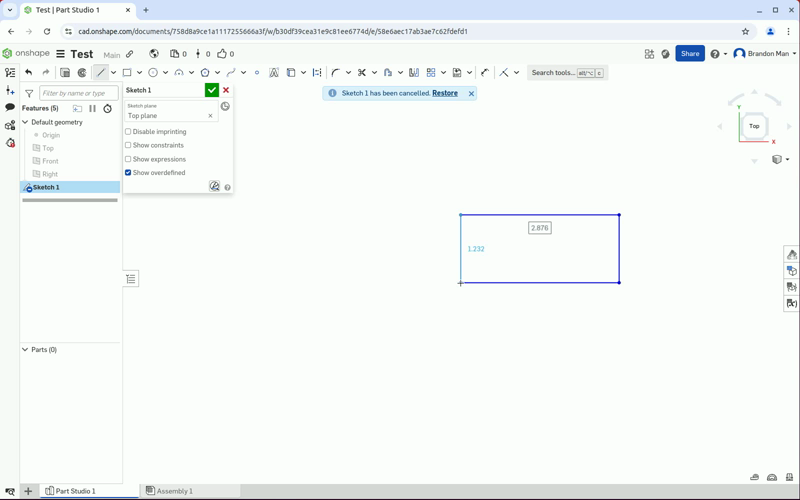
click(460, 282)
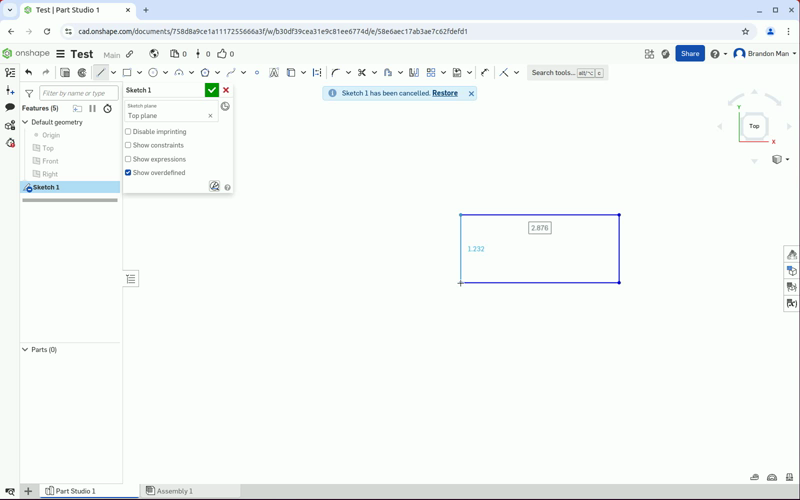
scroll(-6)
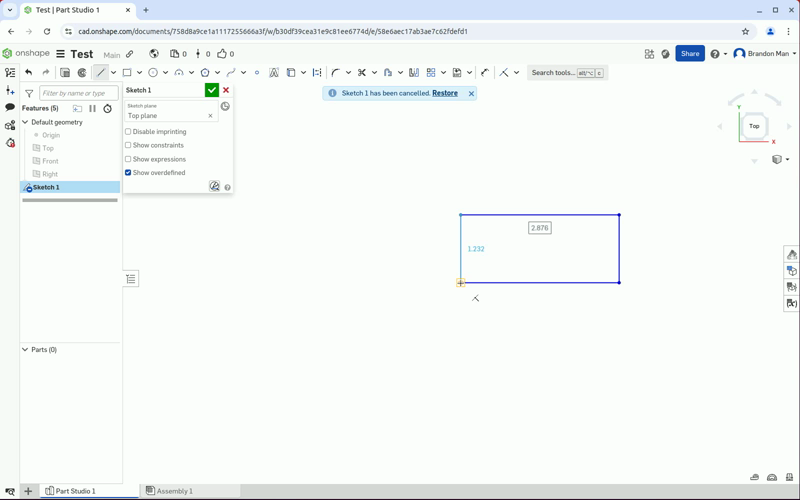
scroll(-6)
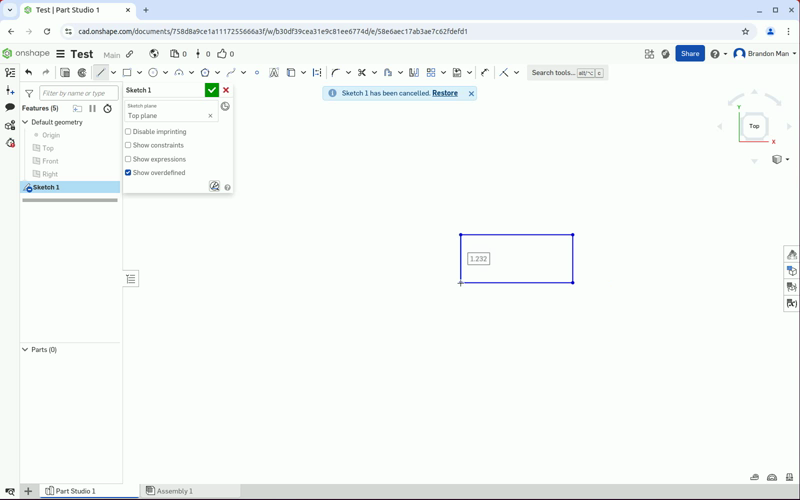
scroll(-6)
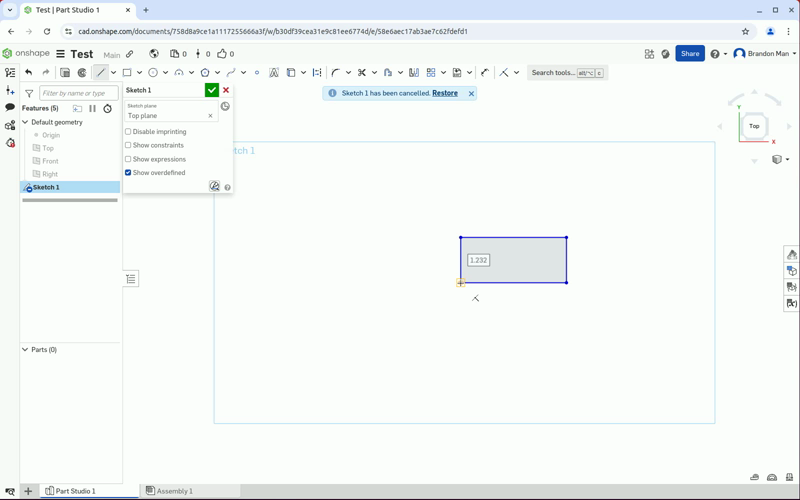
scroll(-6)
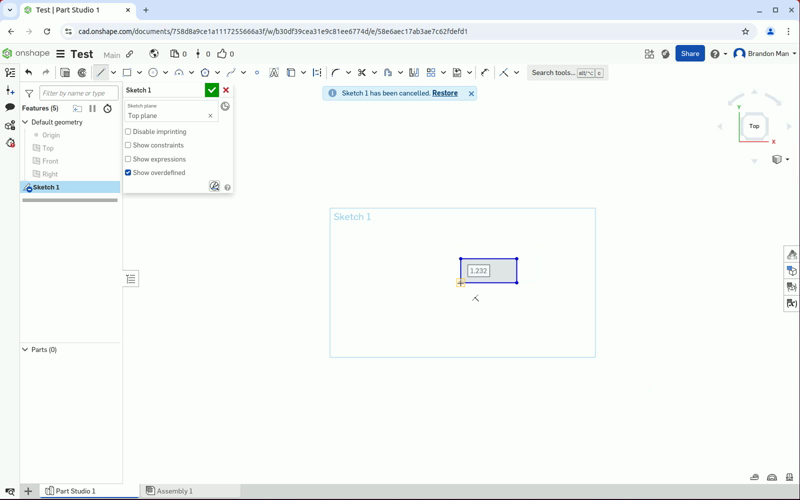
scroll(-6)
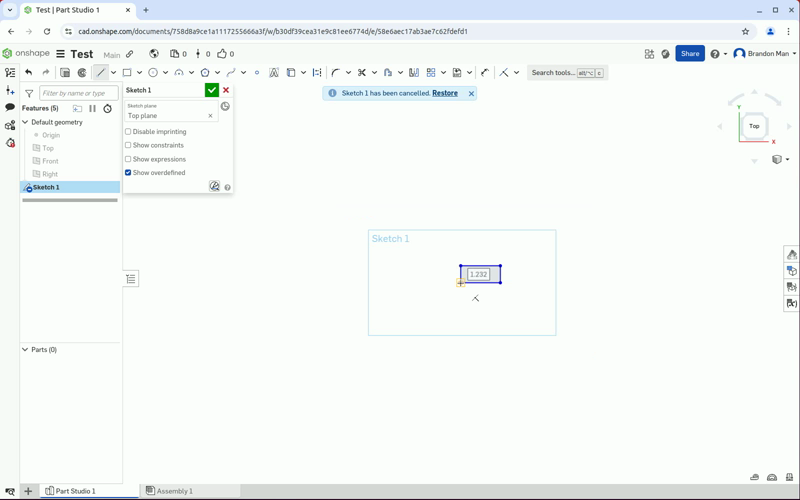
scroll(-6)
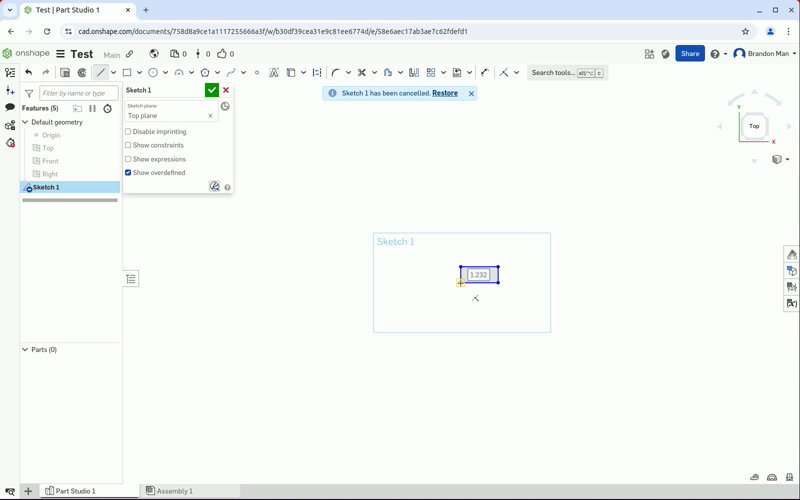
scroll(-6)
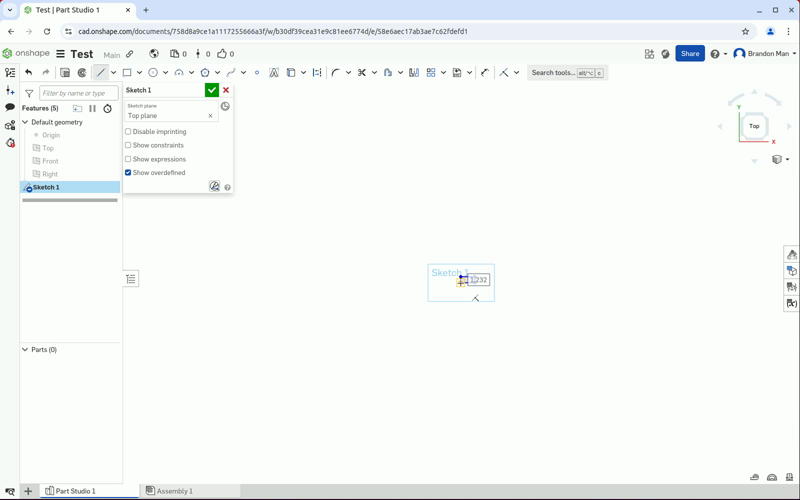
key(esc)
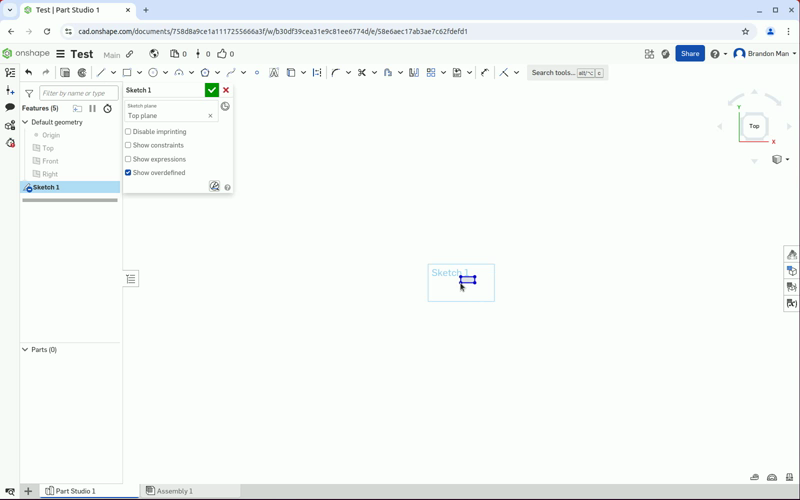
key(c)
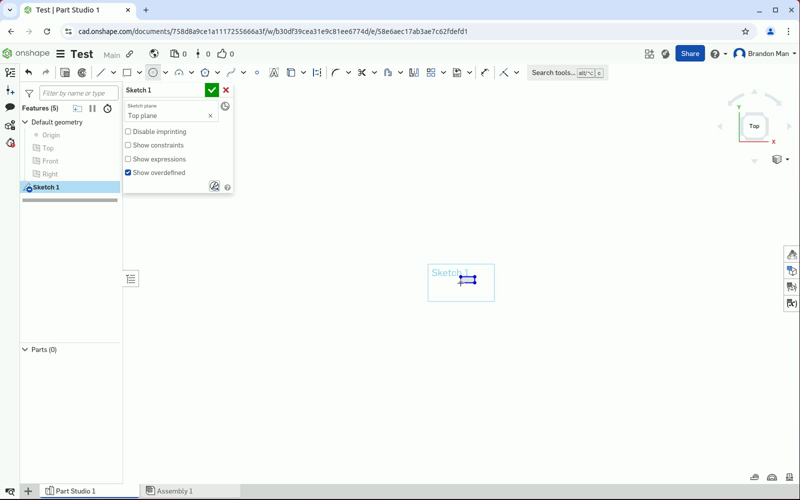
key_down(shift)
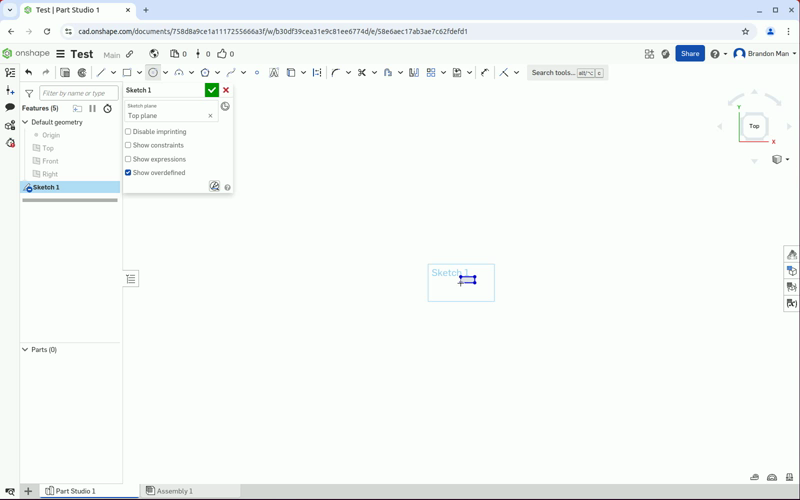
mouse_move(463, 279)
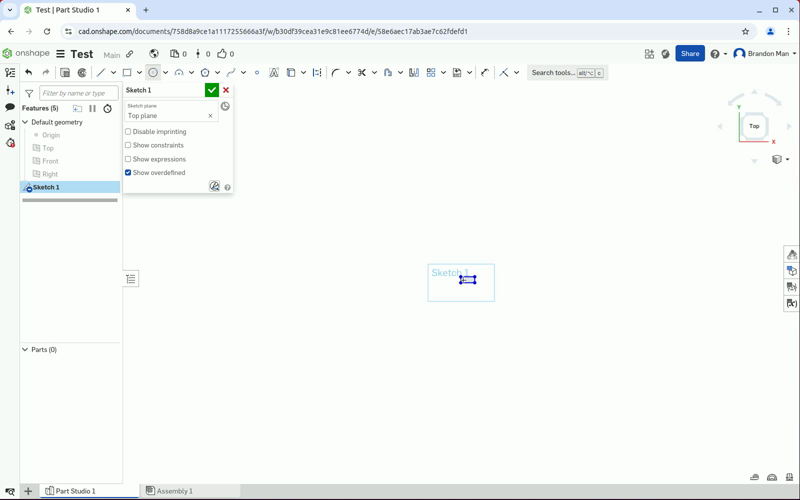
scroll(6)
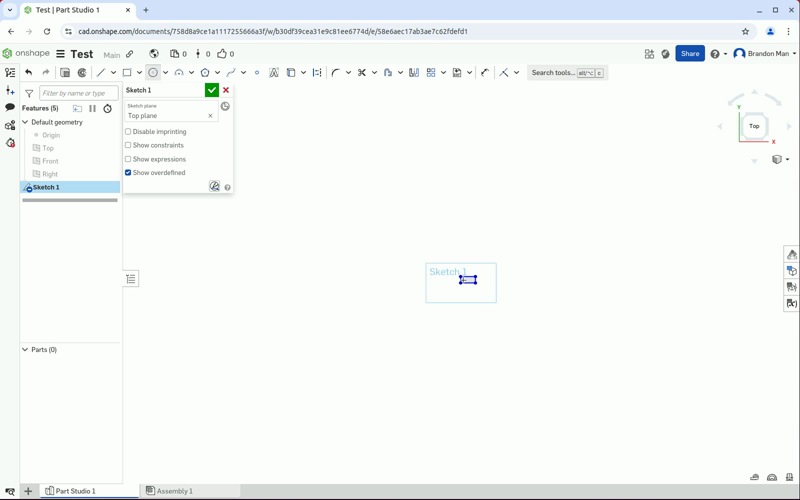
scroll(6)
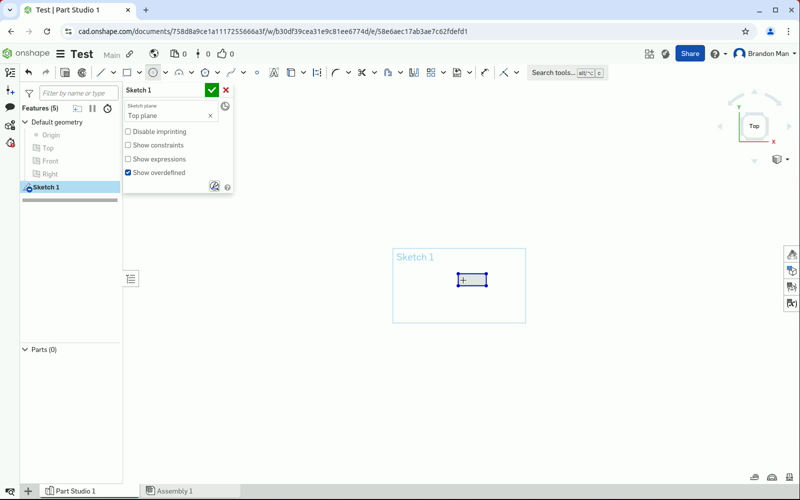
scroll(6)
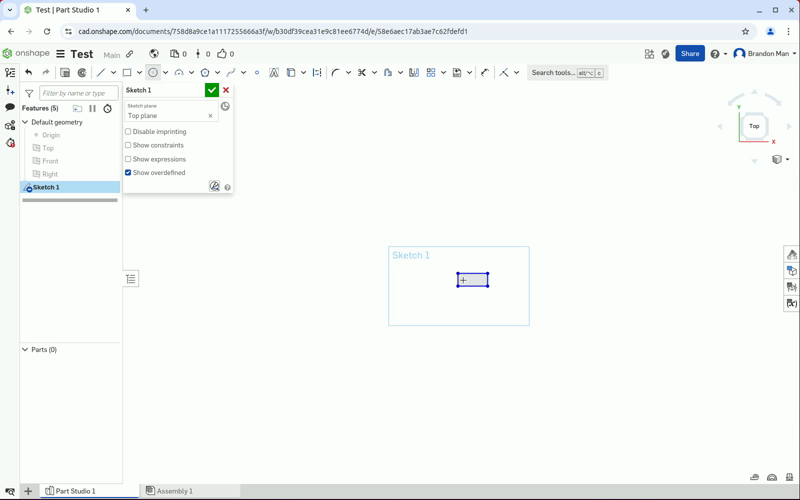
scroll(6)
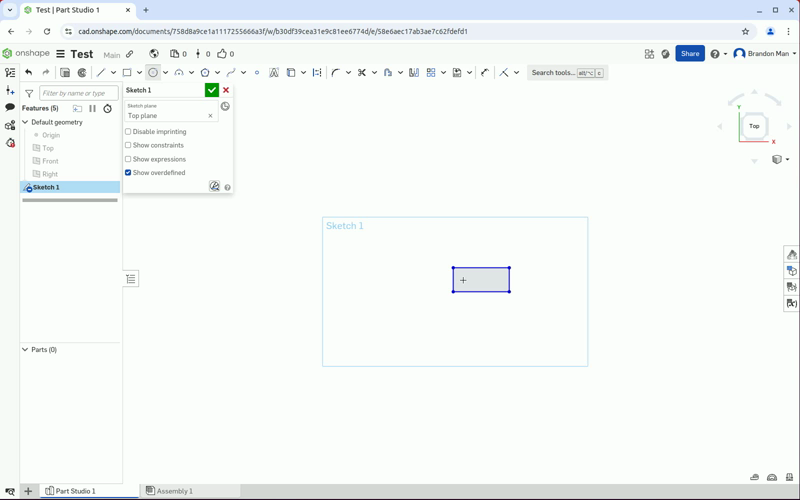
scroll(6)
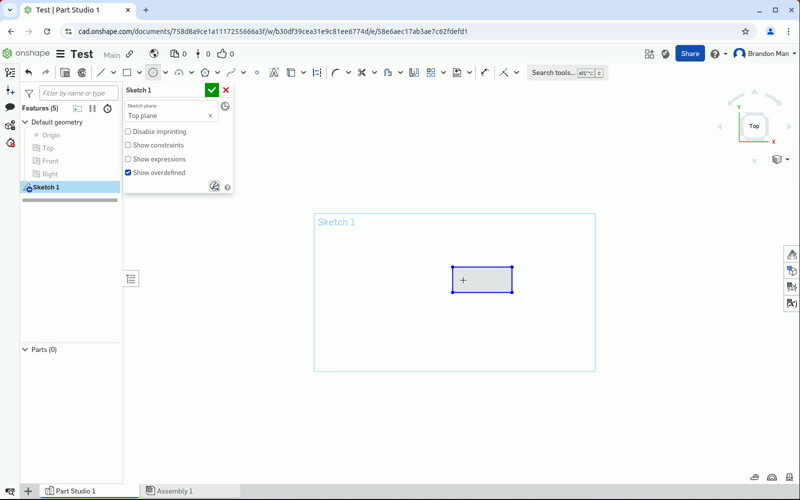
scroll(6)
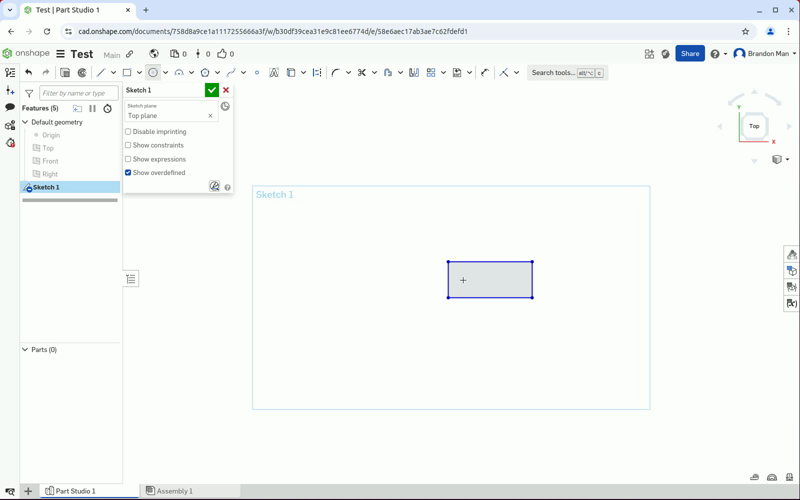
scroll(6)
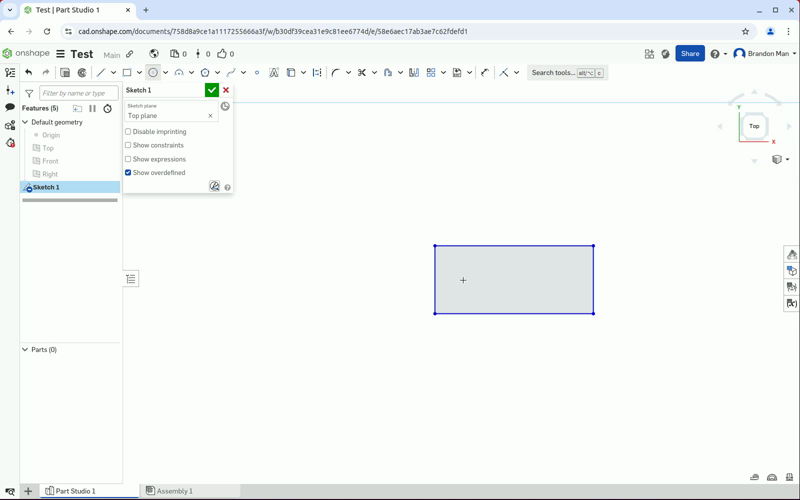
click(463, 279)
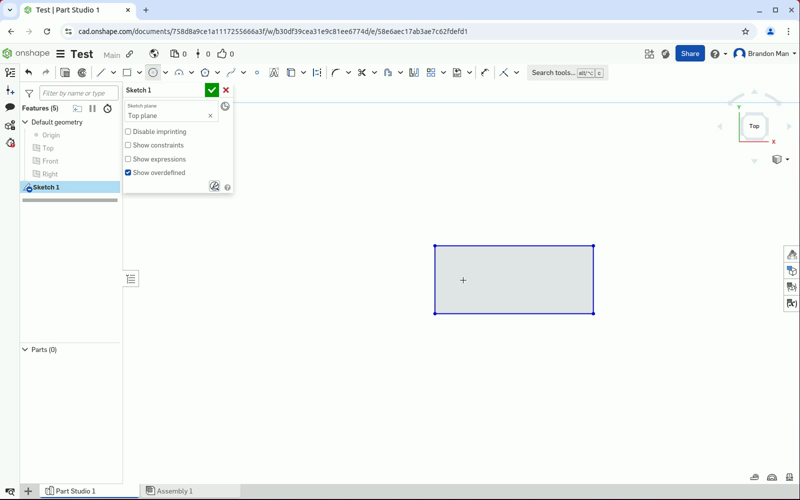
scroll(-6)
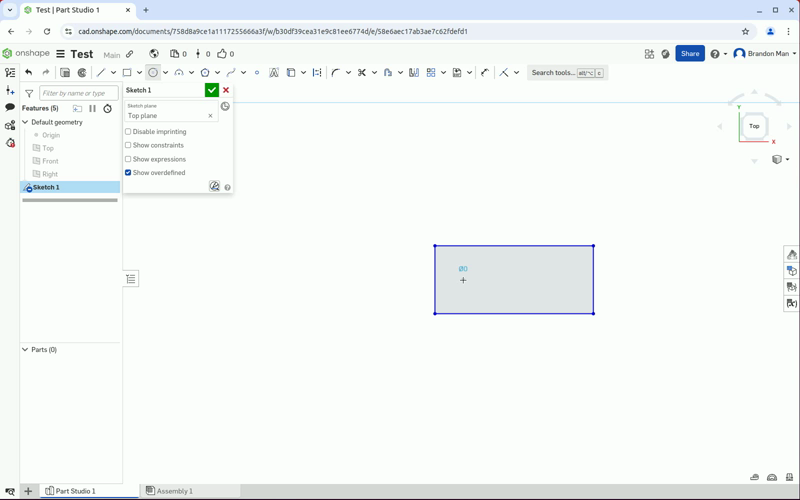
scroll(-6)
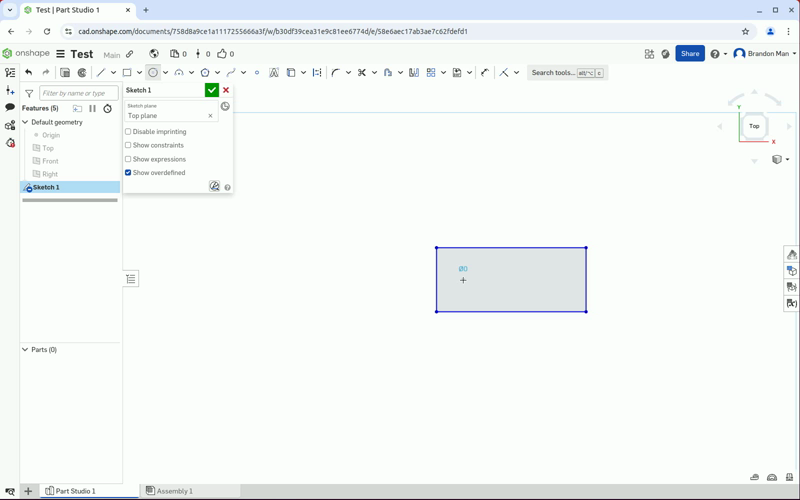
scroll(-6)
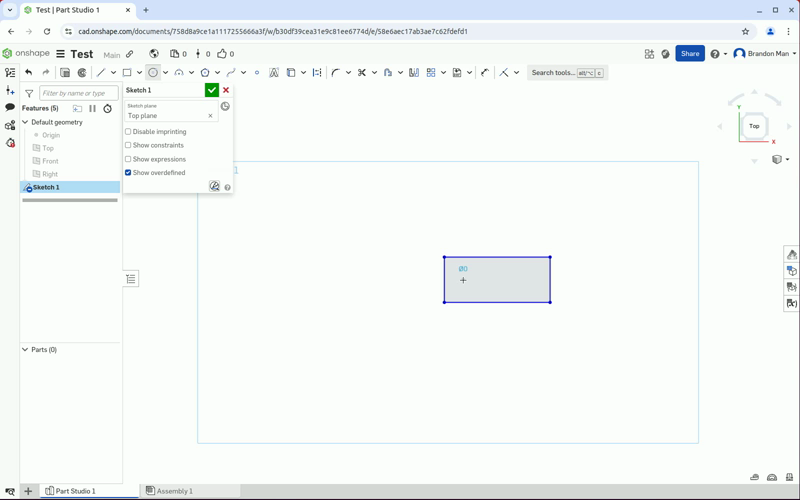
scroll(-6)
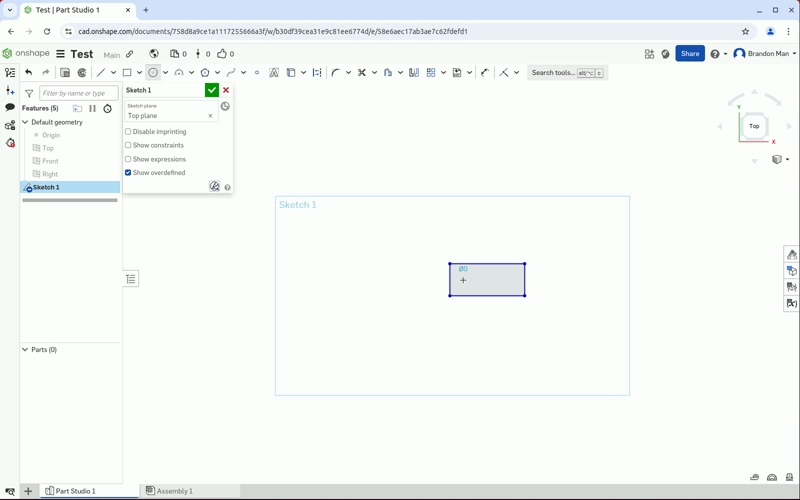
scroll(-6)
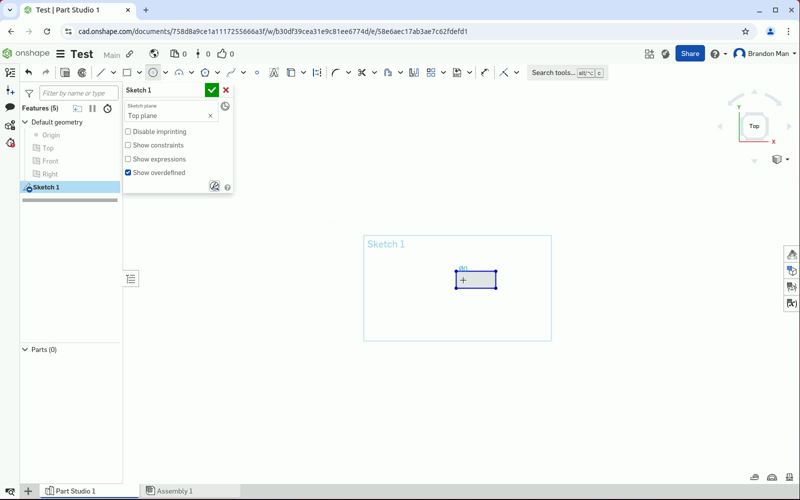
scroll(-6)
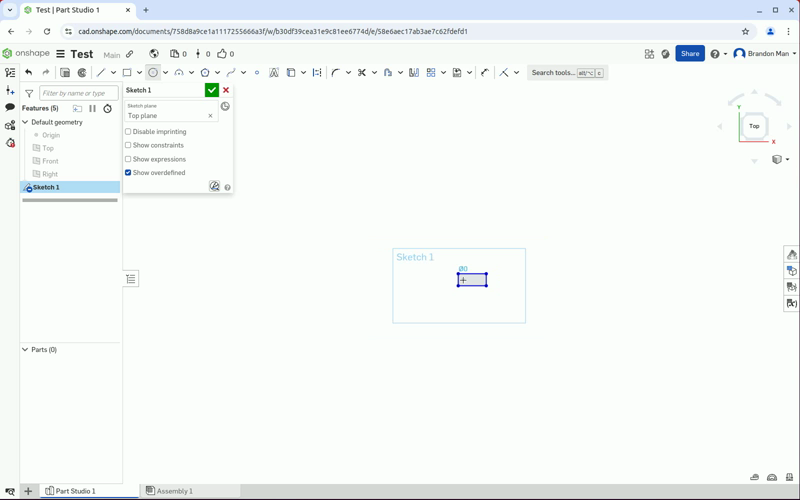
scroll(-6)
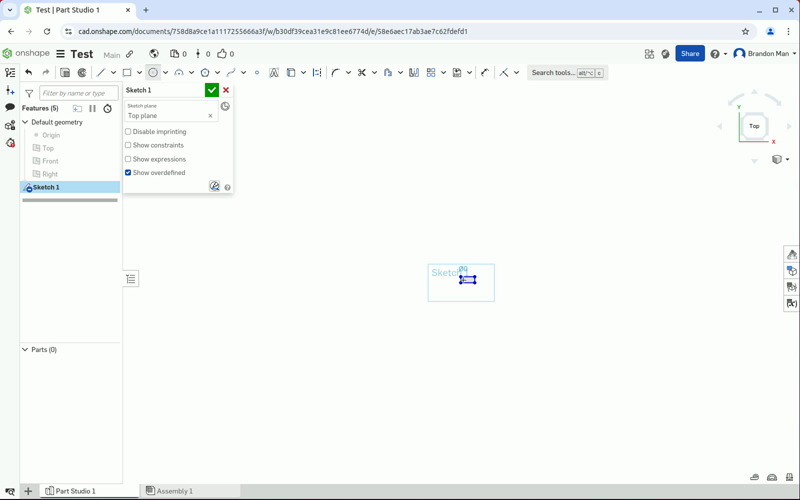
key_up(shift)
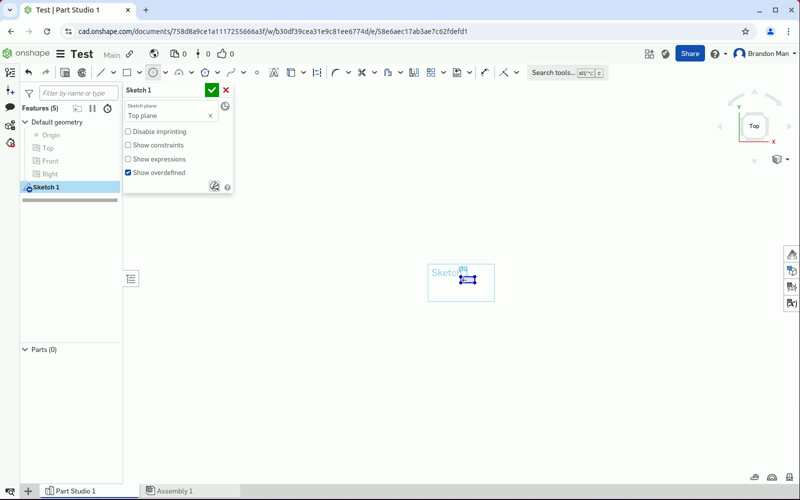
mouse_move(464, 279)
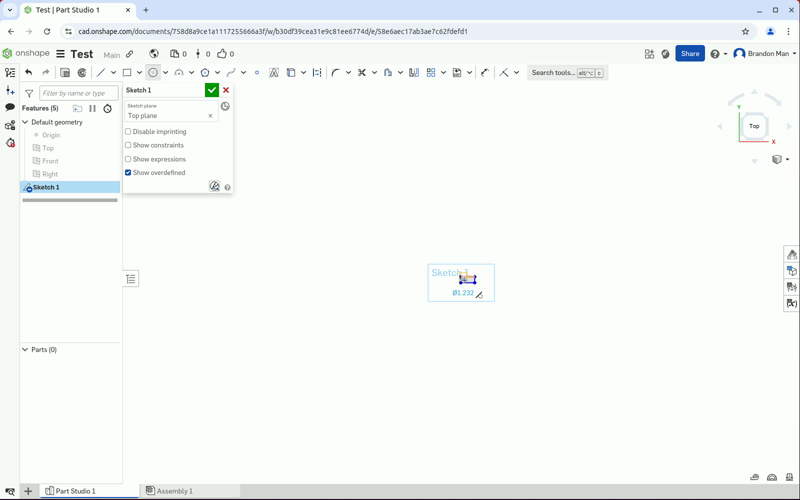
scroll(6)
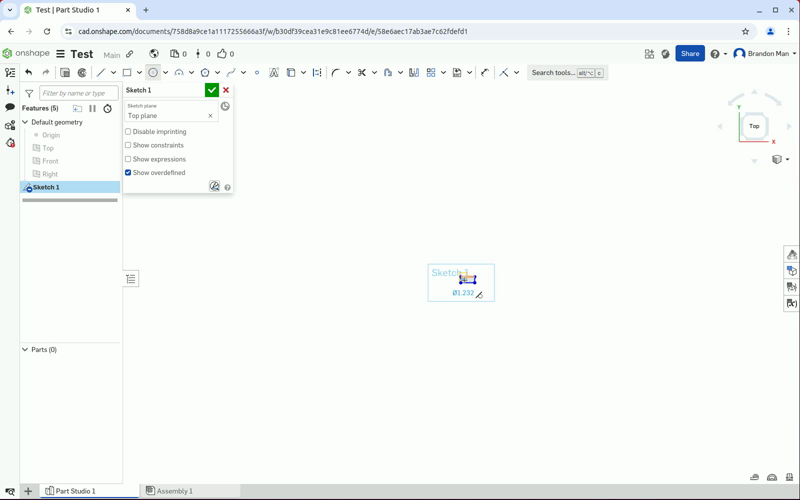
scroll(6)
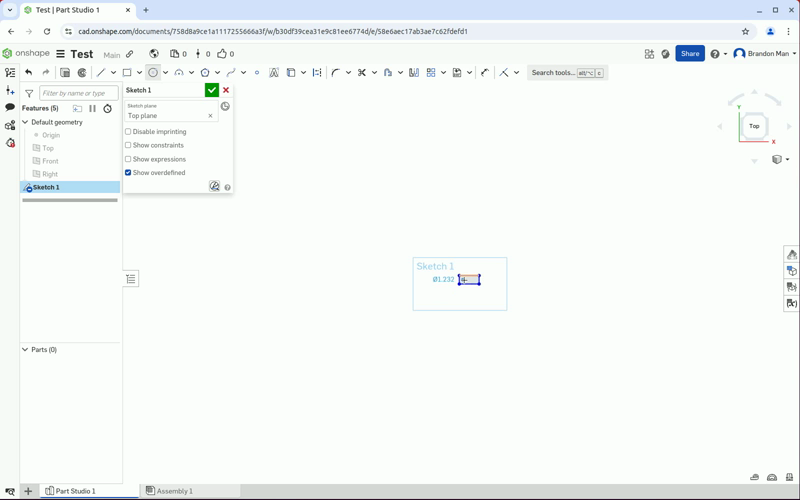
scroll(6)
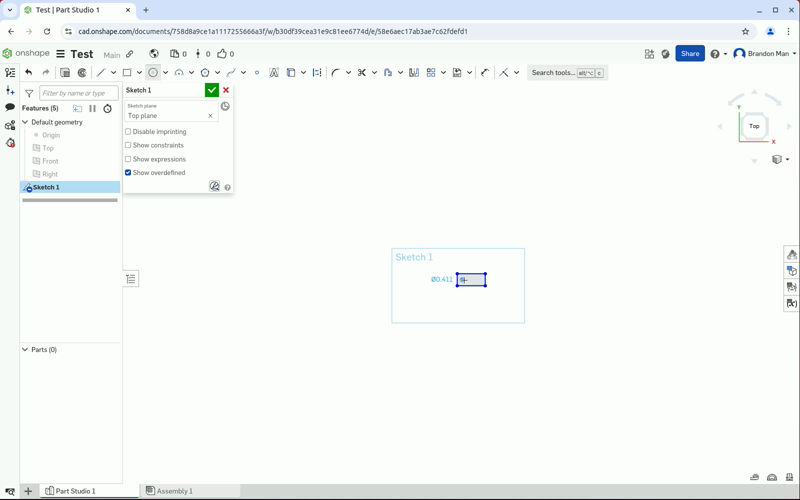
scroll(6)
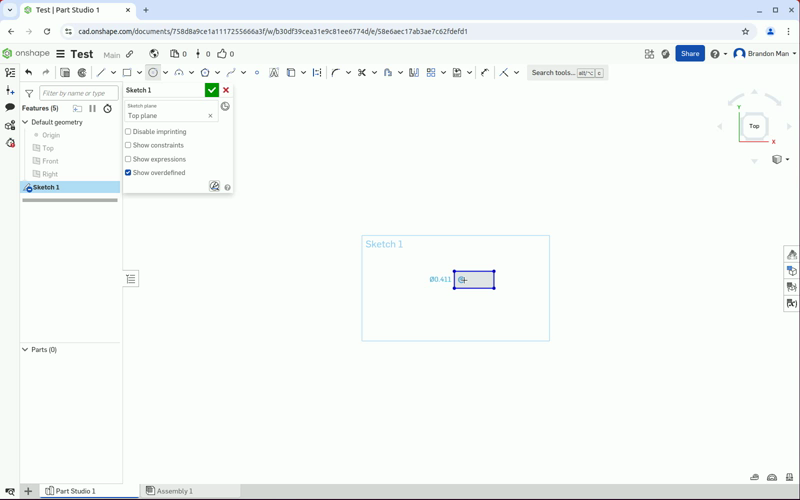
scroll(6)
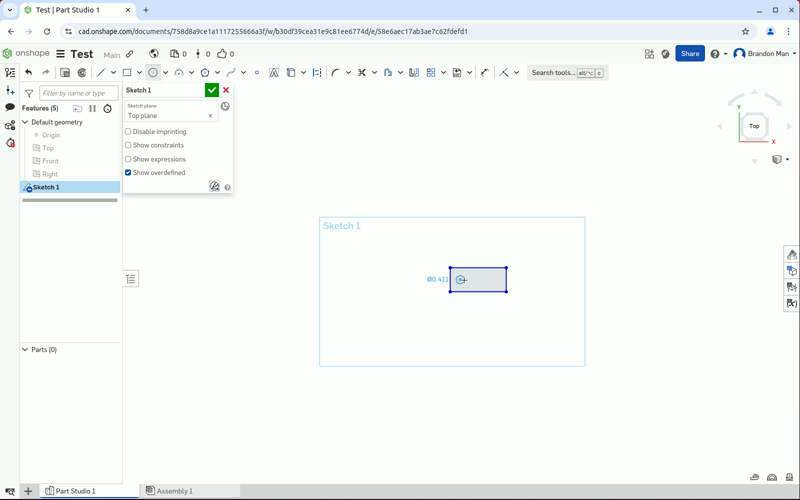
scroll(6)
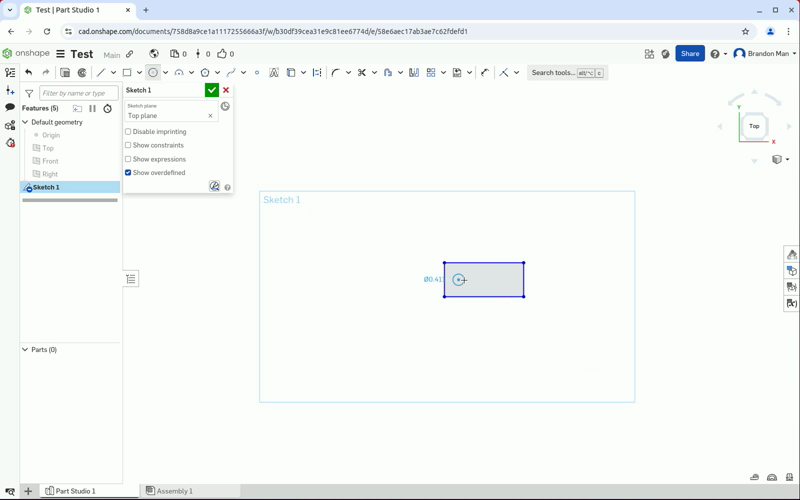
scroll(6)
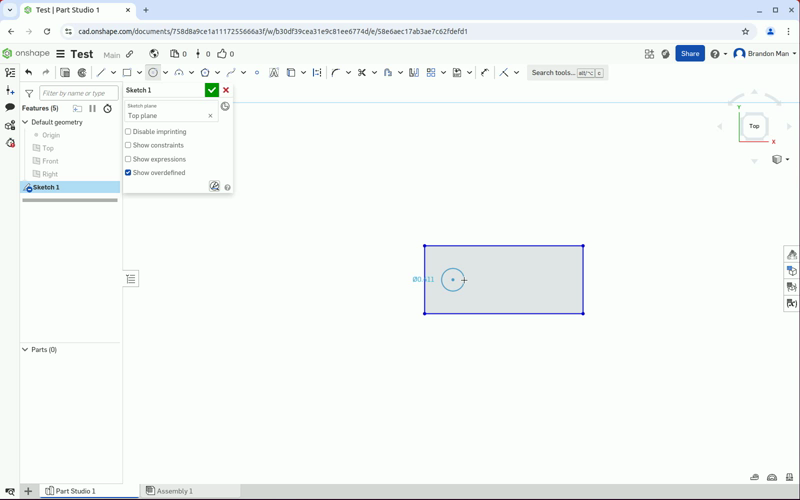
click(464, 279)
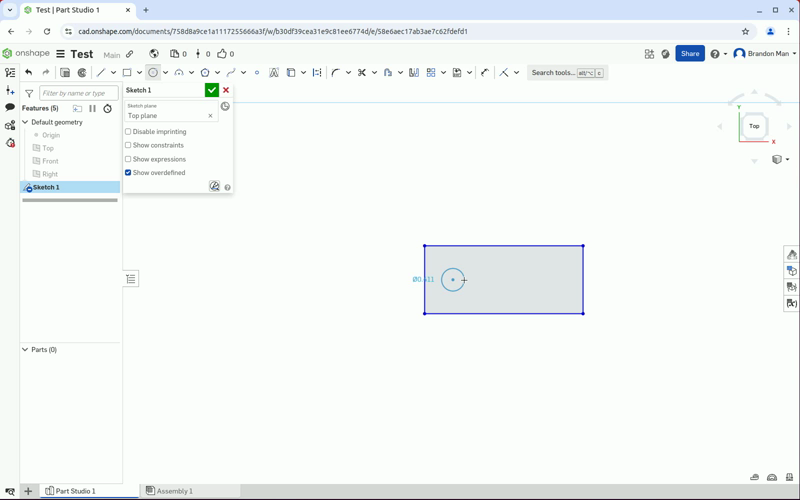
scroll(-6)
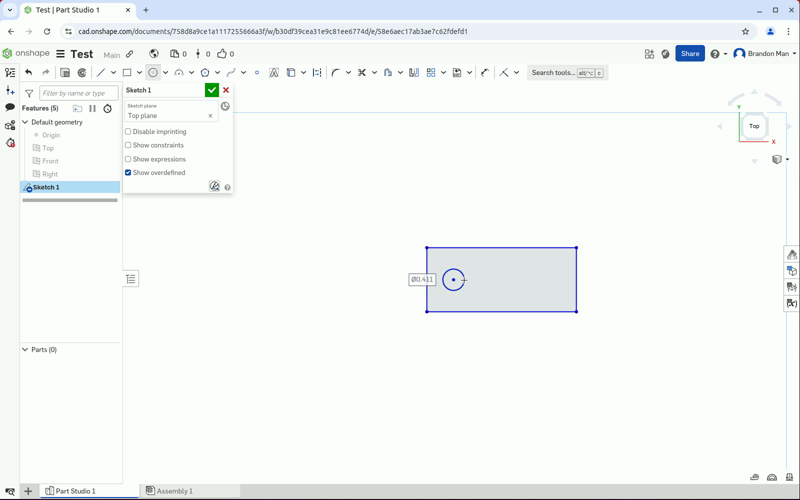
scroll(-6)
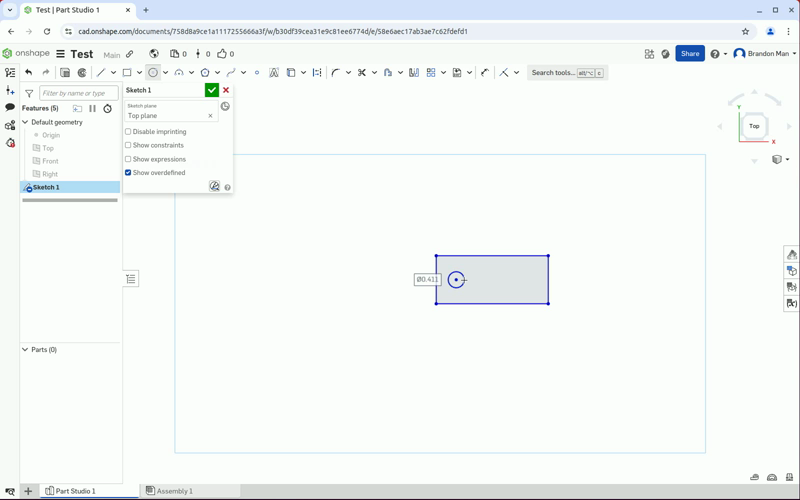
scroll(-6)
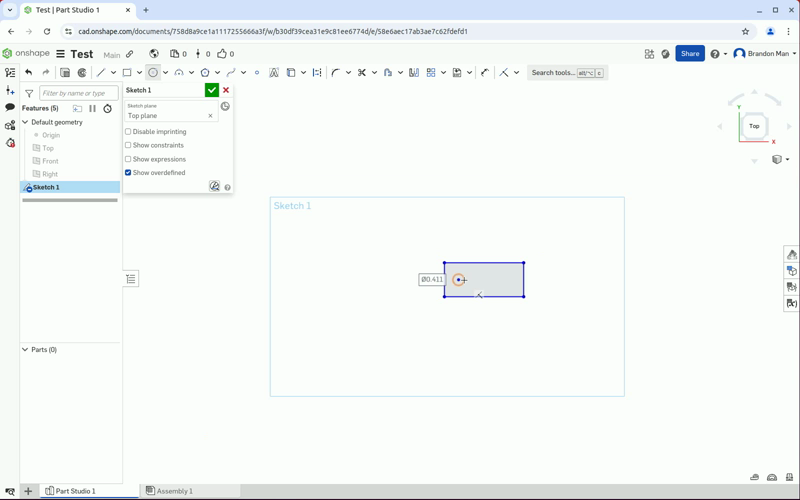
scroll(-6)
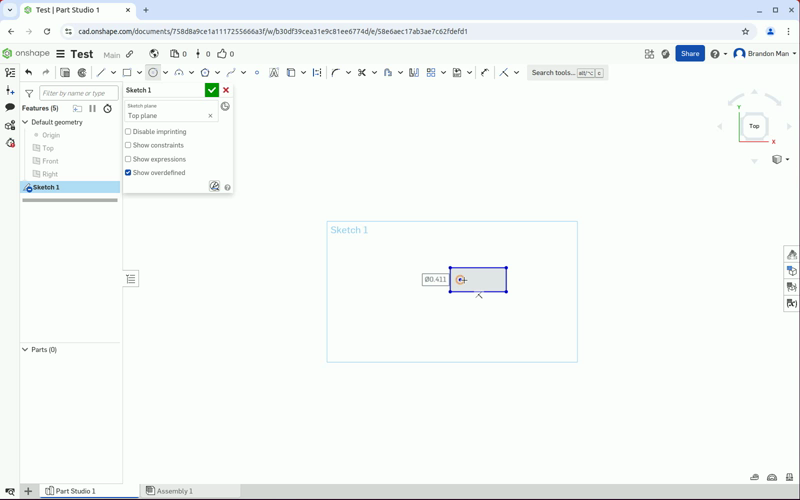
scroll(-6)
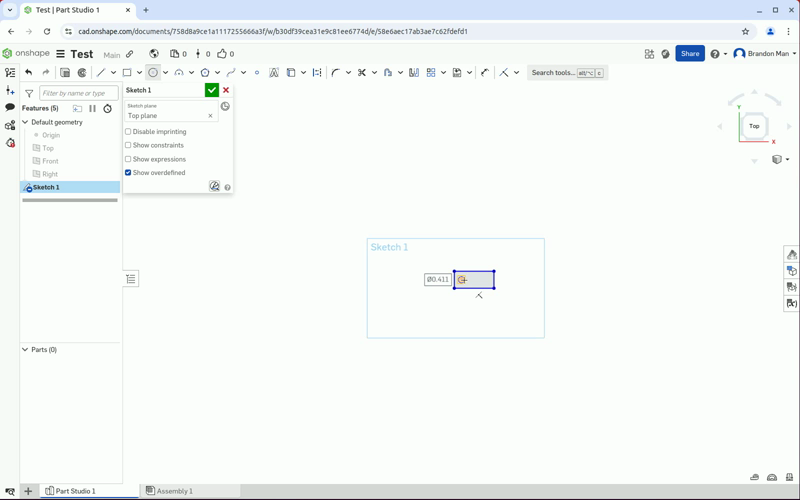
scroll(-6)
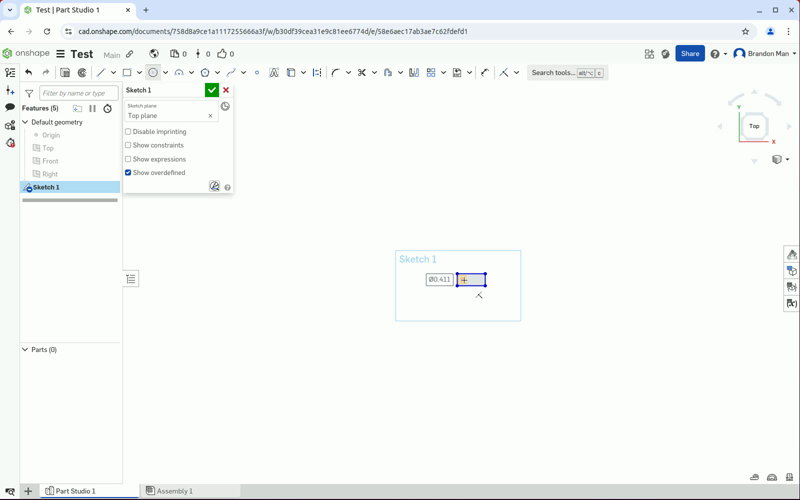
scroll(-6)
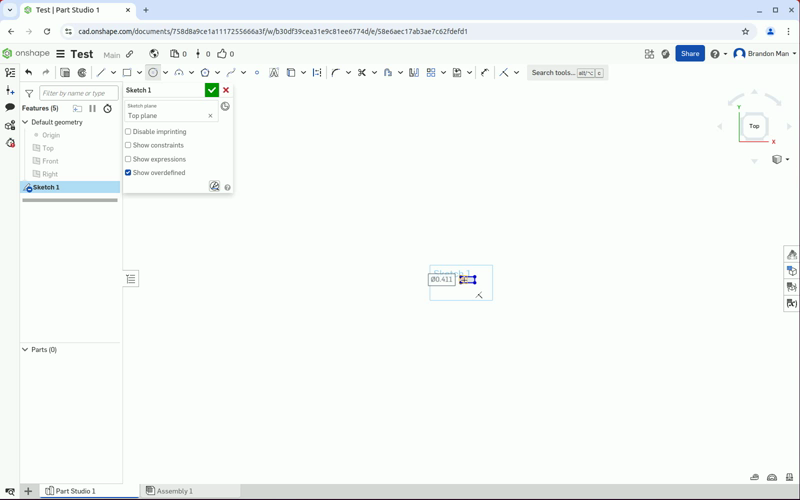
key(esc)
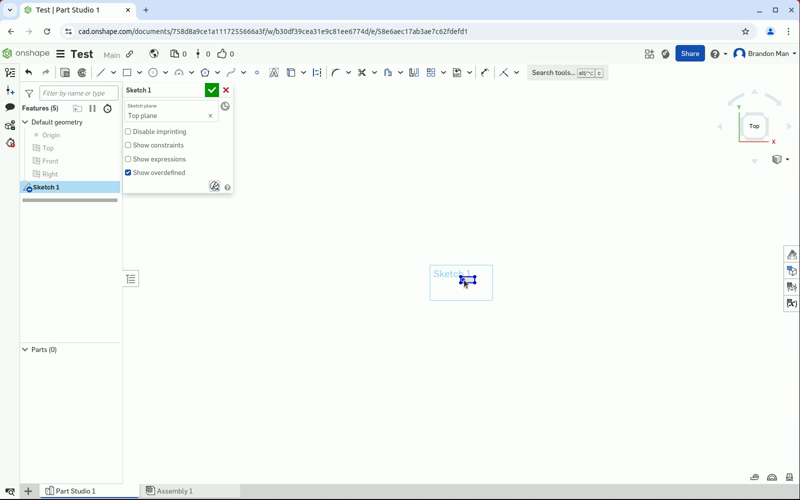
key(c)
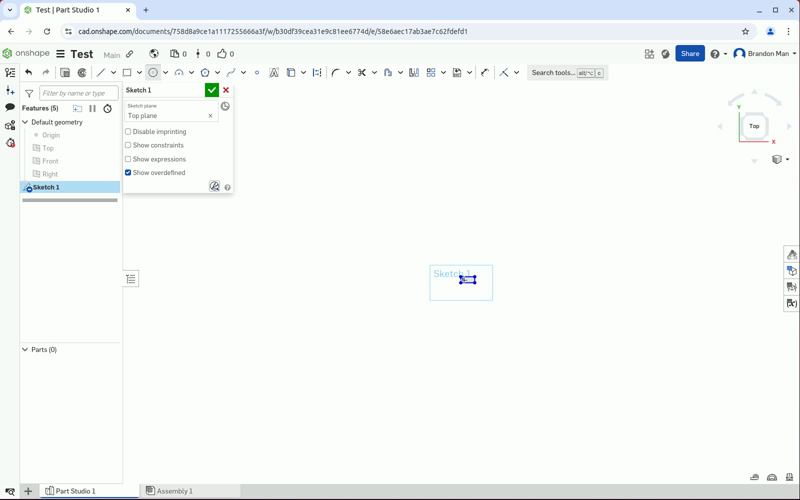
key_down(shift)
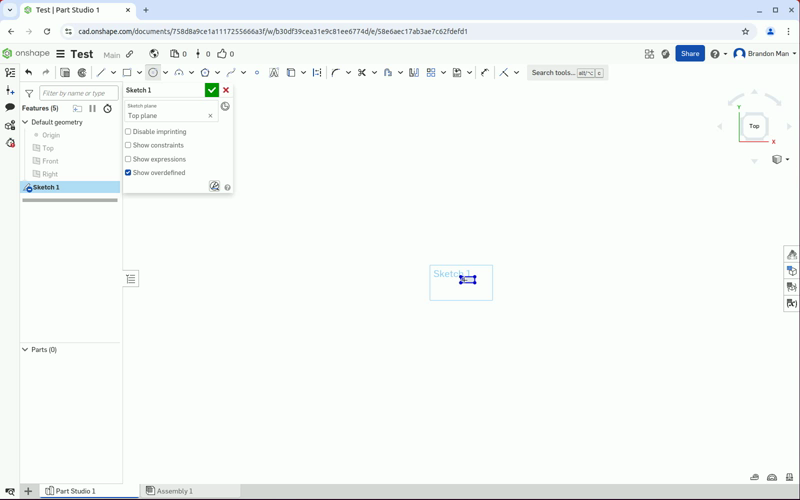
mouse_move(472, 279)
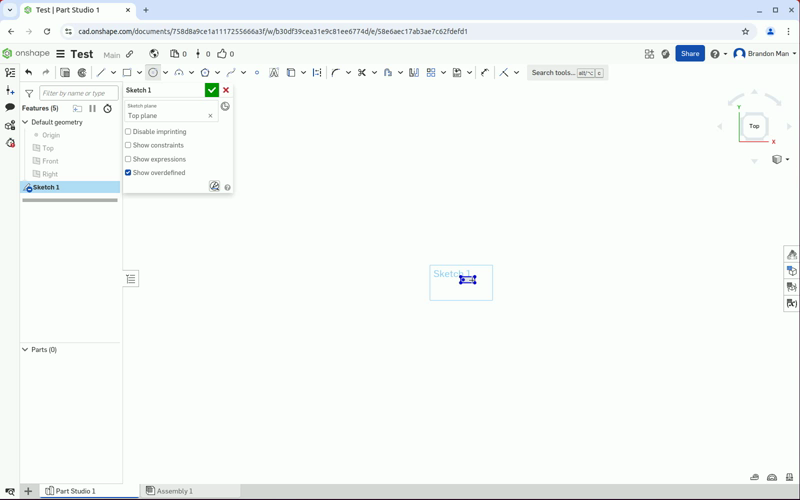
scroll(6)
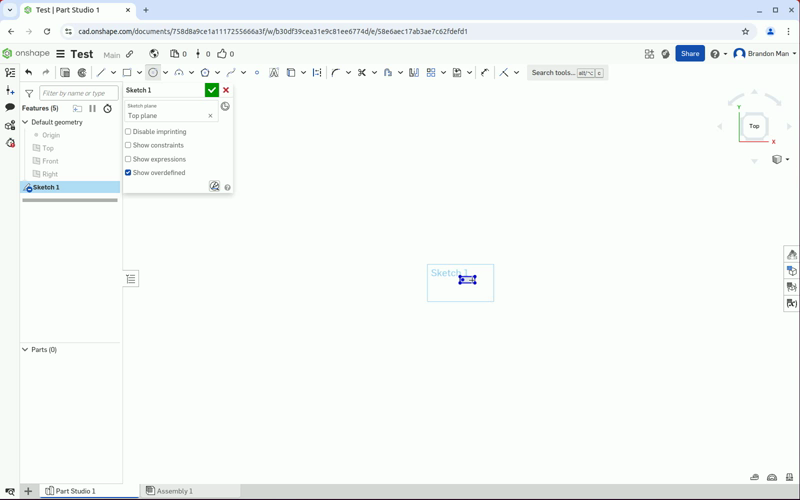
scroll(6)
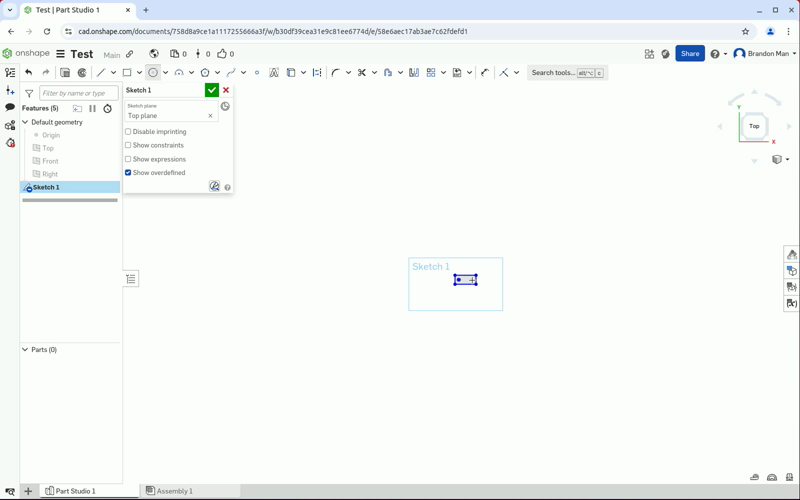
scroll(6)
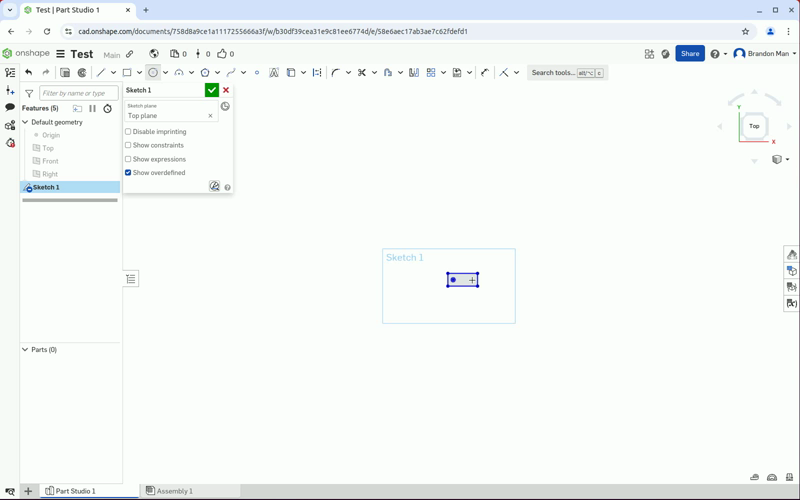
scroll(6)
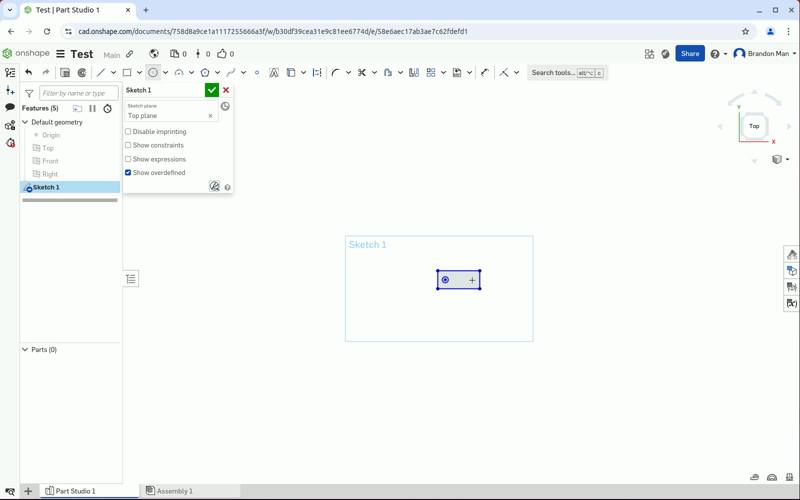
scroll(6)
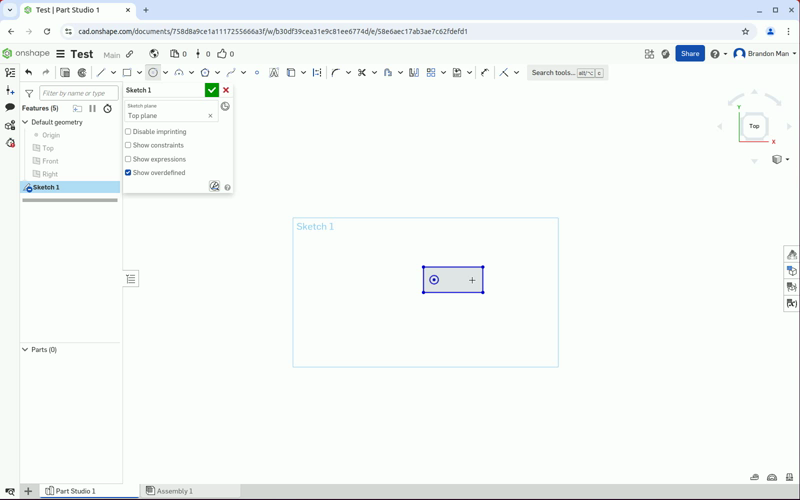
scroll(6)
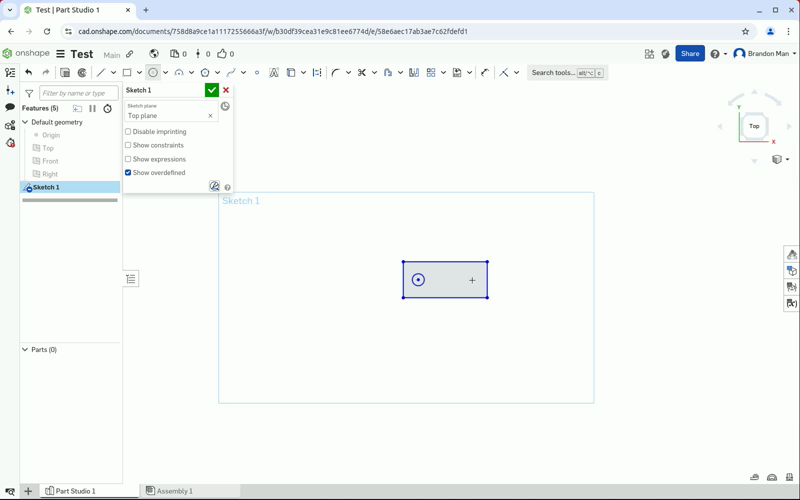
scroll(6)
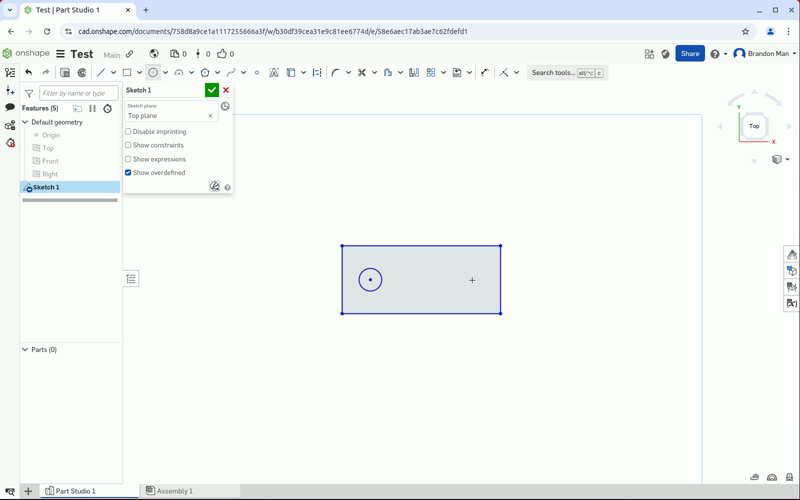
click(472, 279)
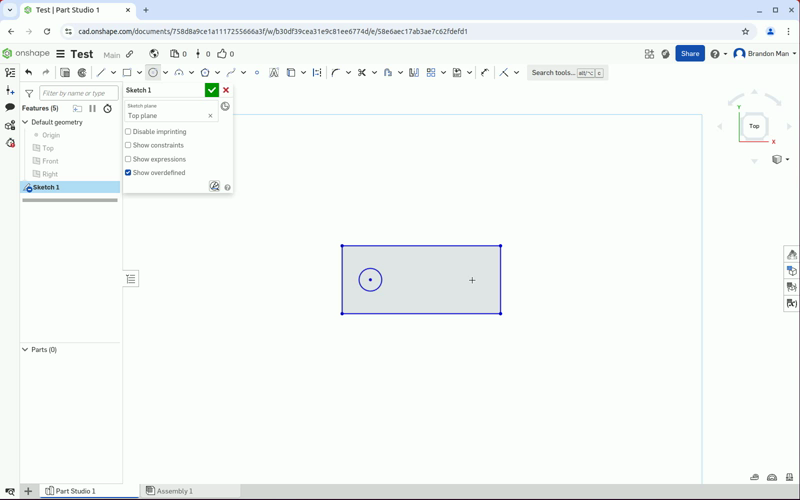
scroll(-6)
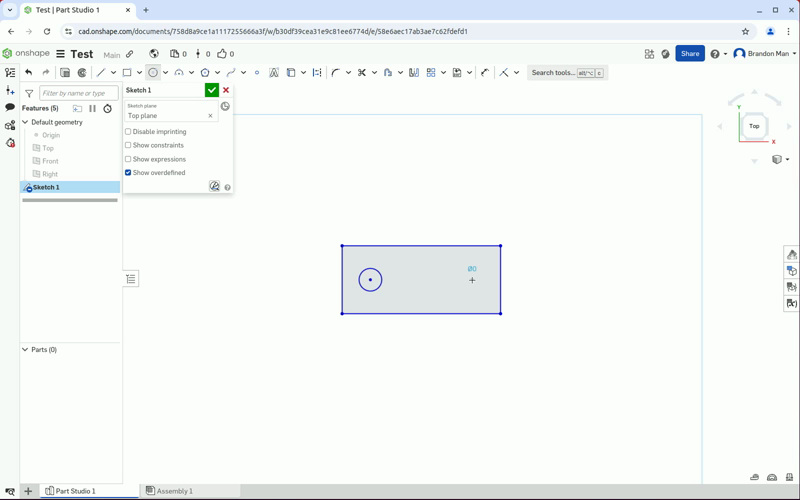
scroll(-6)
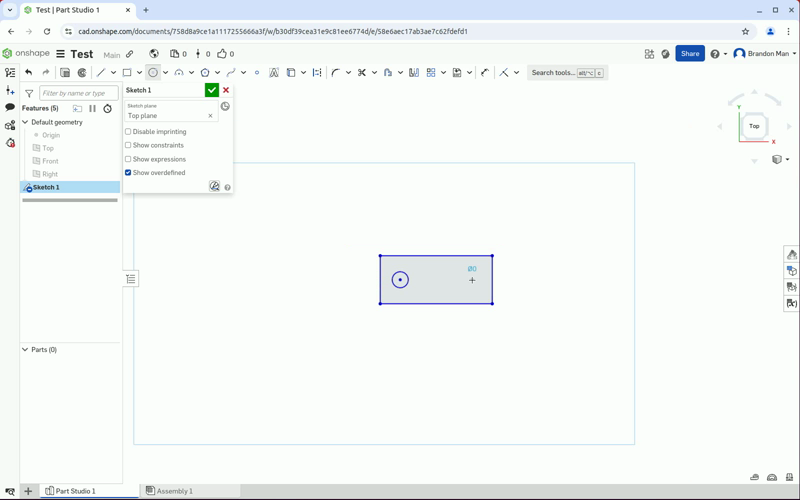
scroll(-6)
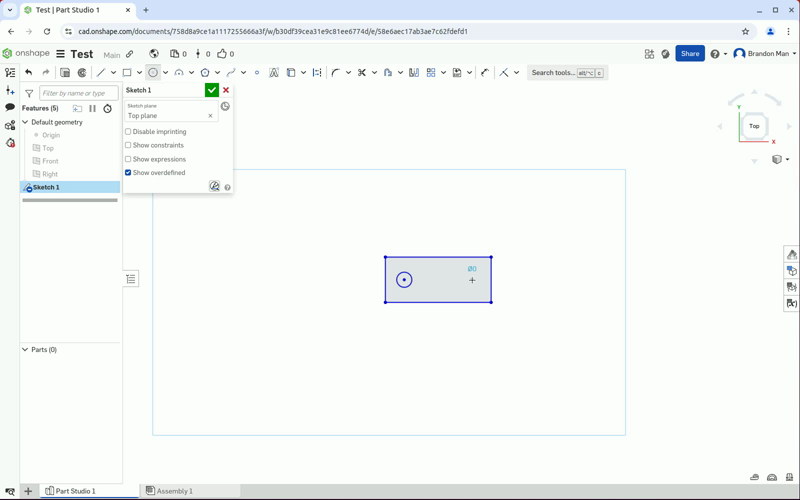
scroll(-6)
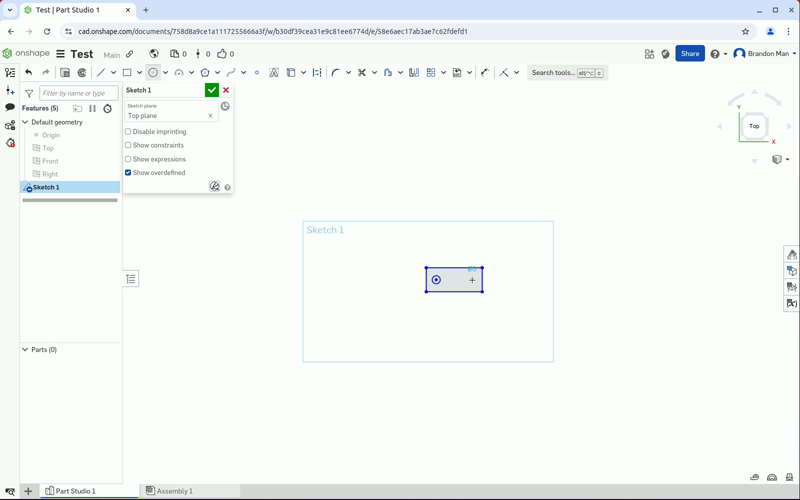
scroll(-6)
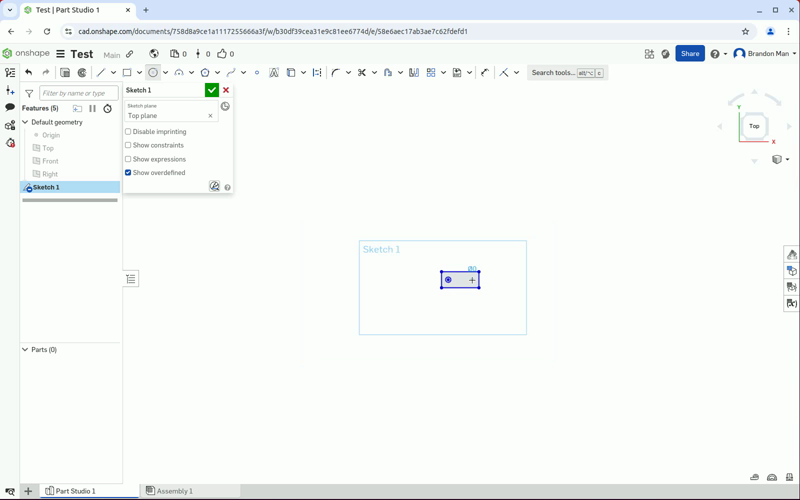
scroll(-6)
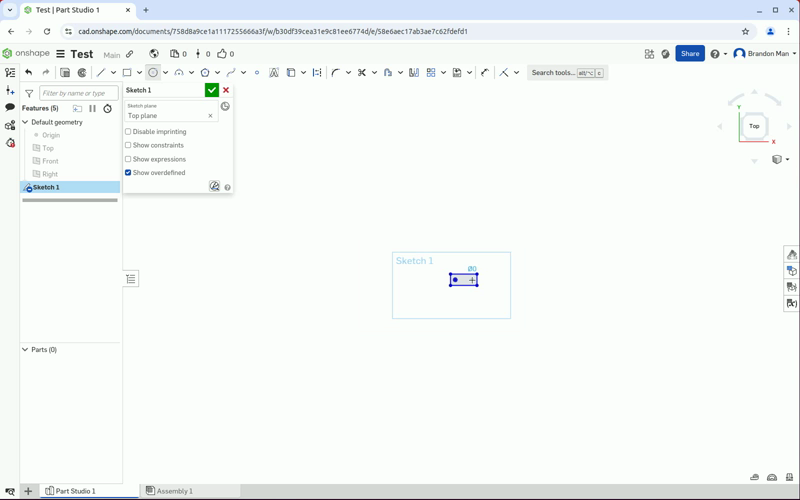
scroll(-6)
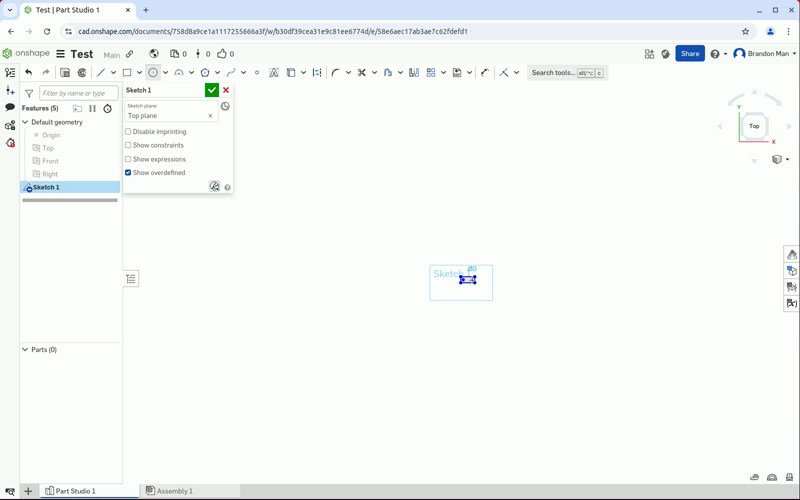
key_up(shift)
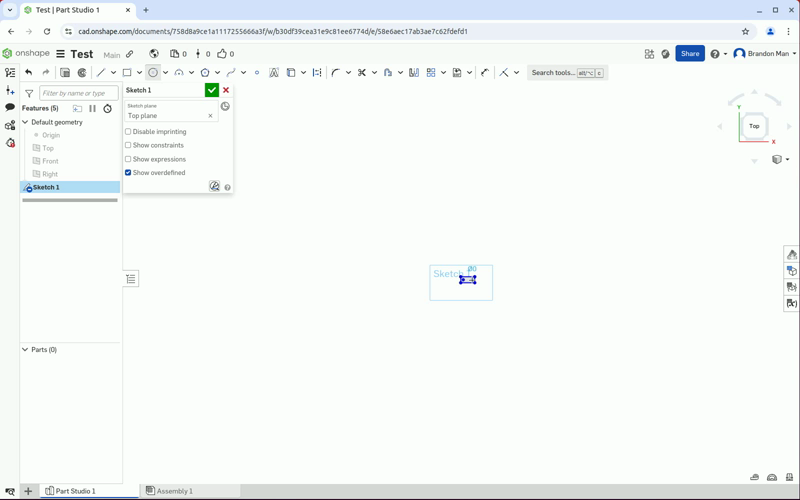
mouse_move(473, 279)
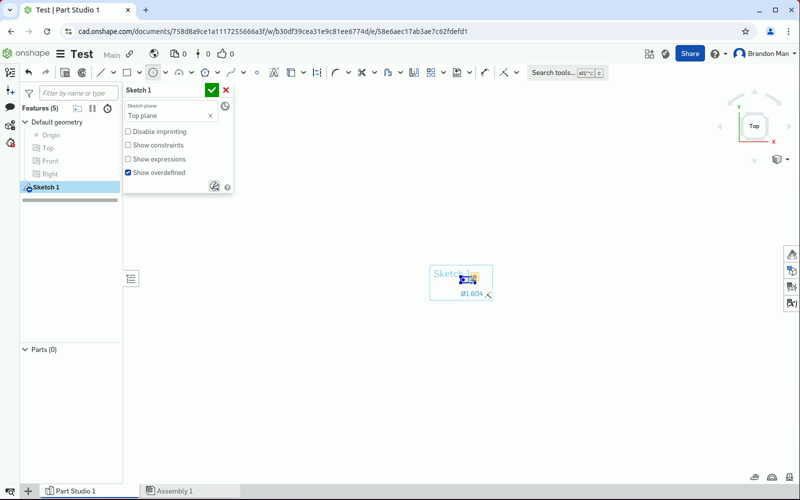
scroll(6)
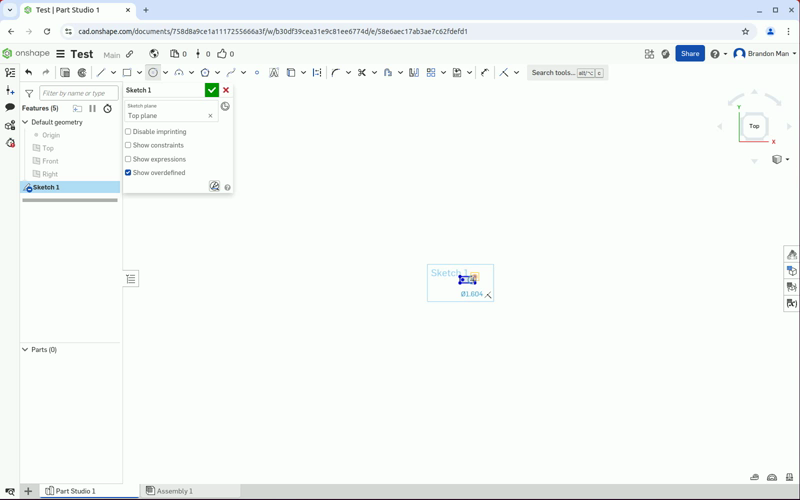
scroll(6)
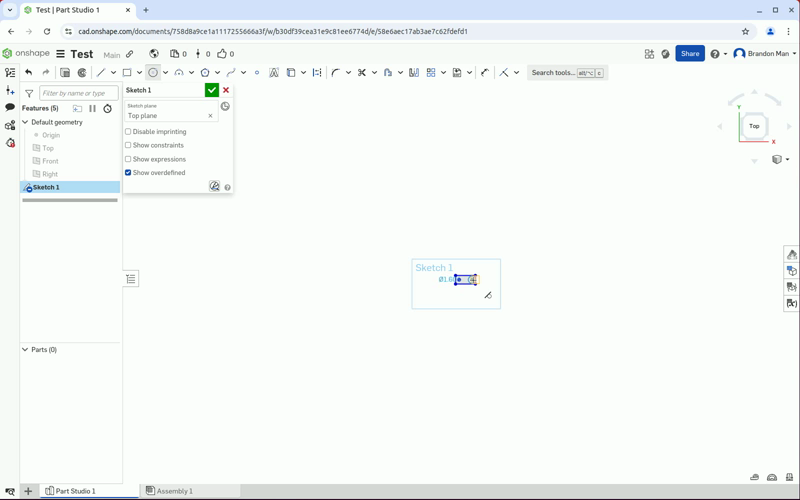
scroll(6)
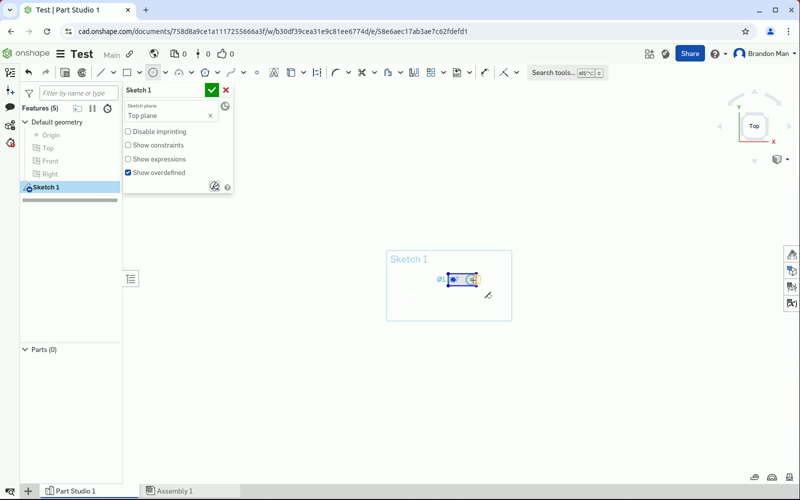
scroll(6)
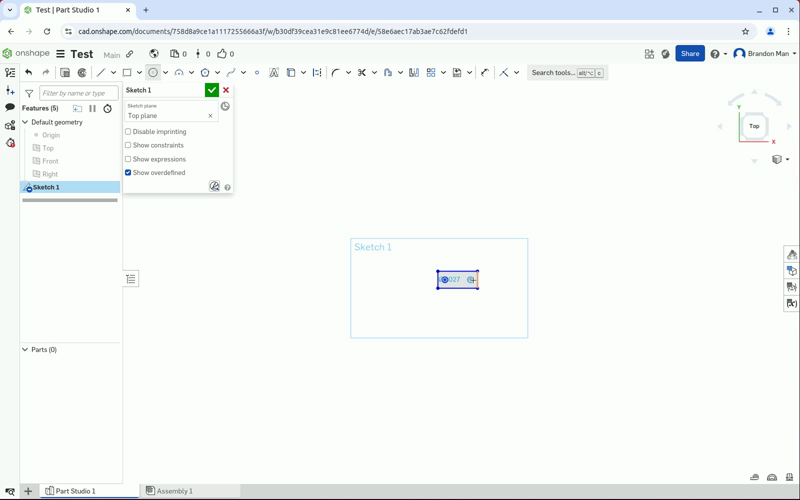
scroll(6)
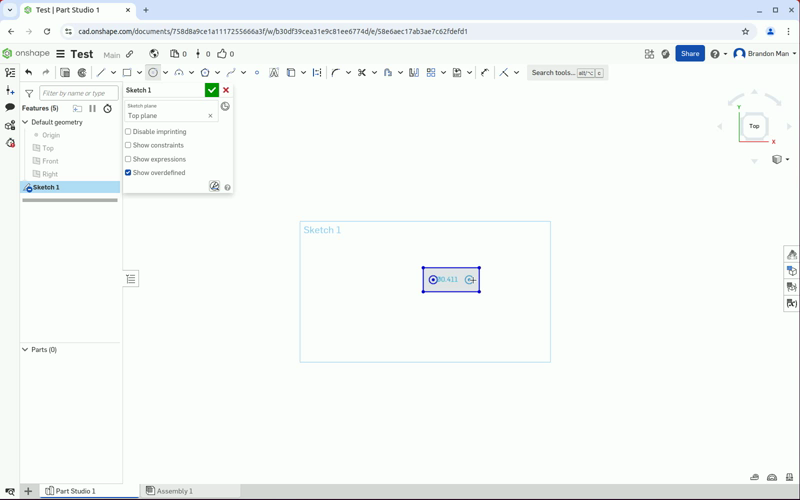
scroll(6)
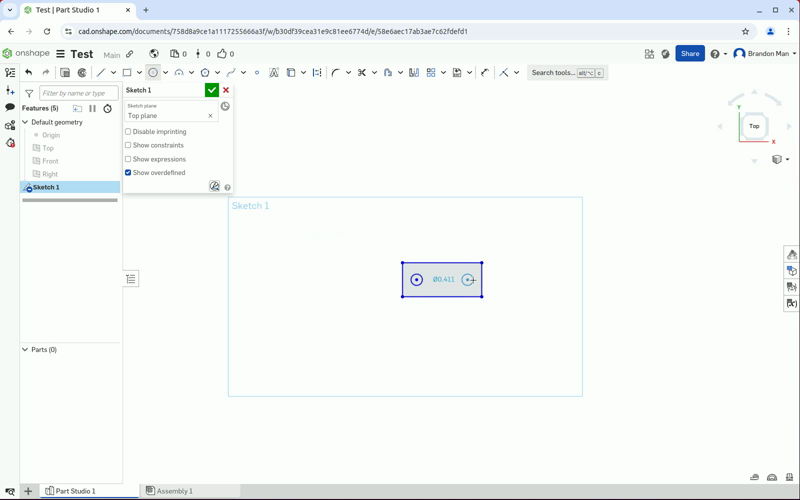
scroll(6)
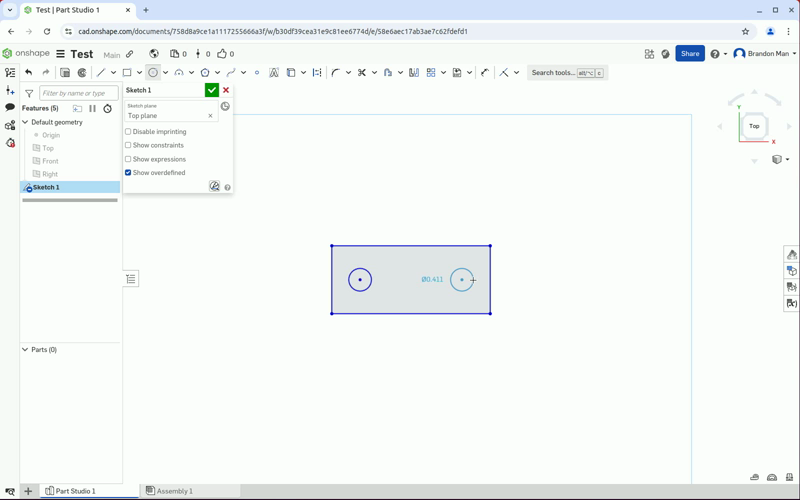
click(473, 279)
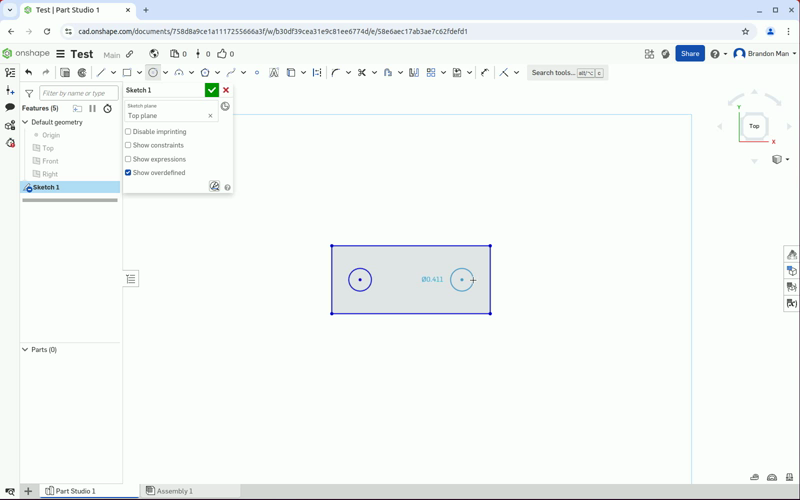
scroll(-6)
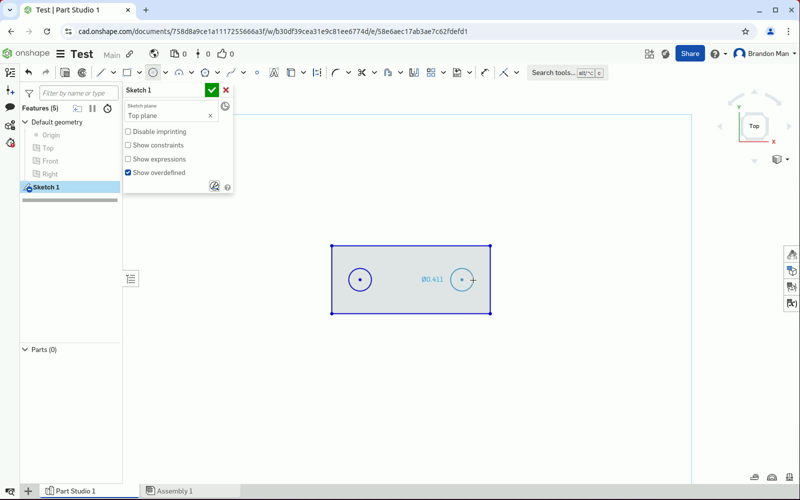
scroll(-6)
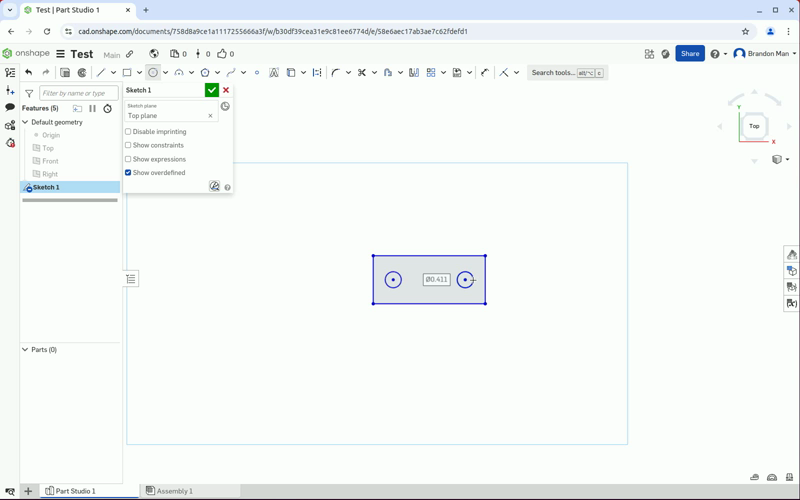
scroll(-6)
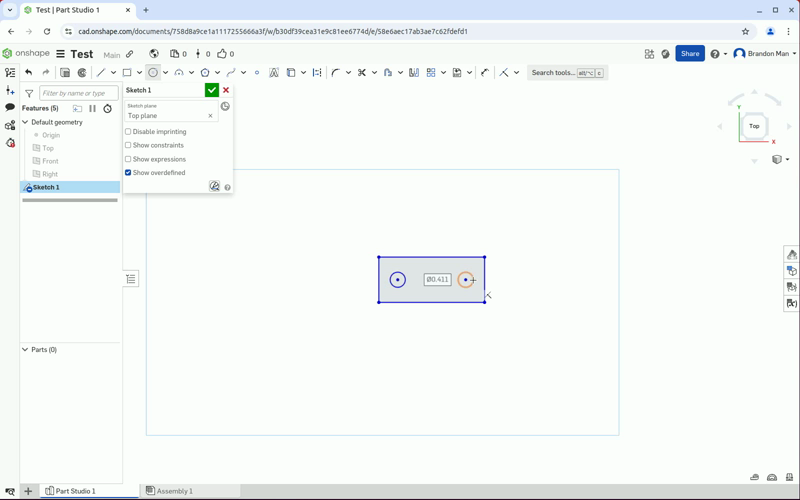
scroll(-6)
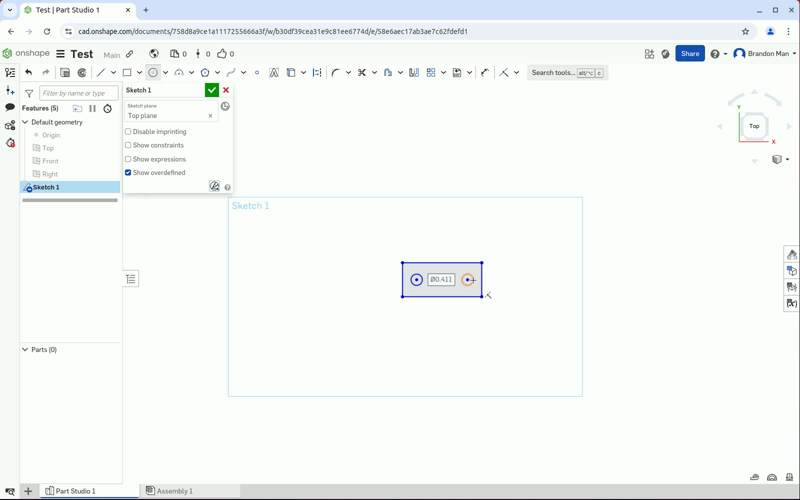
scroll(-6)
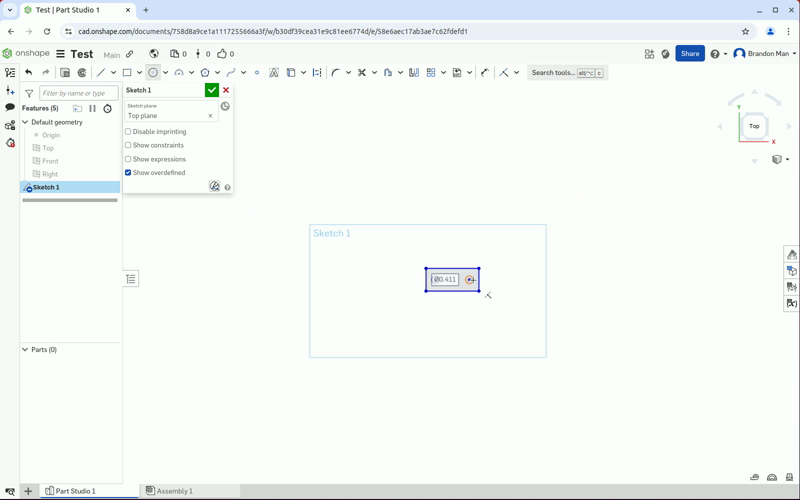
scroll(-6)
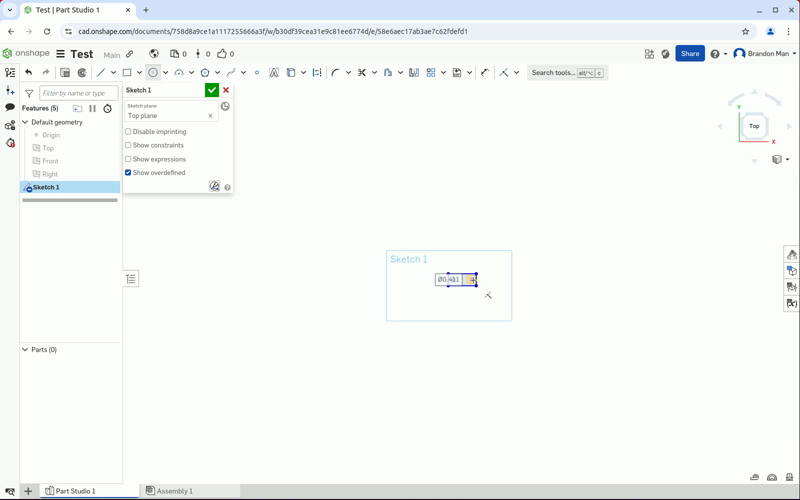
scroll(-6)
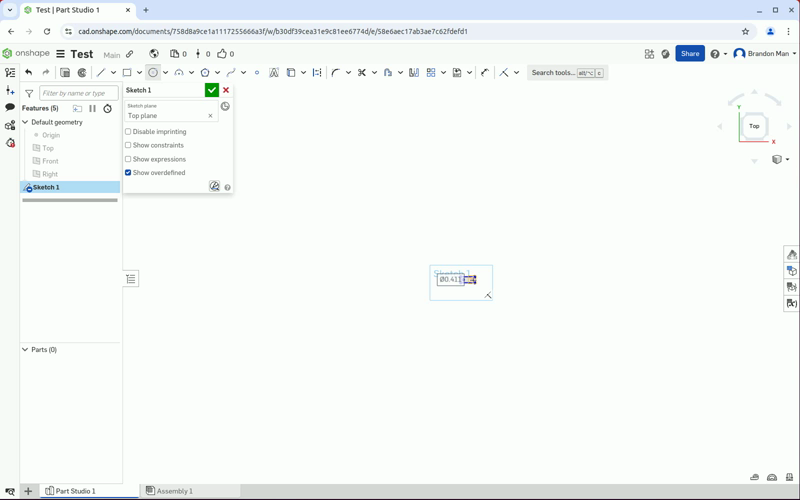
key(esc)
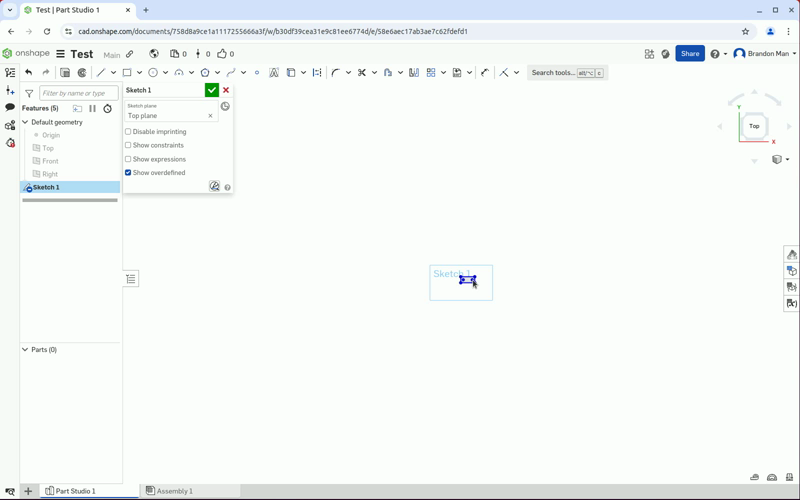
mouse_move(464, 278)
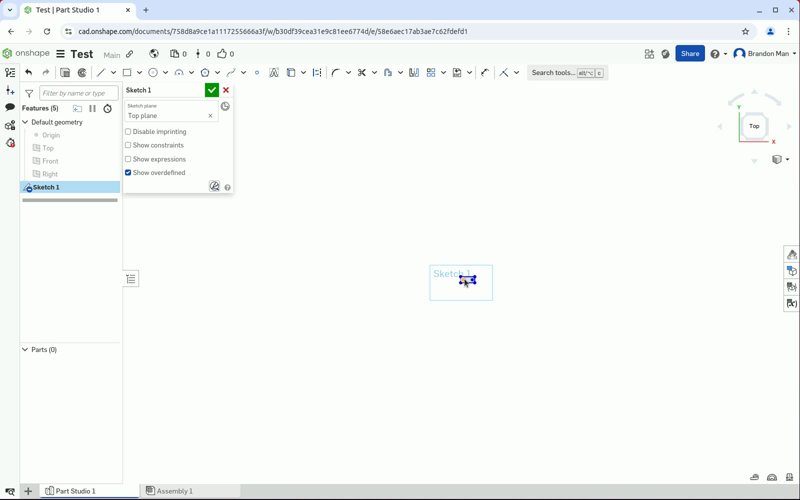
scroll(6)
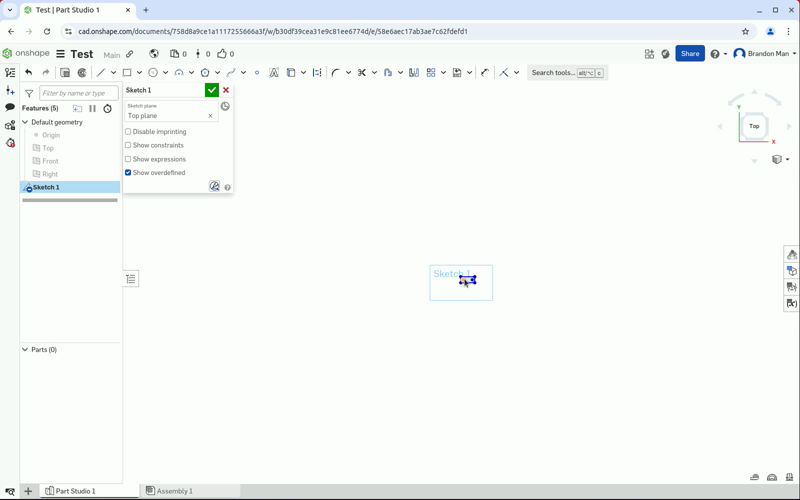
scroll(6)
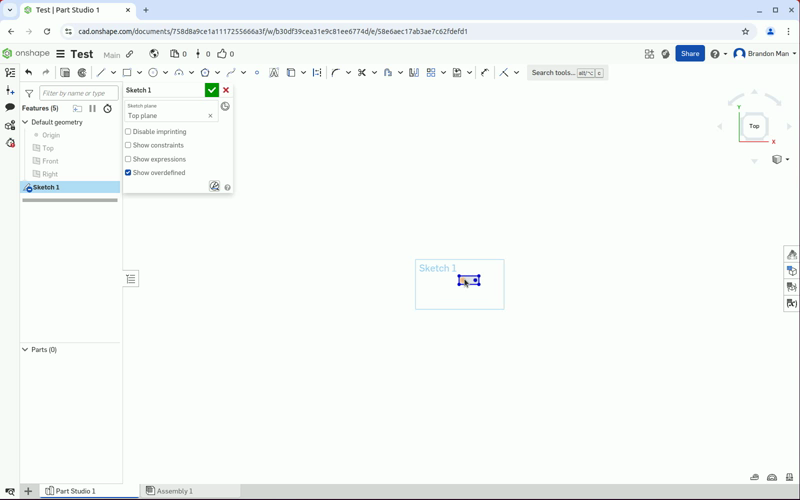
scroll(6)
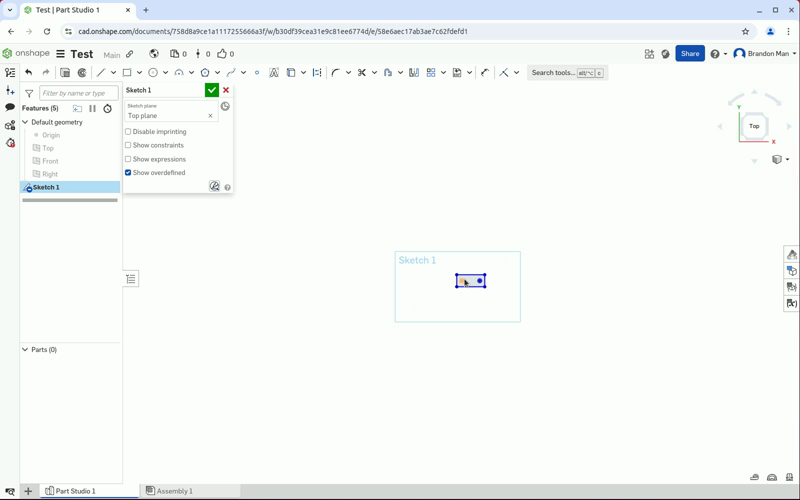
scroll(6)
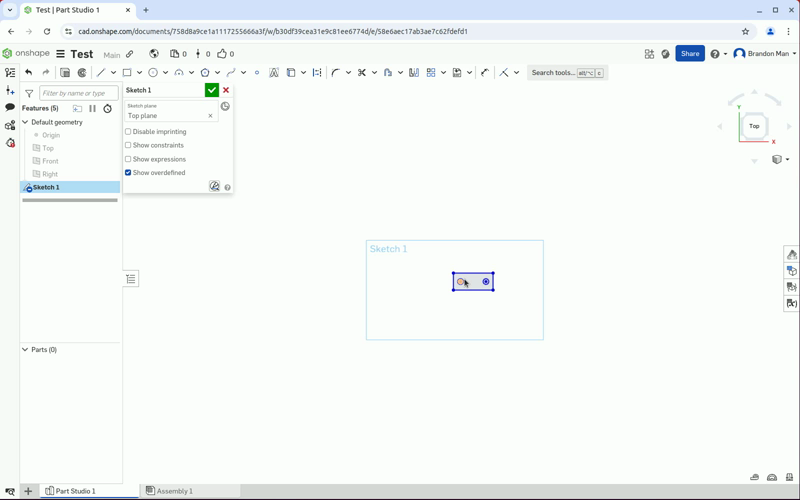
scroll(6)
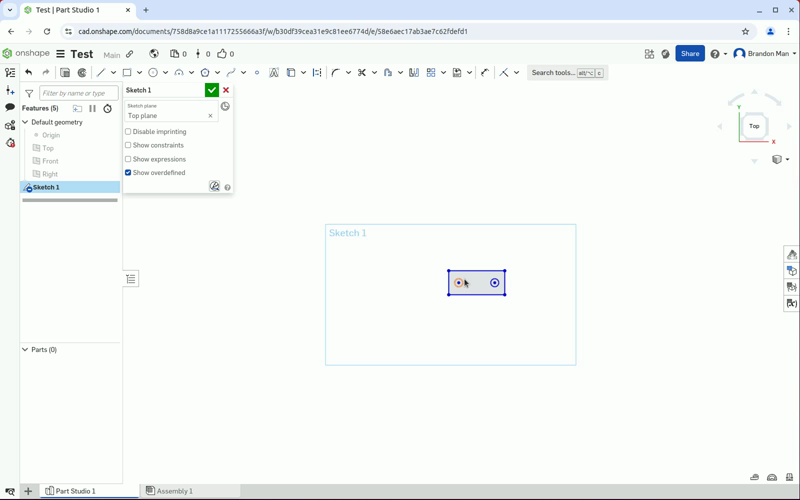
scroll(6)
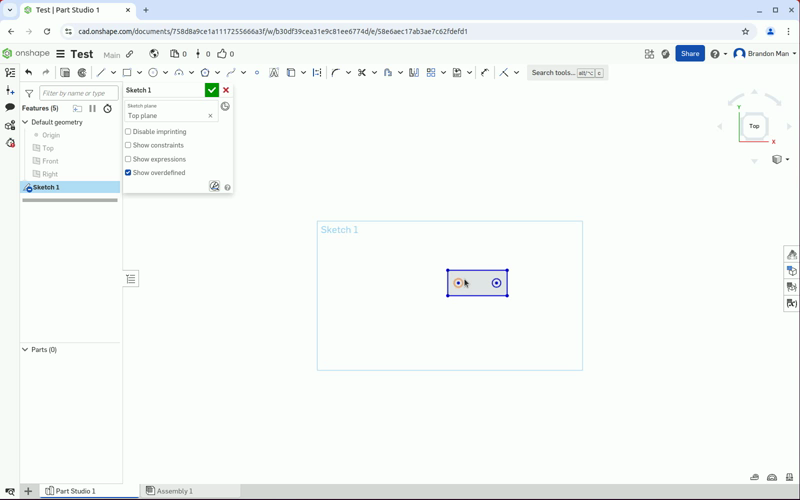
scroll(6)
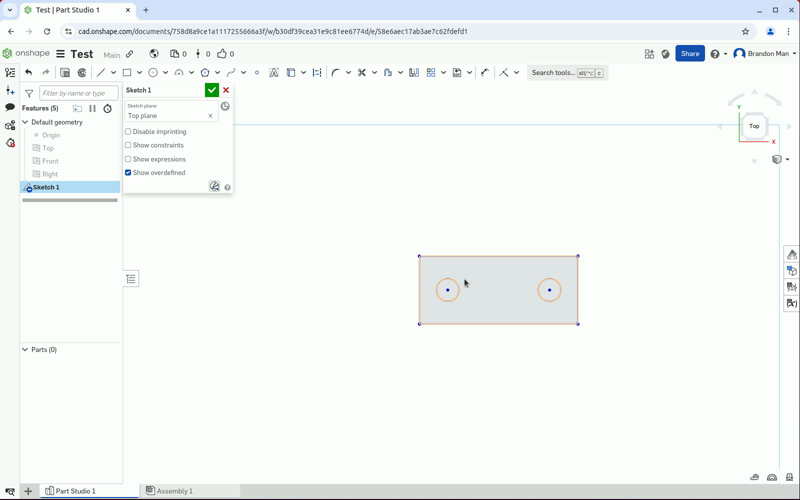
click(464, 278)
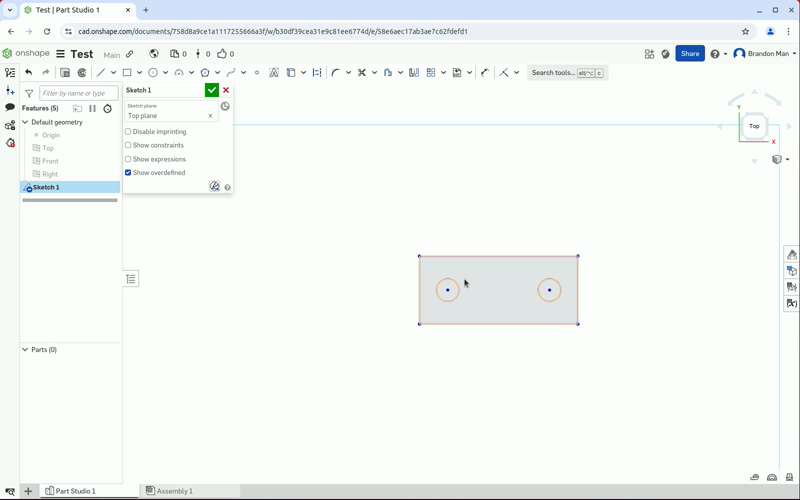
scroll(-6)
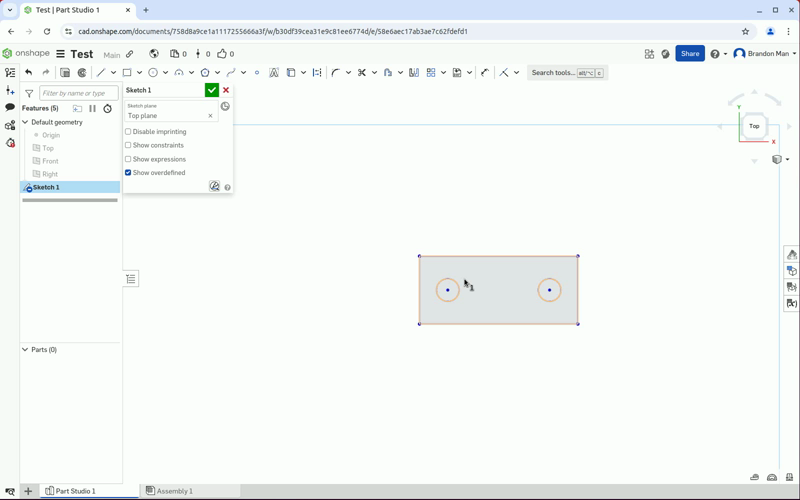
scroll(-6)
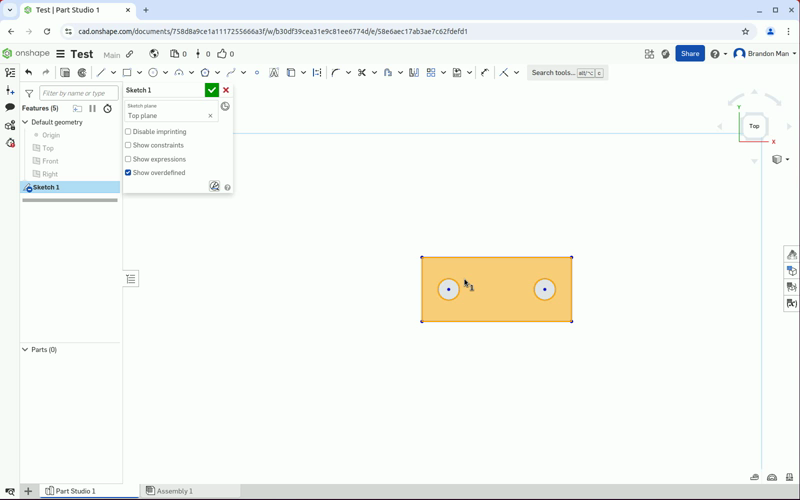
scroll(-6)
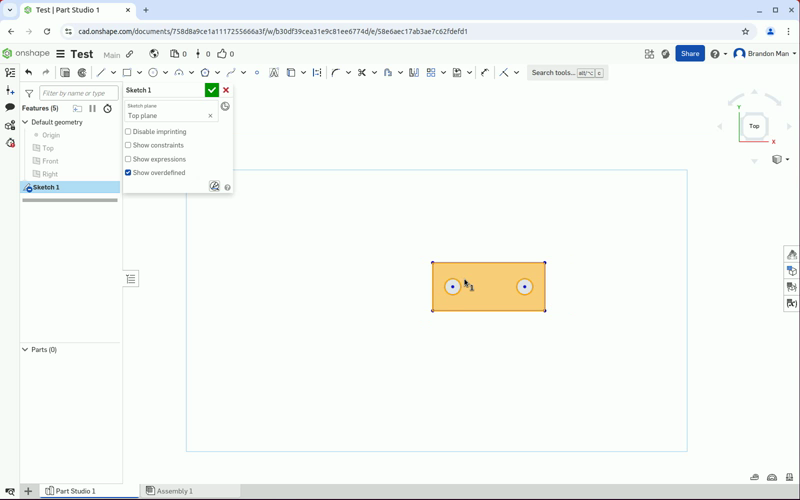
scroll(-6)
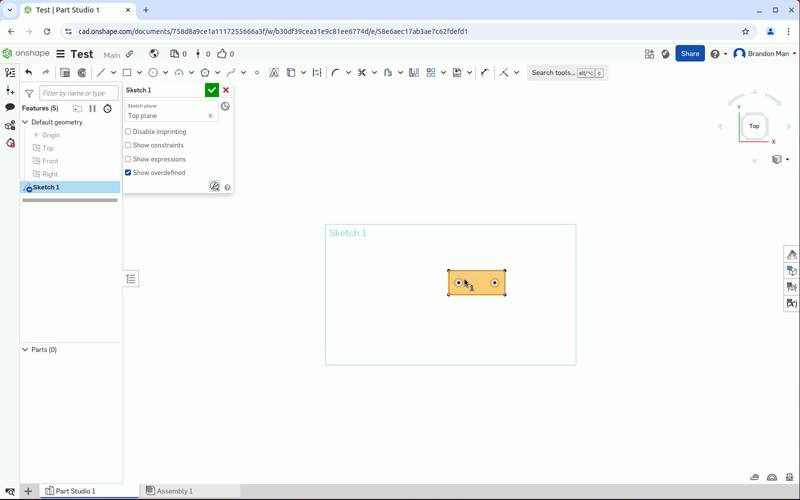
scroll(-6)
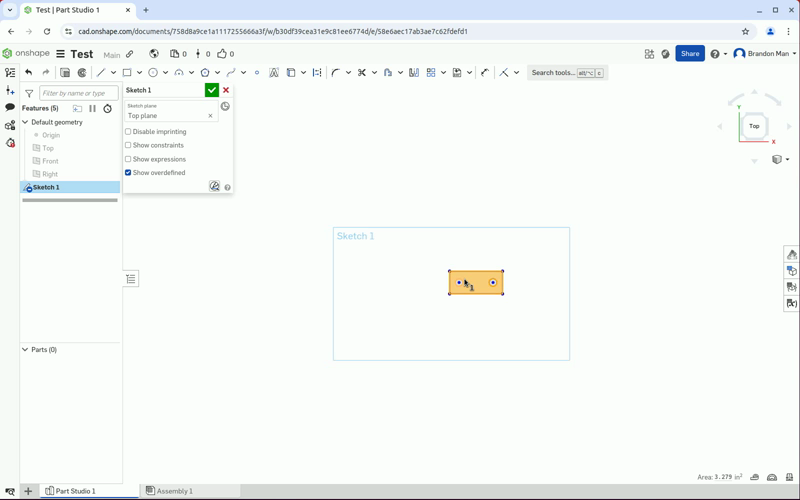
scroll(-6)
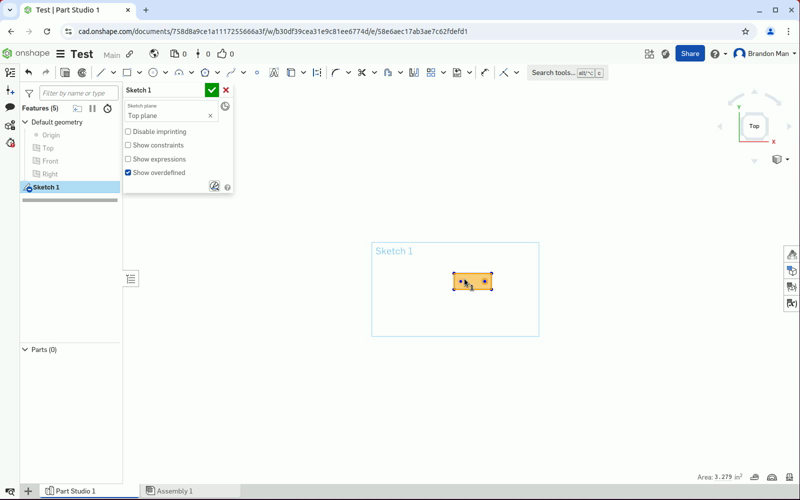
scroll(-6)
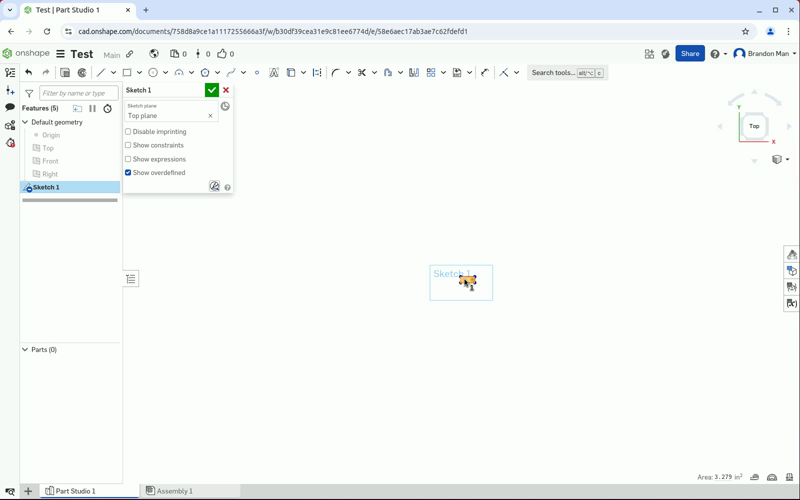
mouse_move(73, 352)
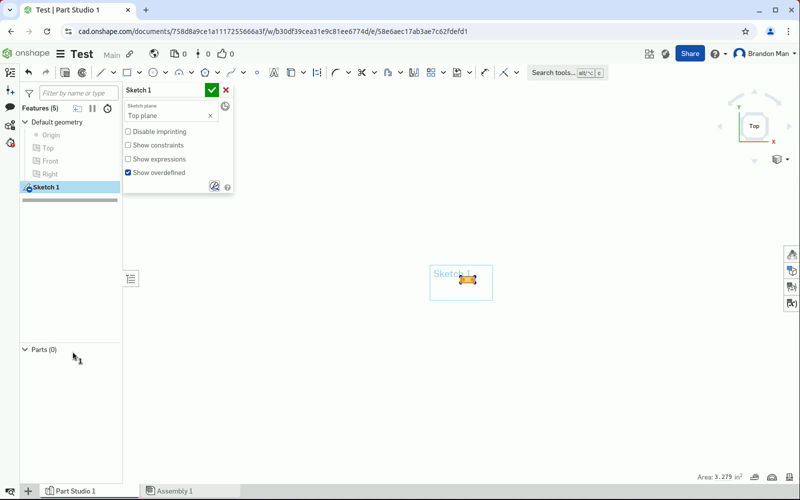
key(shift+y)
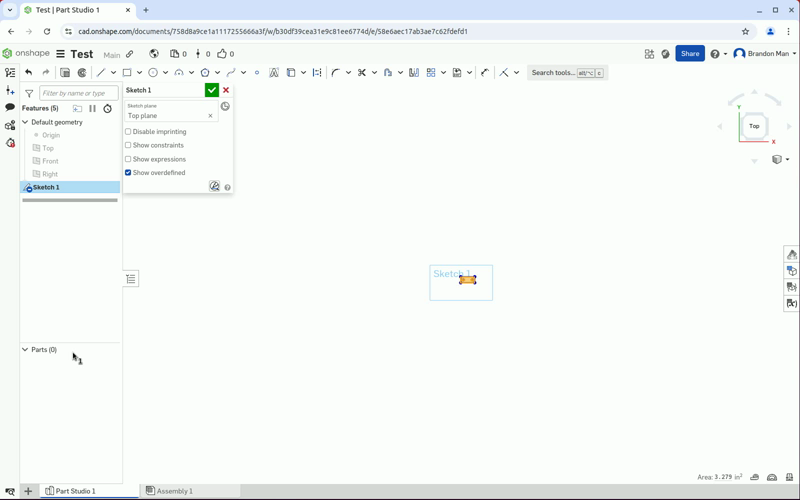
key(shift+e)
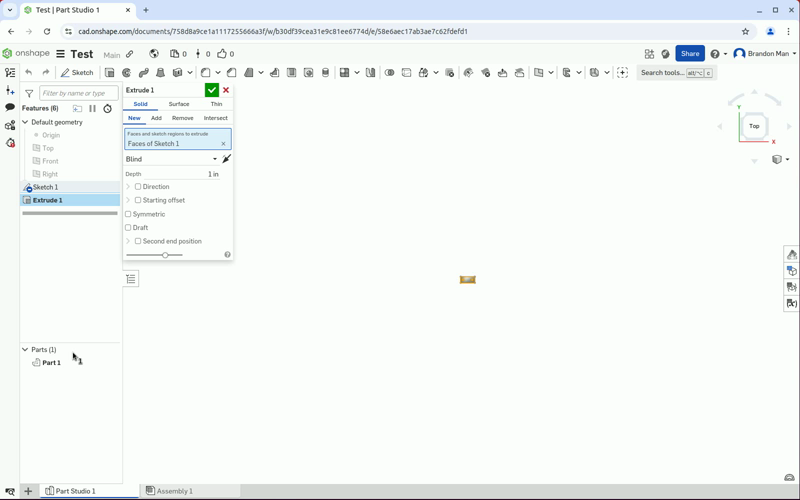
mouse_move(143, 106)
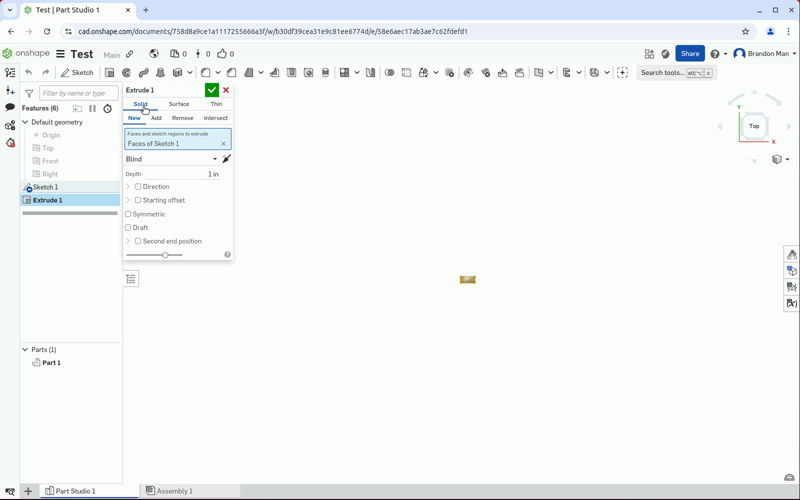
click(143, 106)
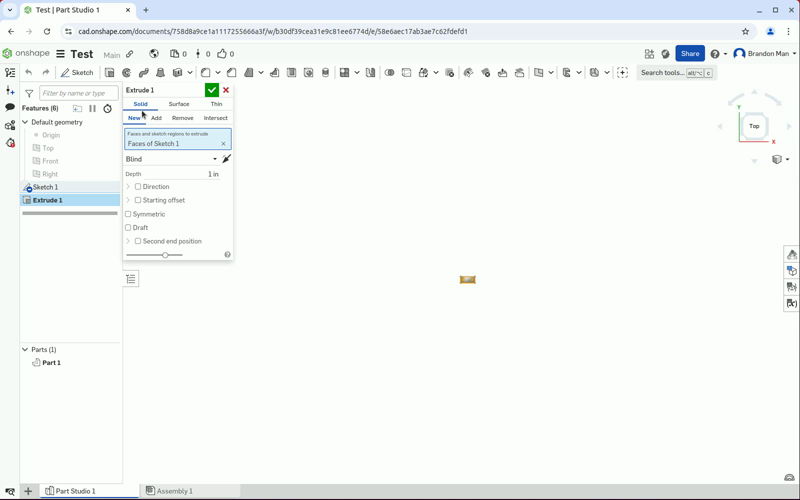
mouse_move(137, 120)
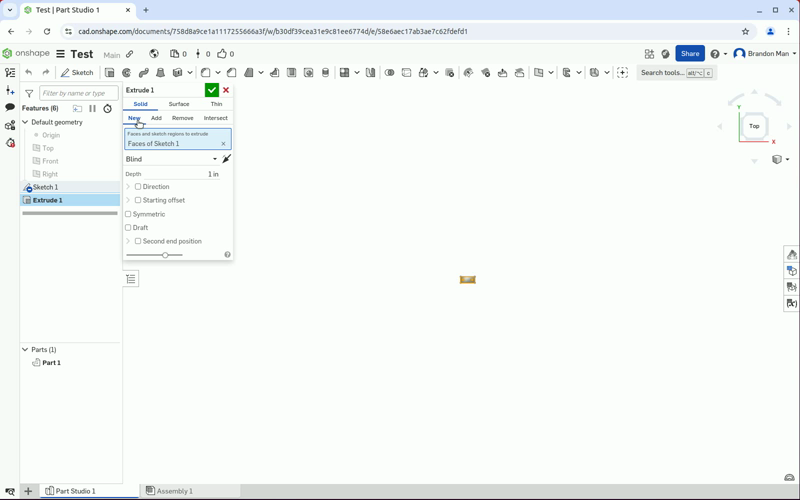
click(137, 120)
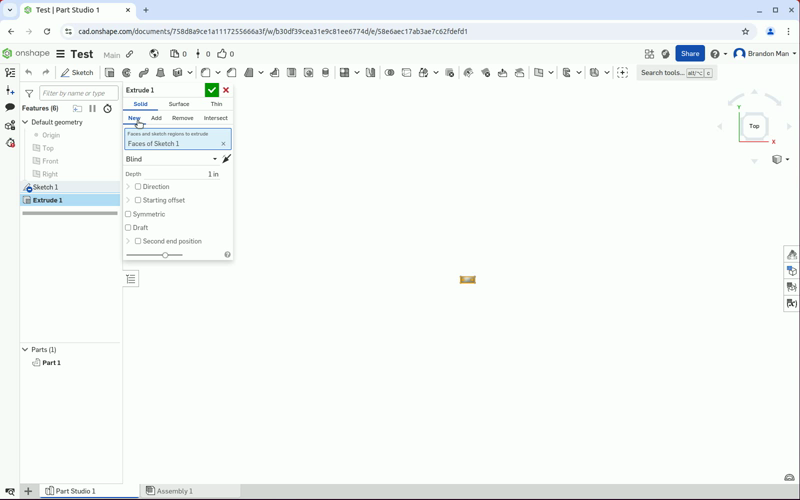
key(tab, 4)
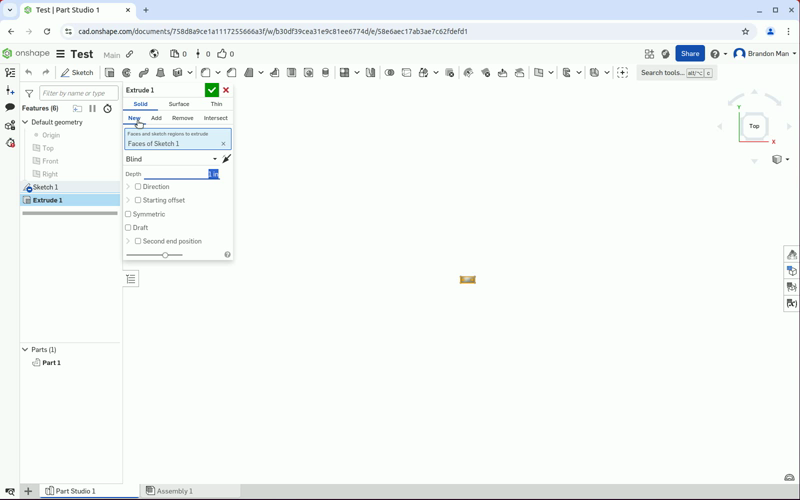
text(0.241)
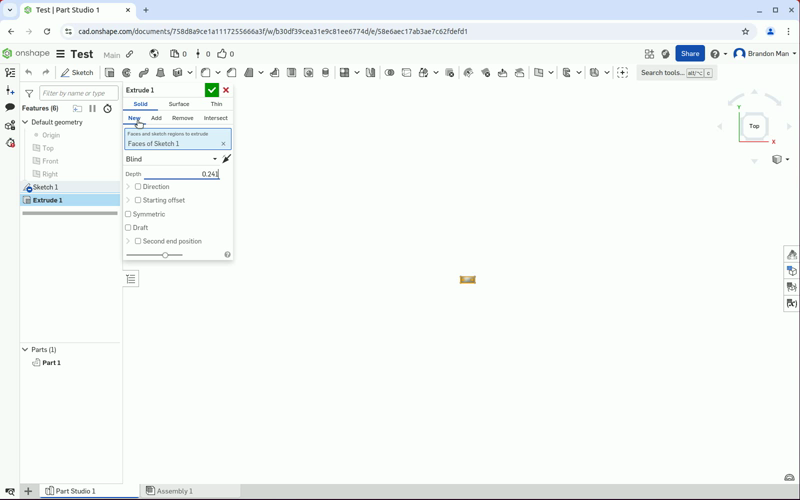
key(enter)
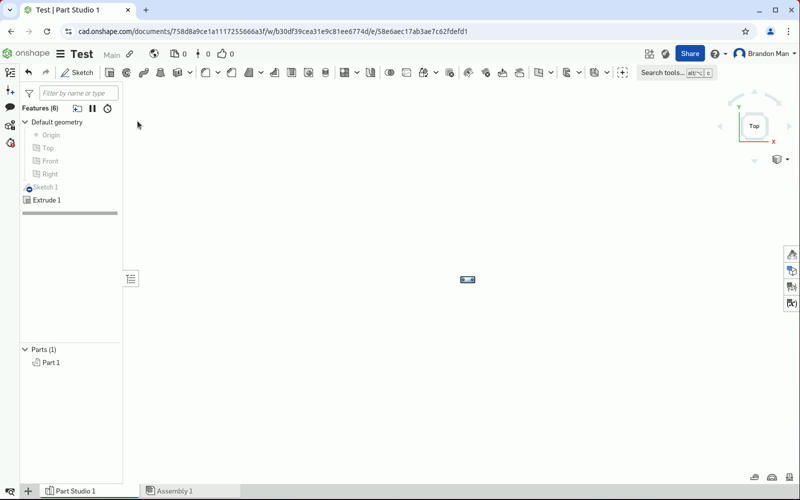
key(shift+h)
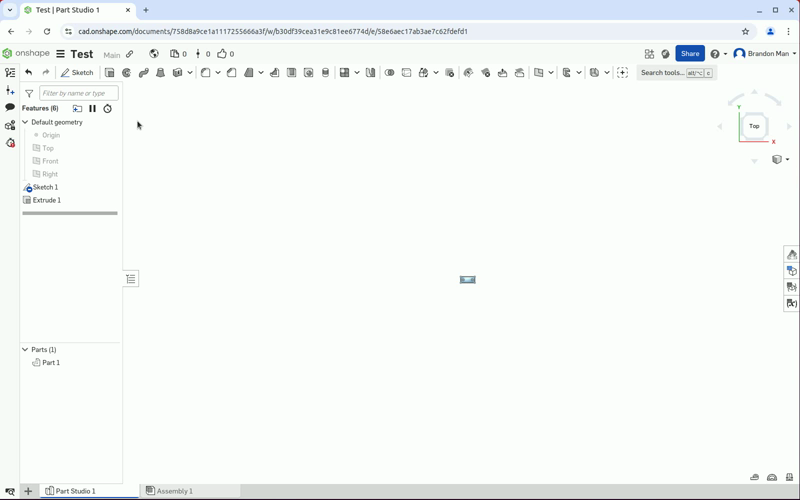
key(shift+h)
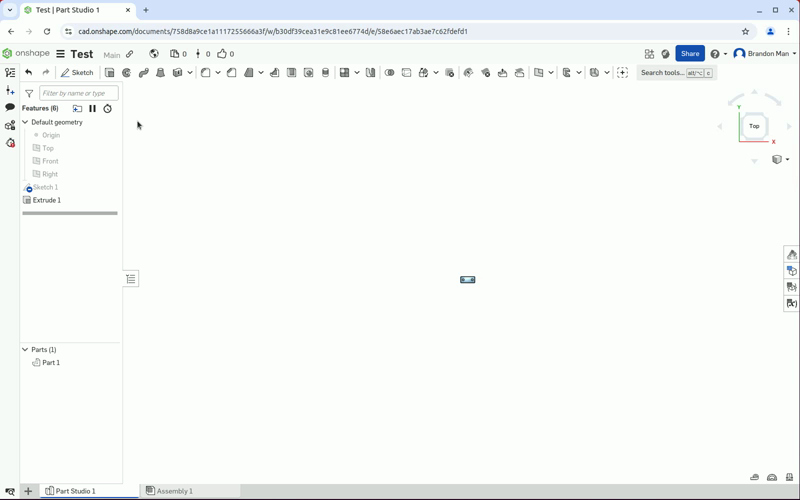
mouse_move(73, 189)
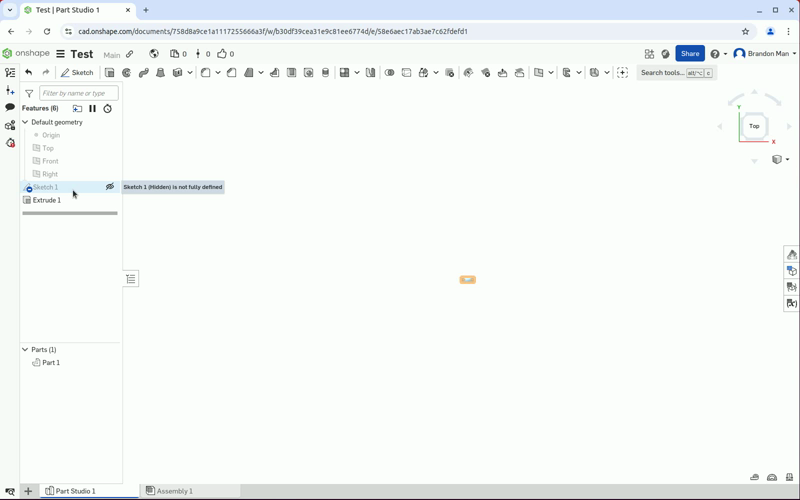
click(73, 189)
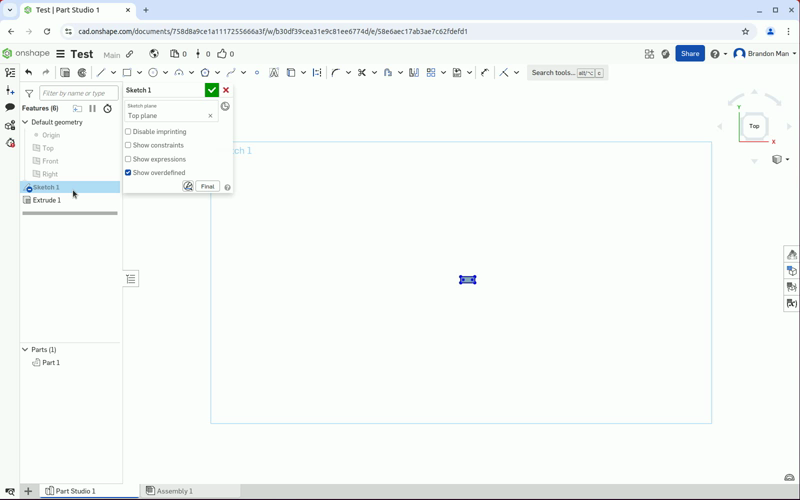
mouse_move(229, 92)
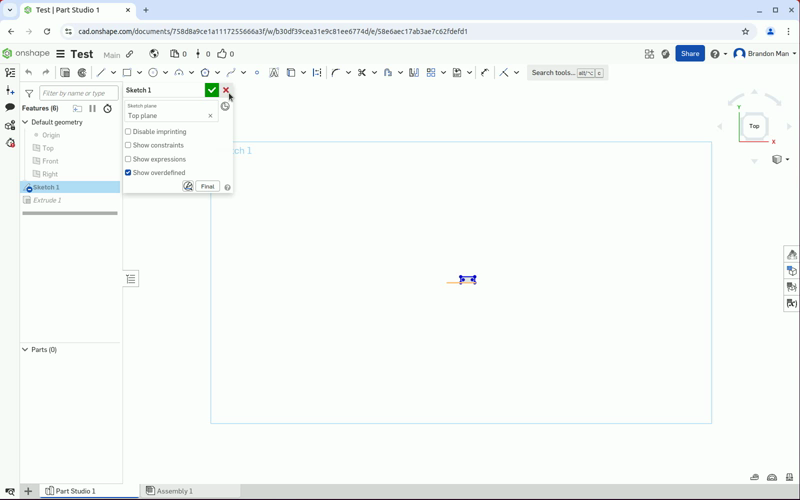
click(229, 92)
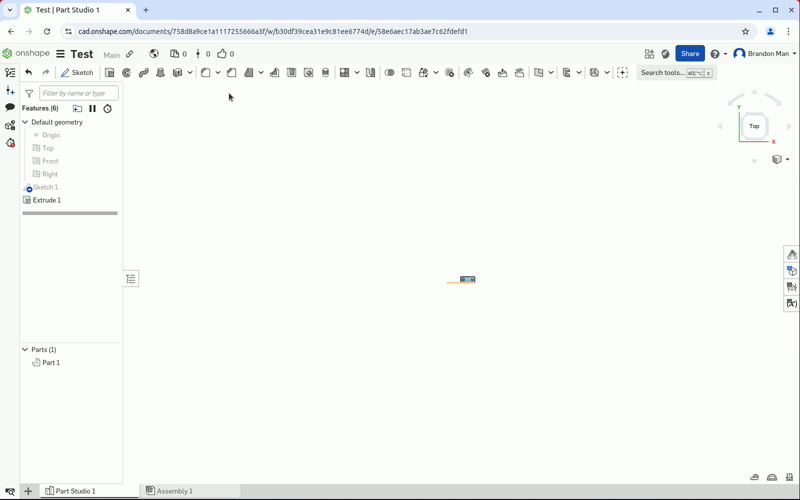
mouse_move(541, 75)
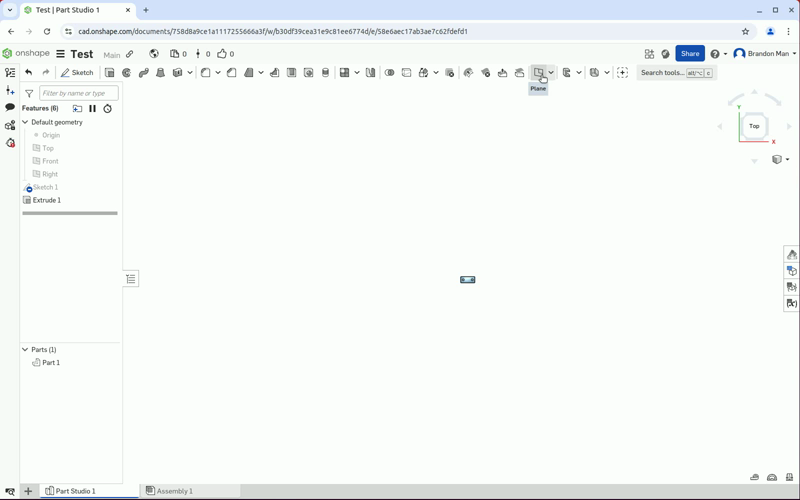
click(541, 75)
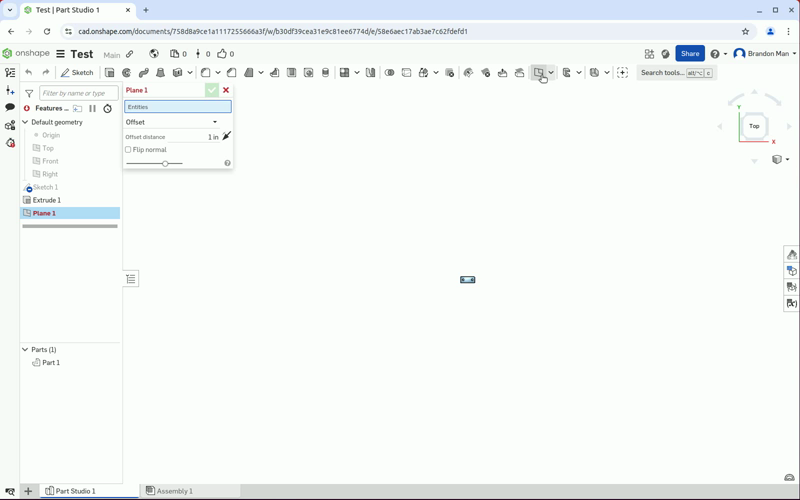
mouse_move(73, 150)
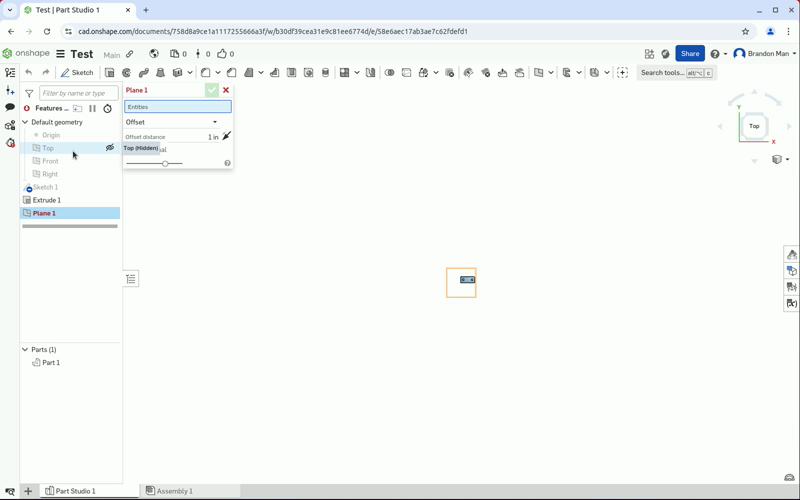
click(73, 150)
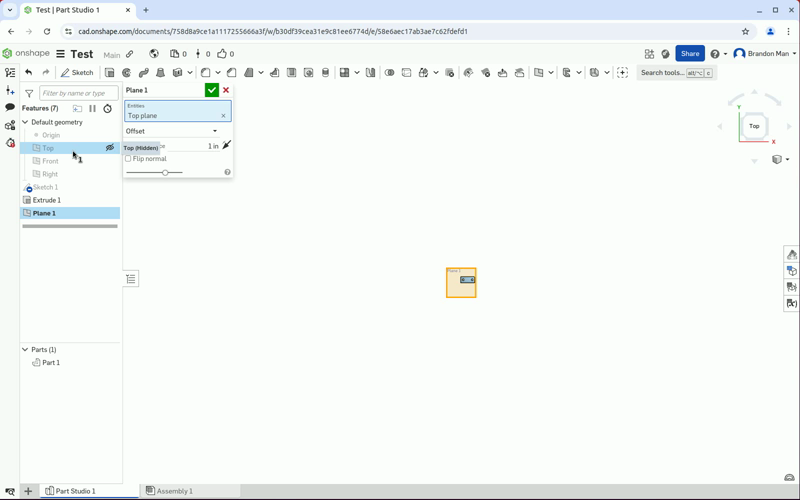
key(tab, 2)
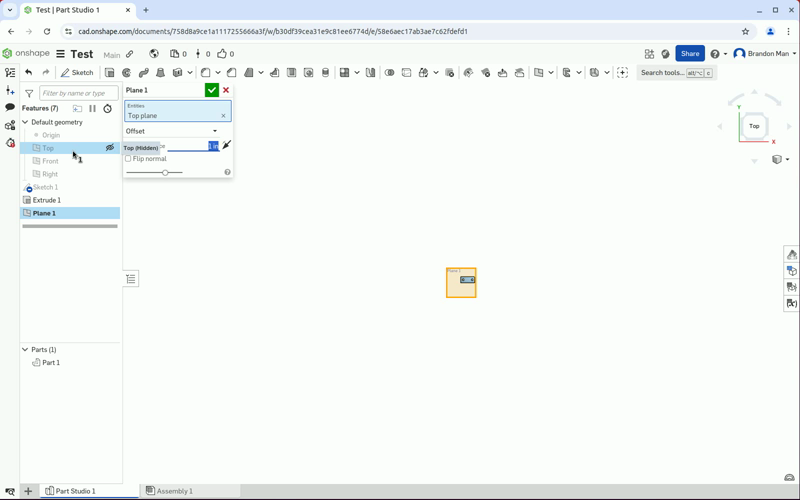
text(0.246)
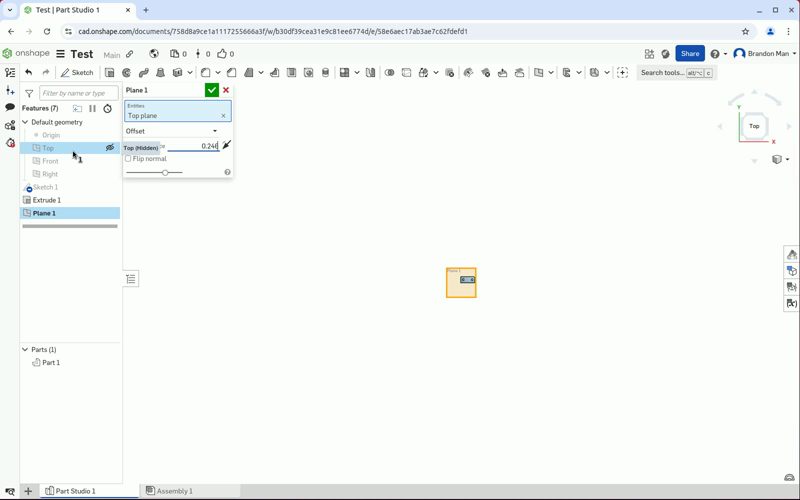
key(enter, 2)
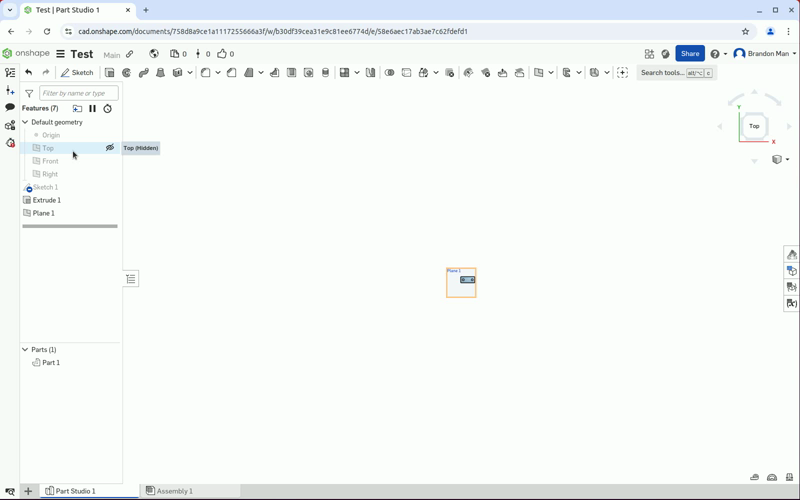
key(shift+s)
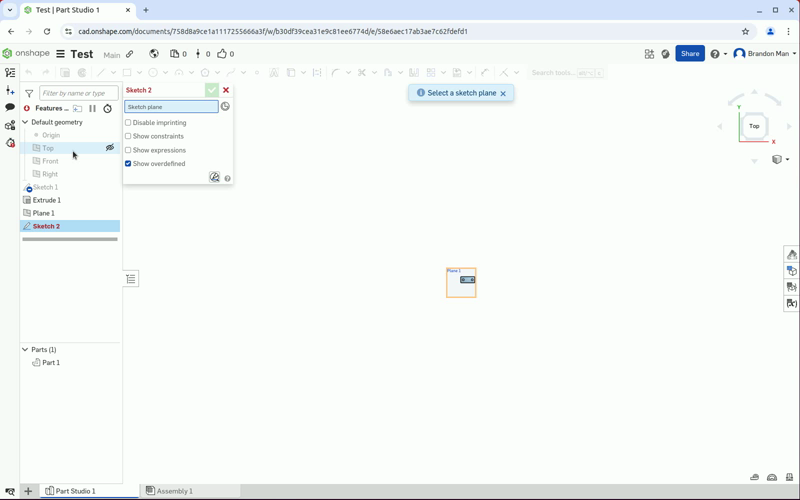
mouse_move(73, 215)
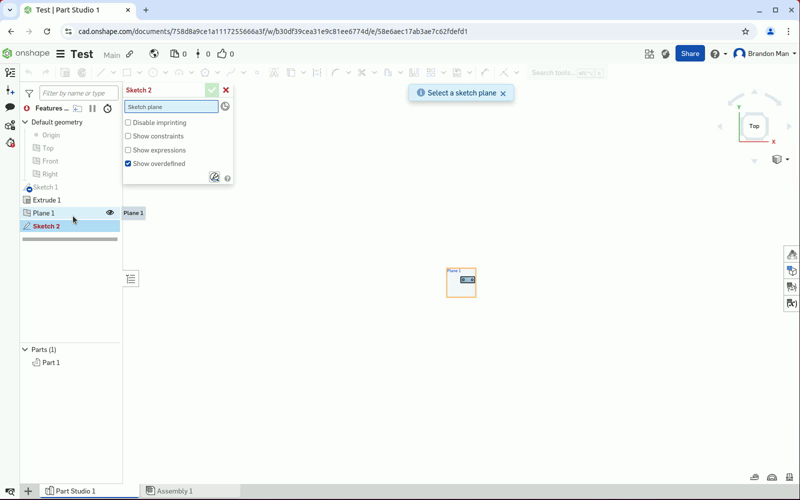
click(73, 215)
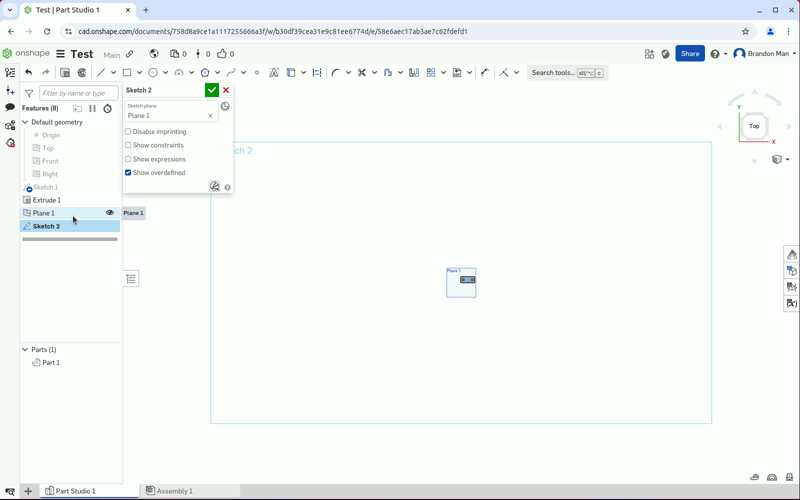
mouse_move(73, 352)
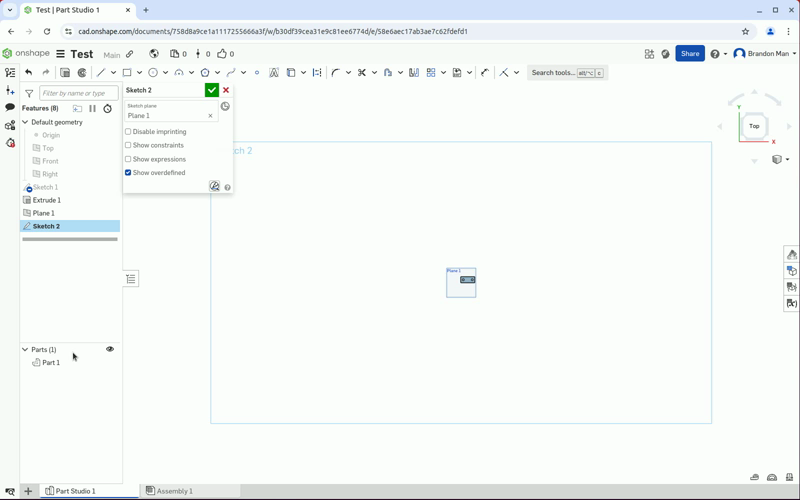
key(y)
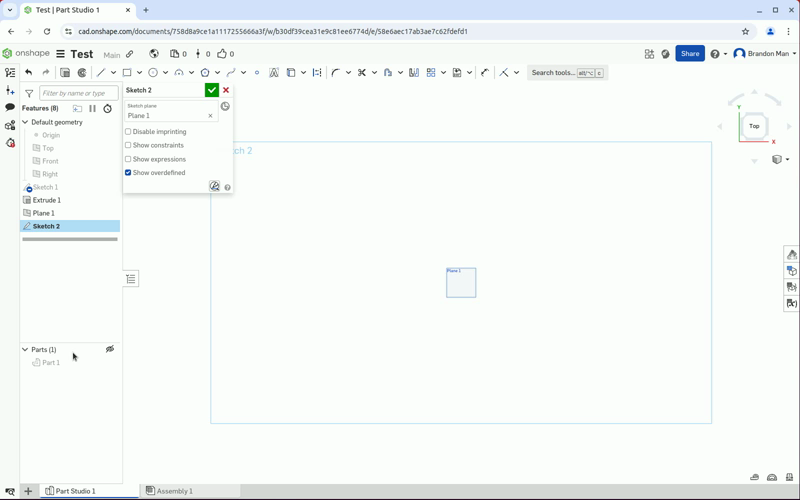
key(c)
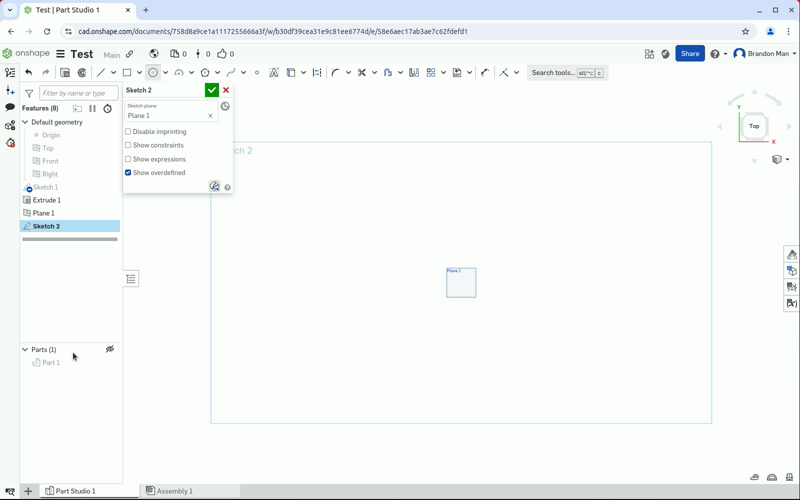
key_down(shift)
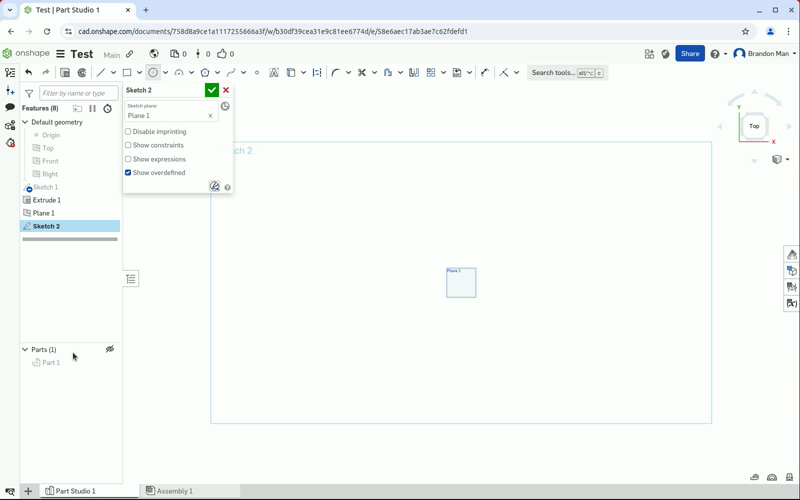
mouse_move(467, 280)
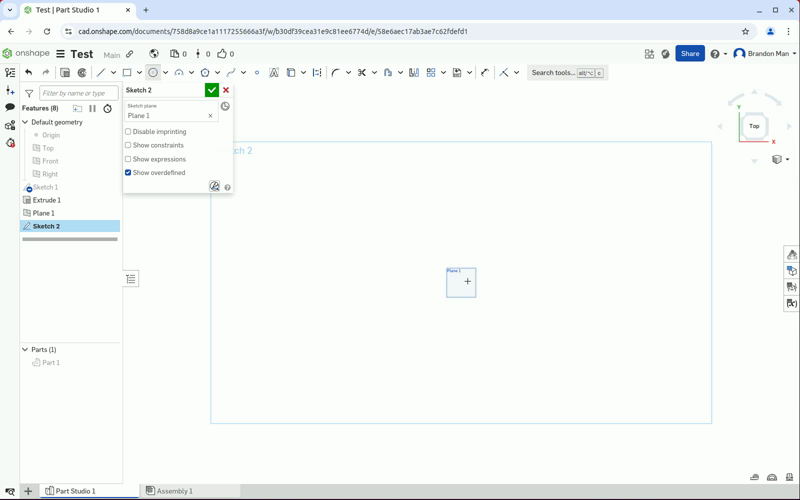
click(467, 280)
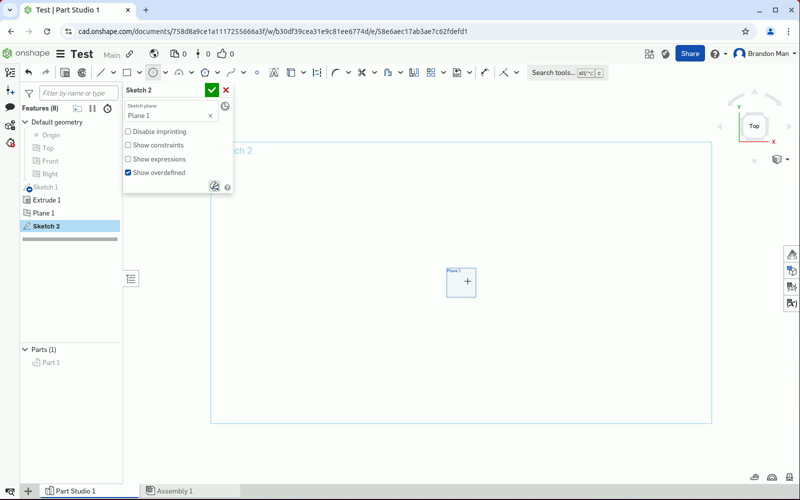
key_up(shift)
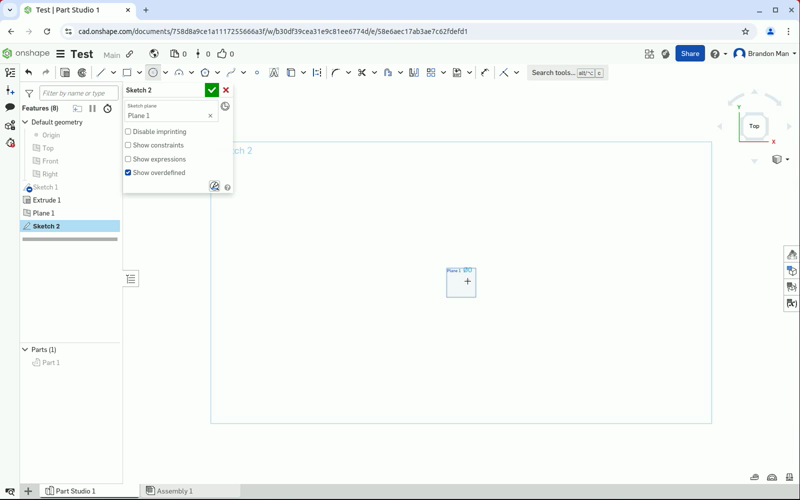
mouse_move(470, 280)
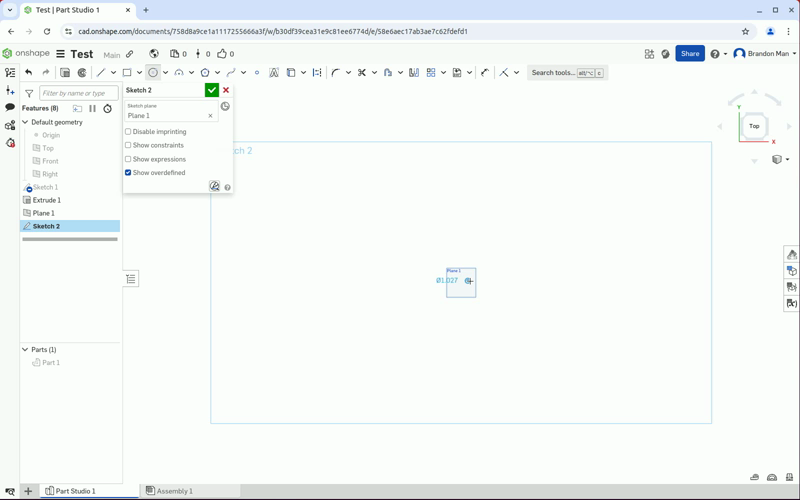
scroll(6)
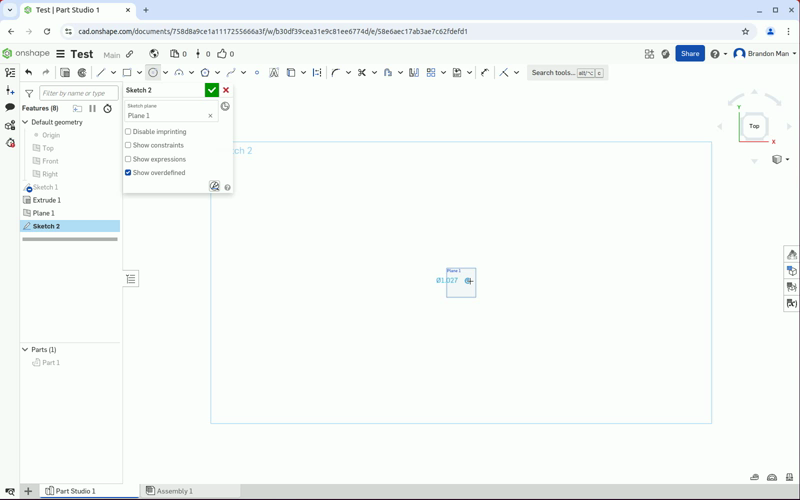
scroll(6)
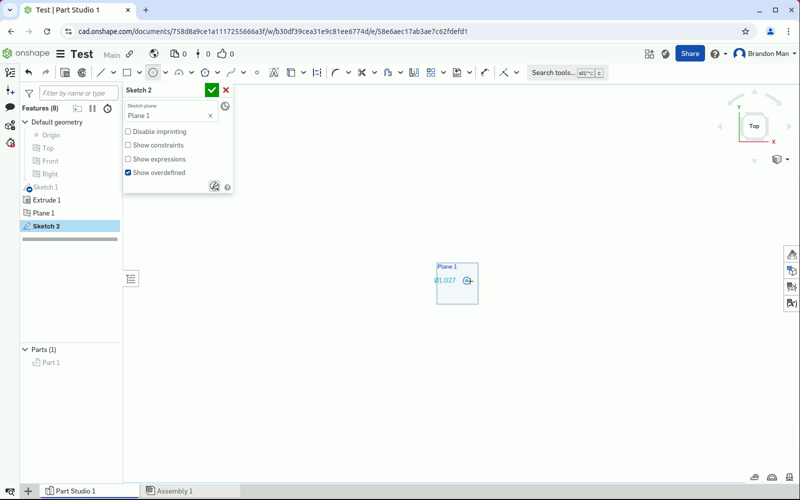
scroll(6)
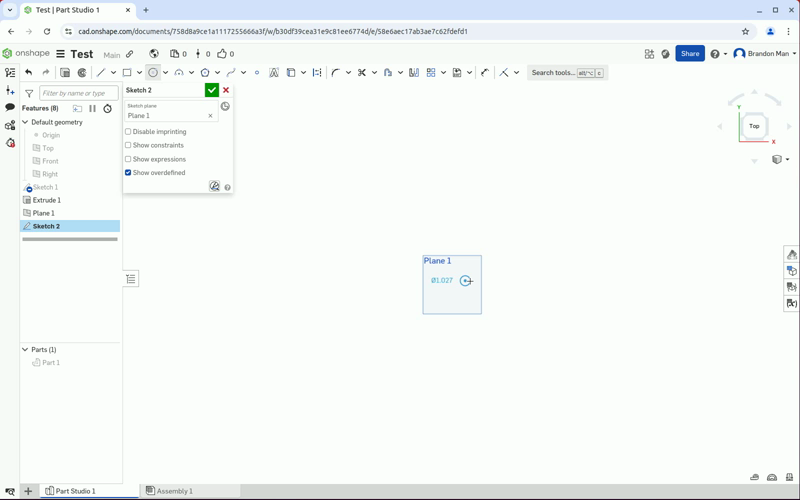
scroll(6)
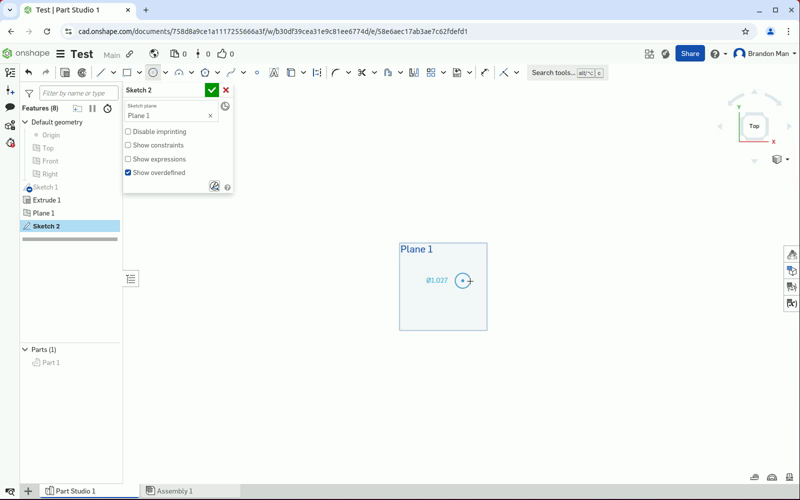
scroll(6)
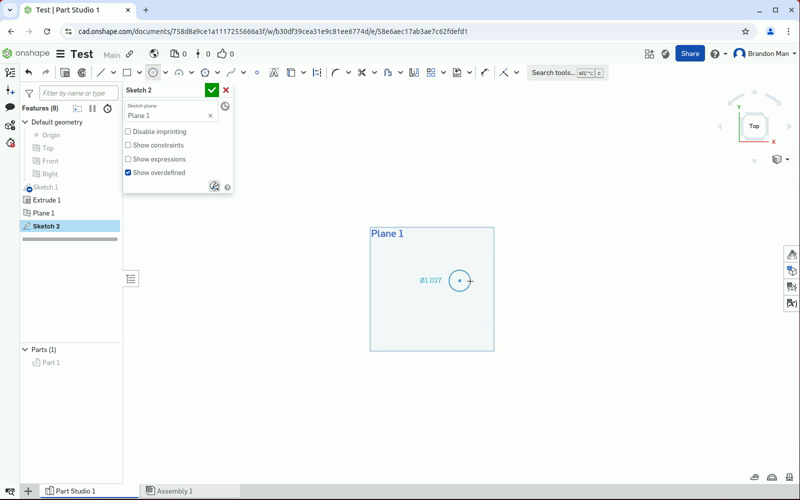
scroll(6)
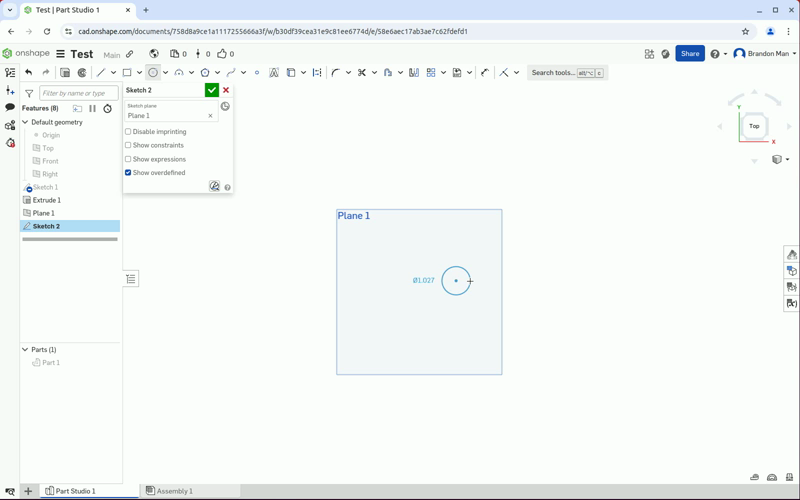
scroll(6)
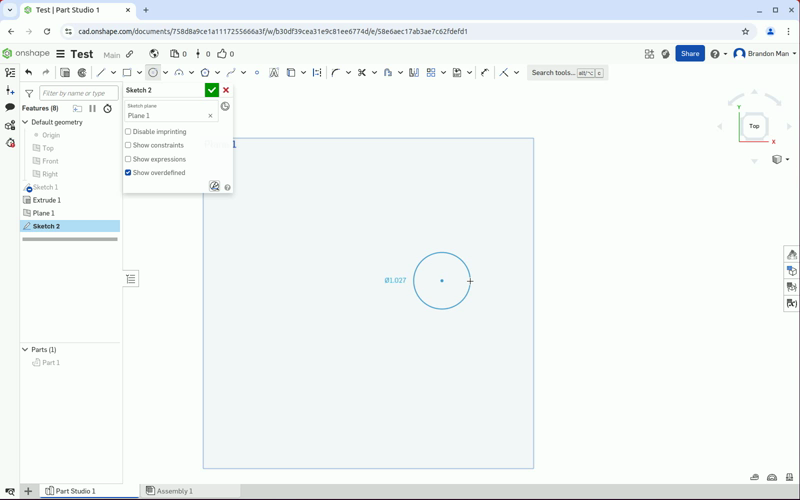
click(470, 280)
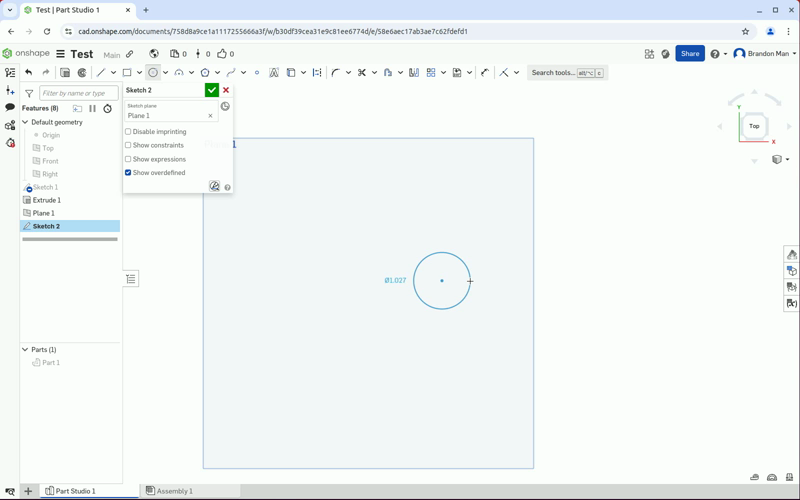
scroll(-6)
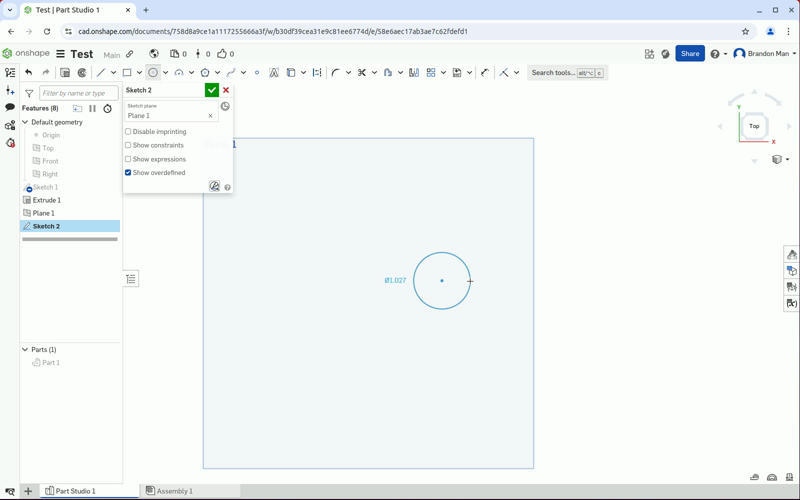
scroll(-6)
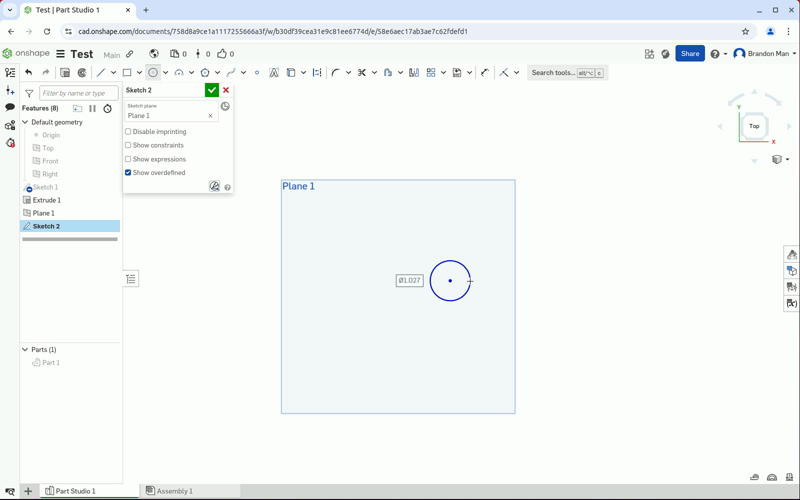
scroll(-6)
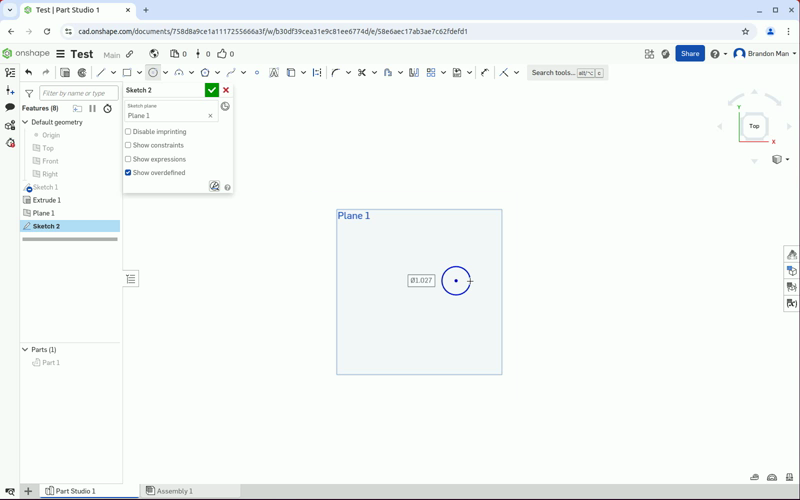
scroll(-6)
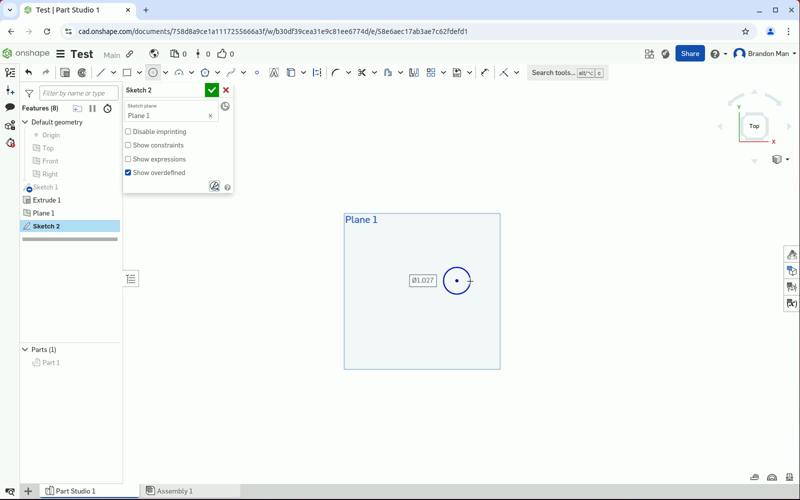
scroll(-6)
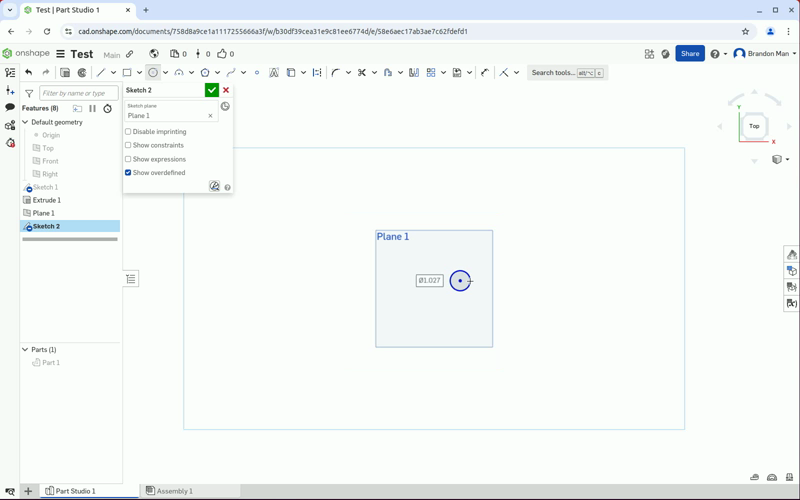
scroll(-6)
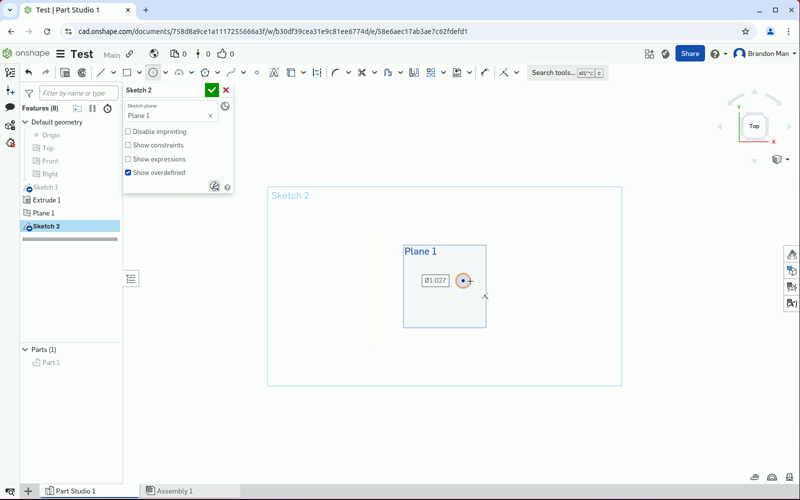
scroll(-6)
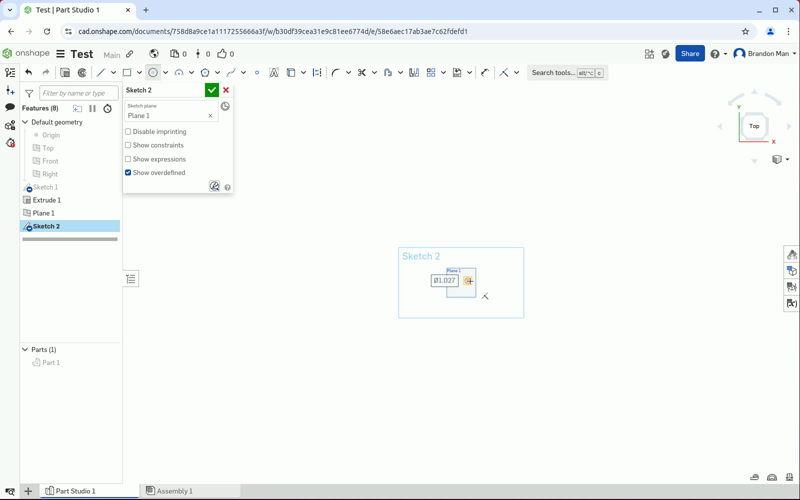
key(esc)
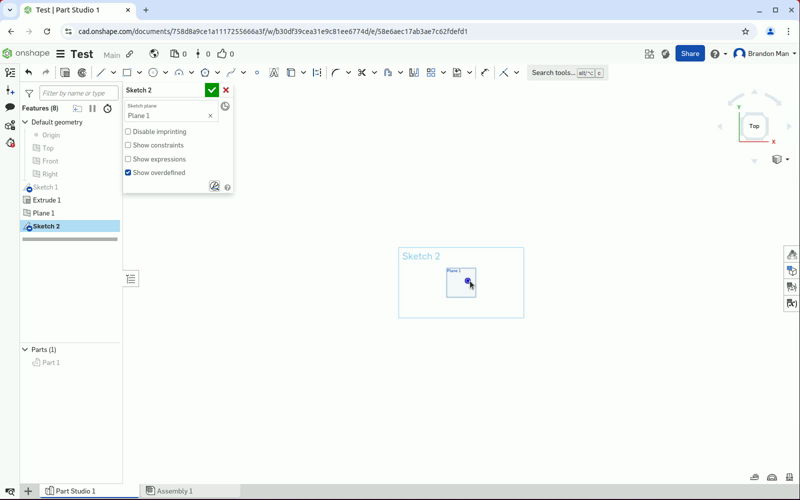
key(c)
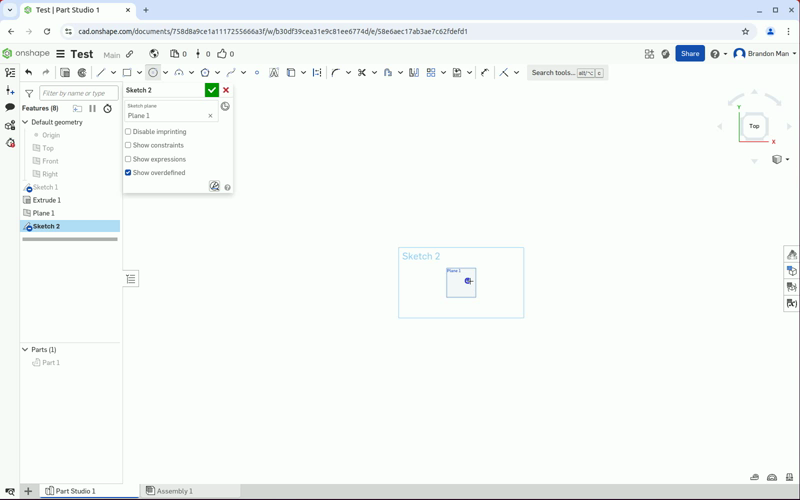
key_down(shift)
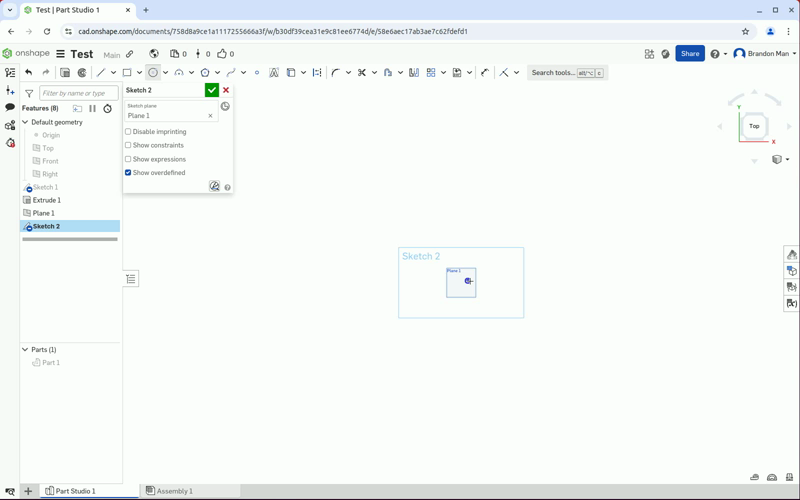
mouse_move(467, 280)
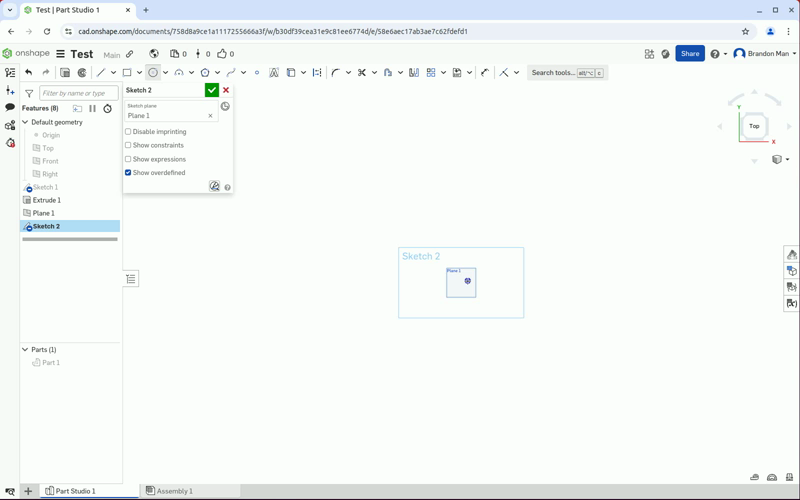
scroll(6)
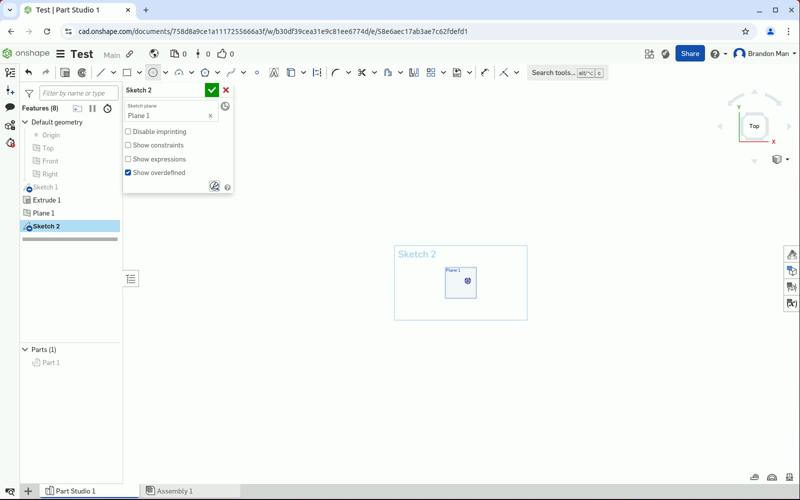
scroll(6)
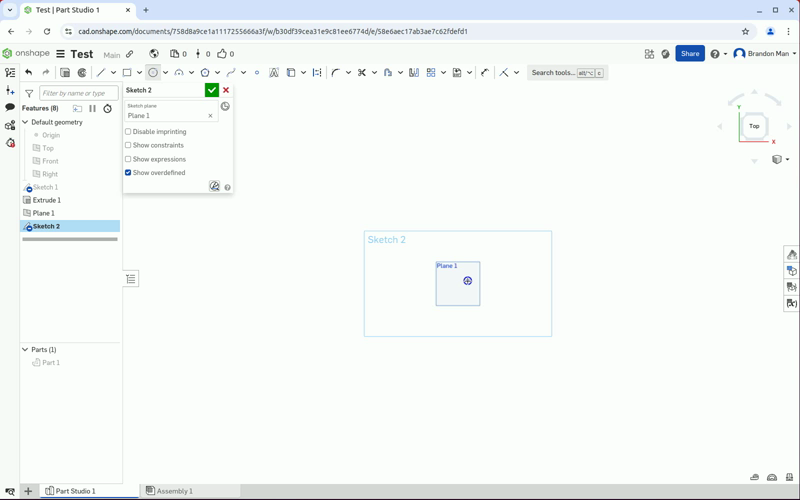
scroll(6)
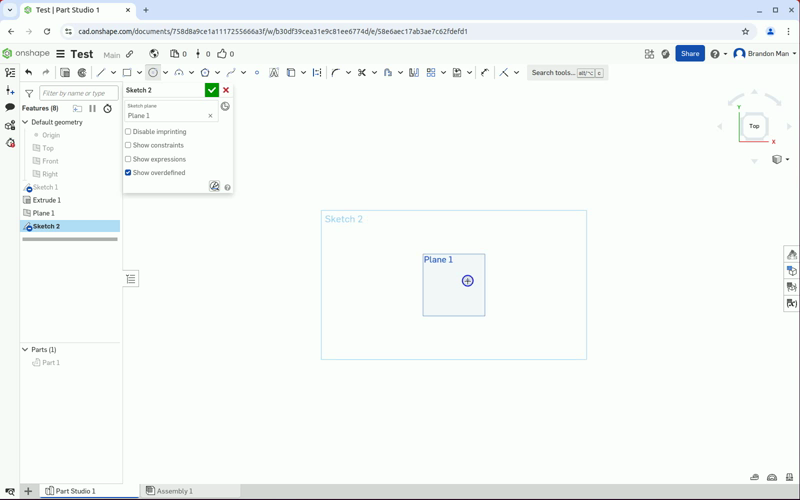
scroll(6)
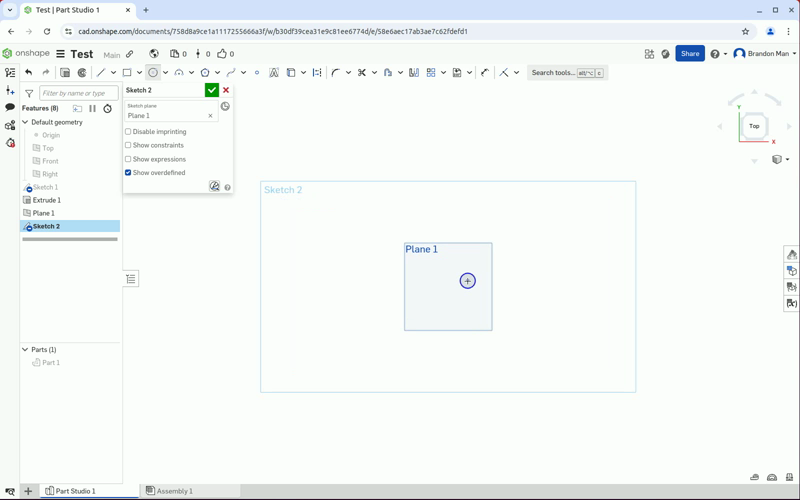
scroll(6)
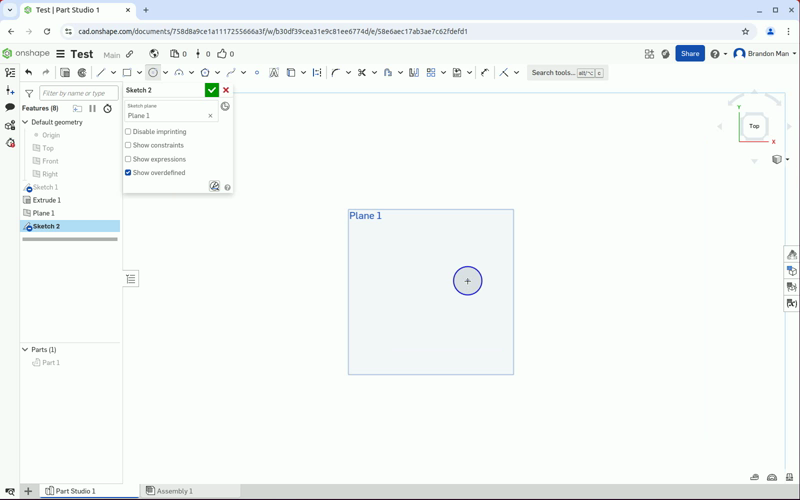
scroll(6)
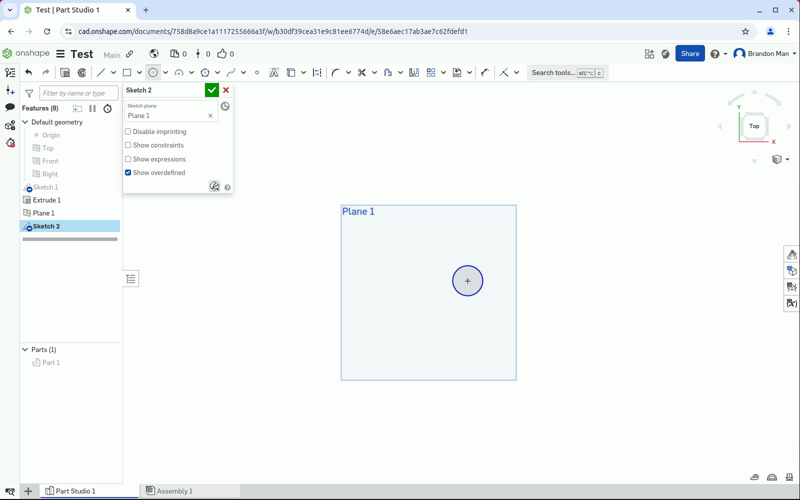
scroll(6)
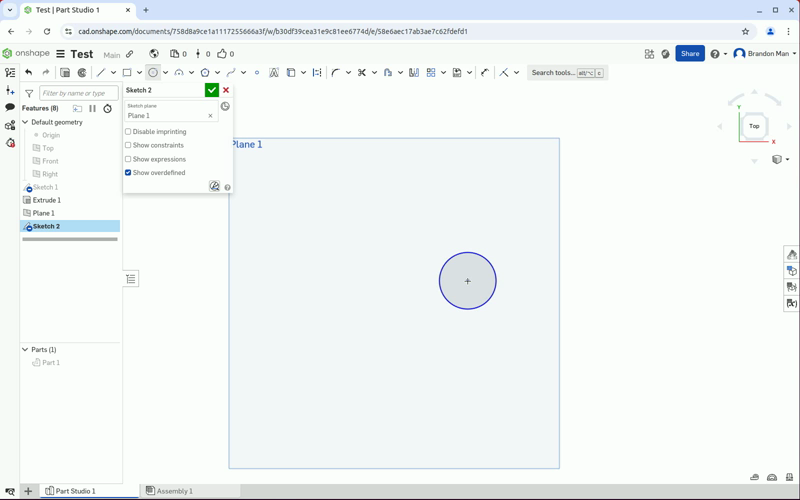
click(467, 280)
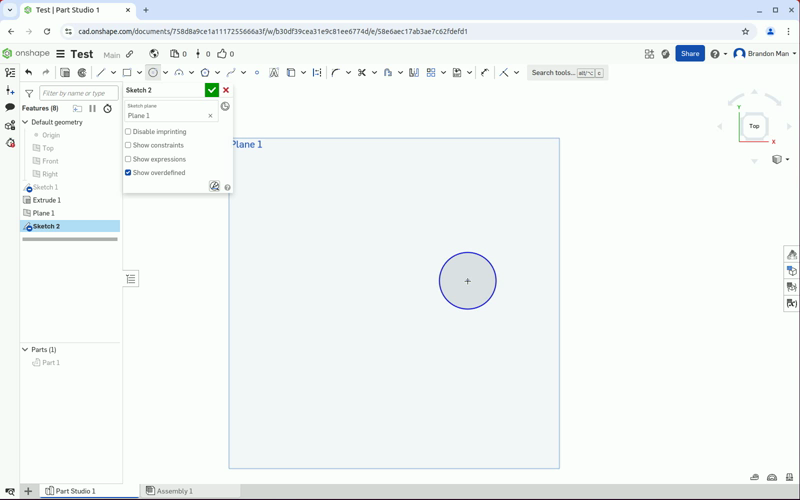
scroll(-6)
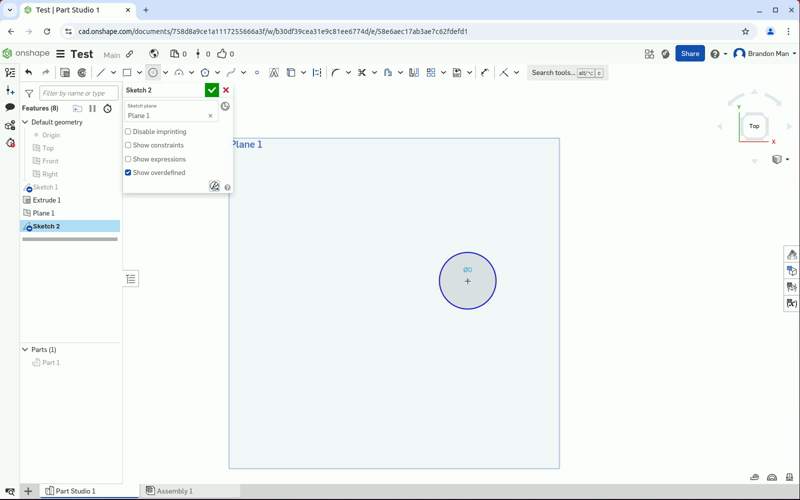
scroll(-6)
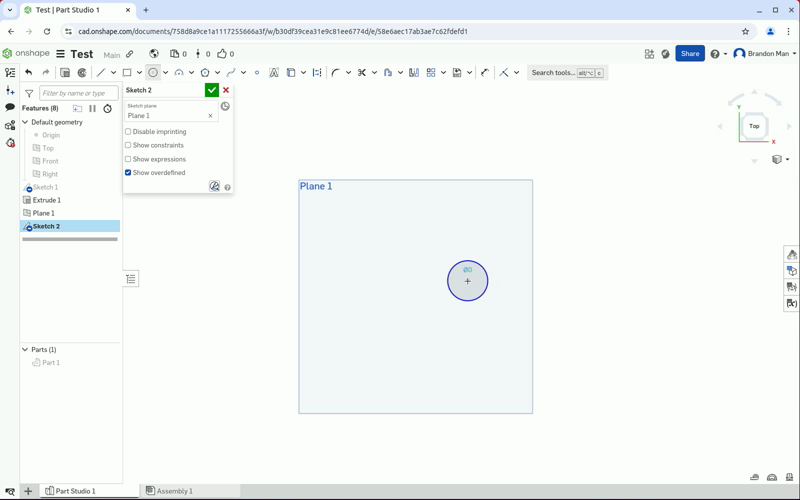
scroll(-6)
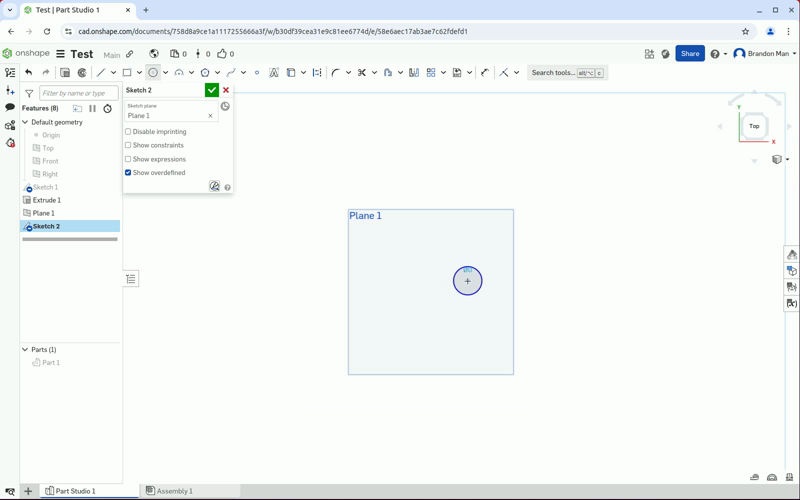
scroll(-6)
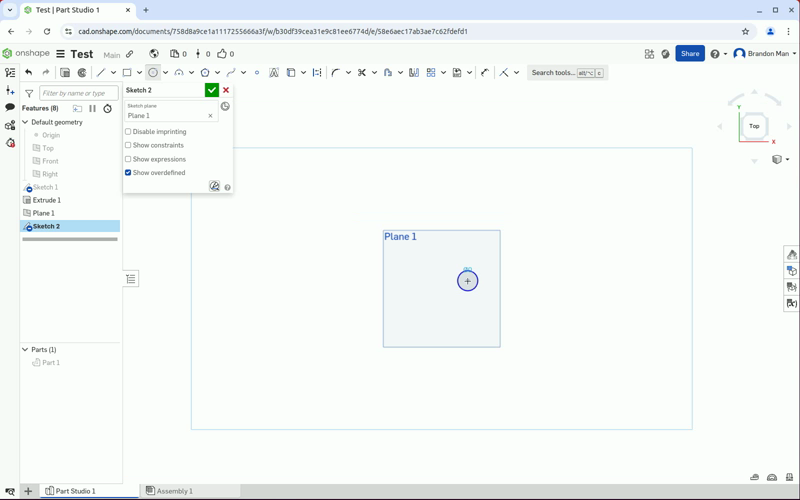
scroll(-6)
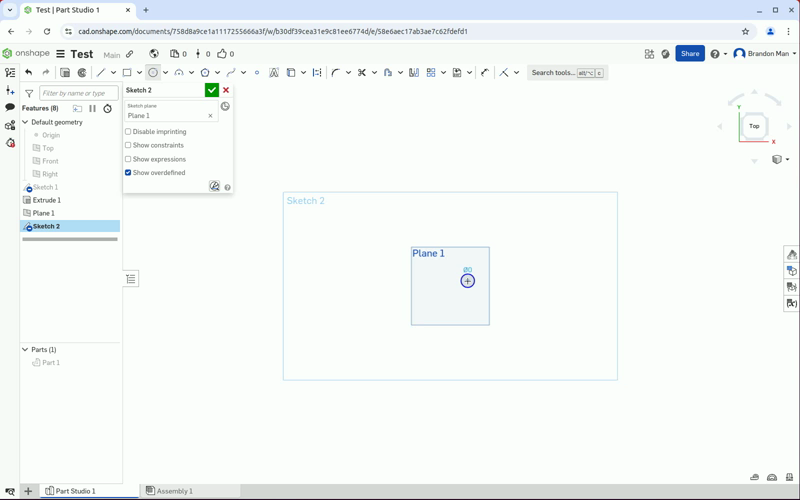
scroll(-6)
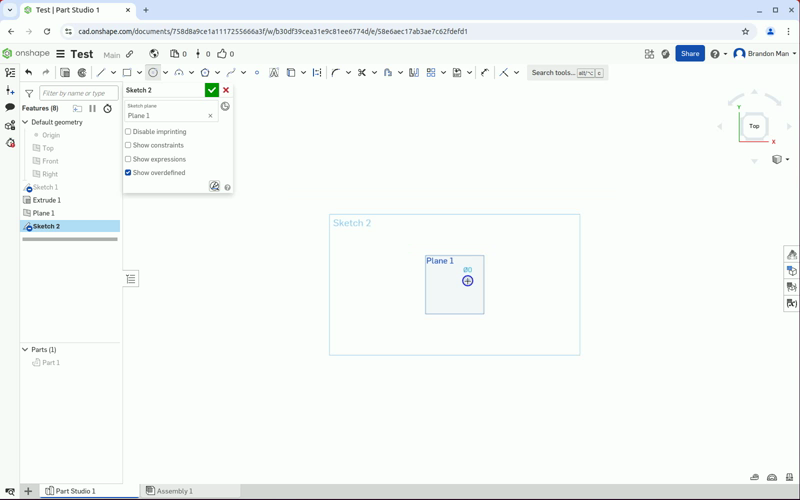
scroll(-6)
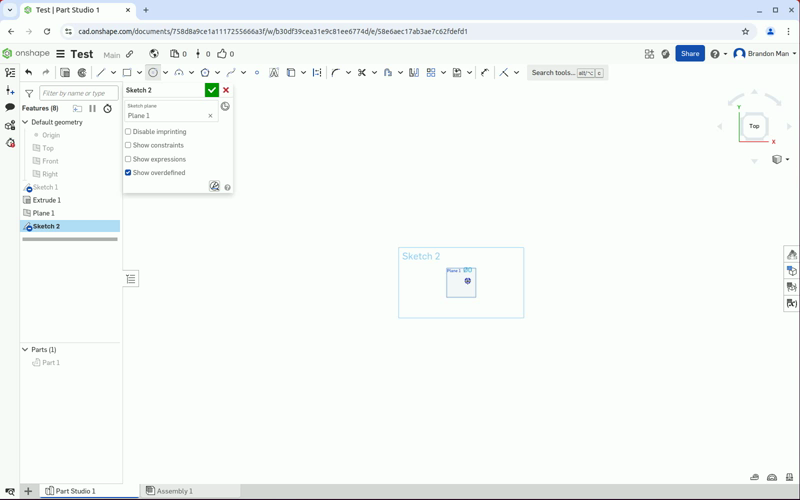
key_up(shift)
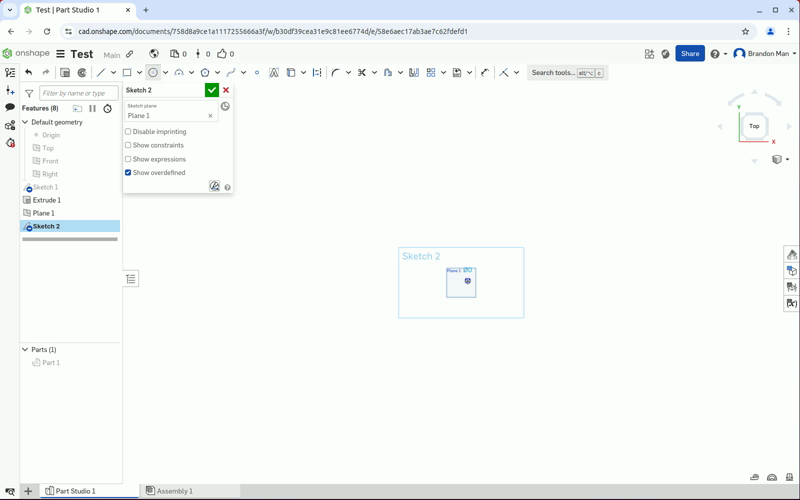
mouse_move(469, 280)
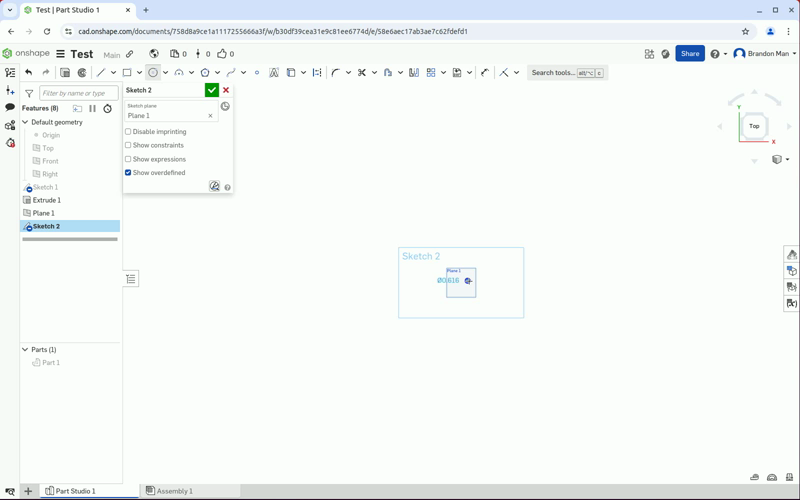
scroll(6)
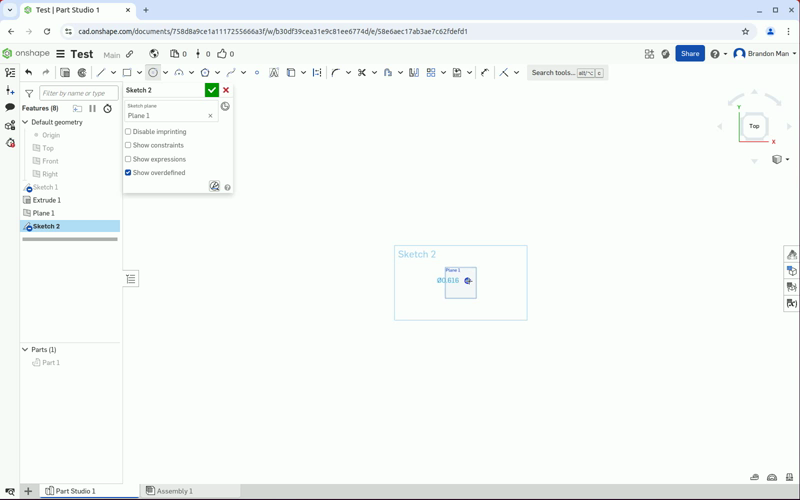
scroll(6)
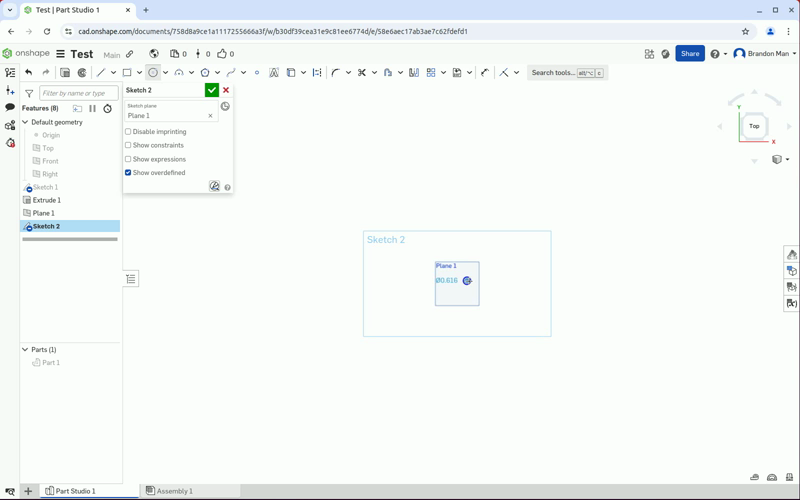
scroll(6)
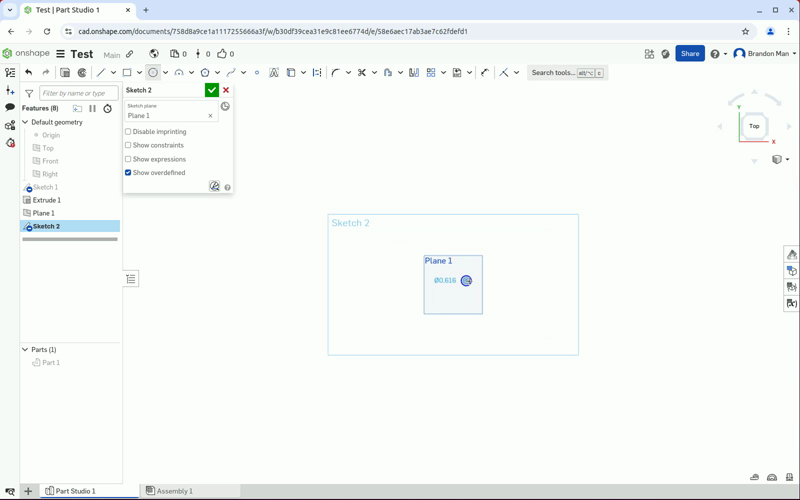
scroll(6)
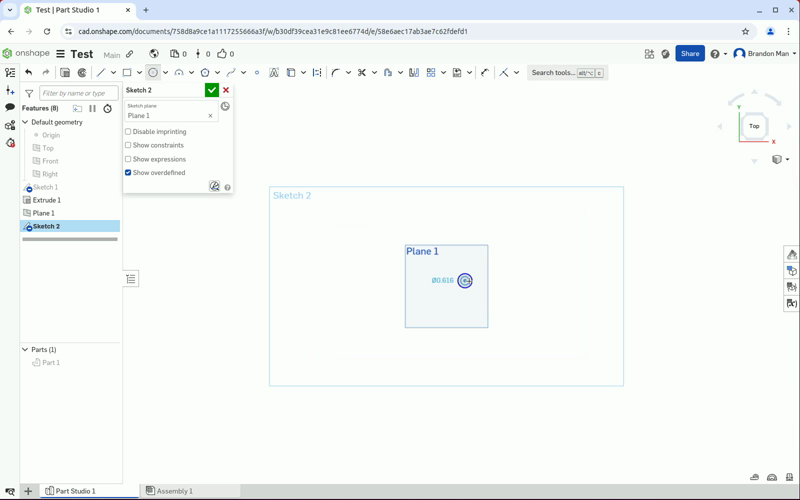
scroll(6)
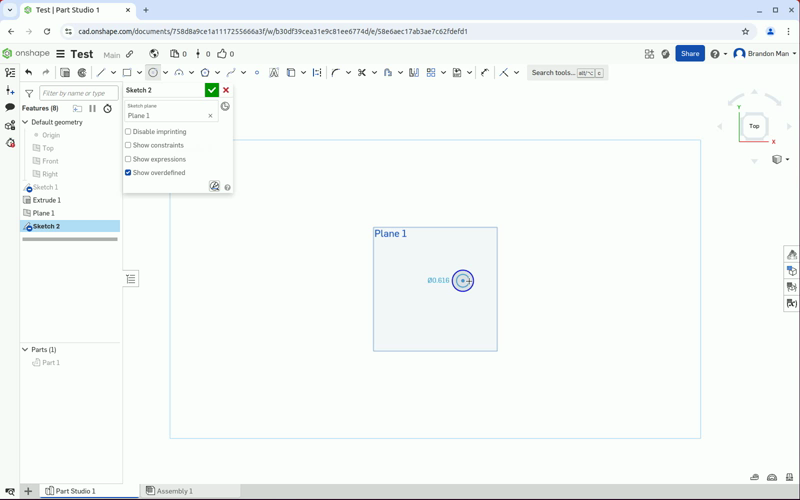
scroll(6)
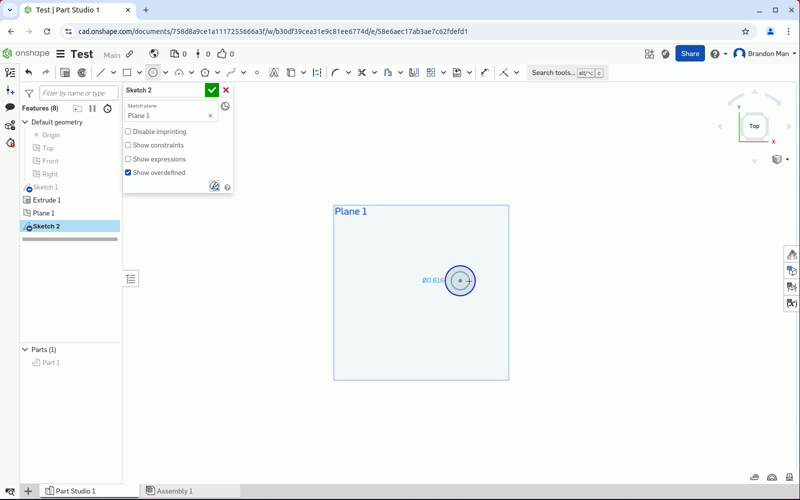
scroll(6)
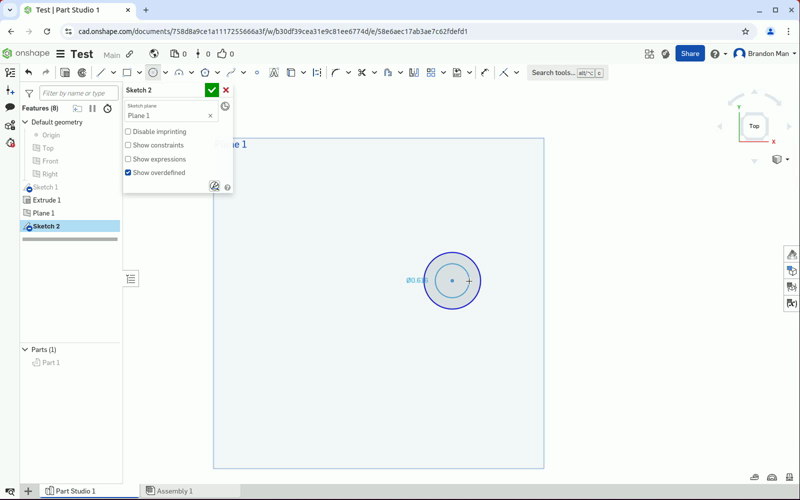
click(469, 280)
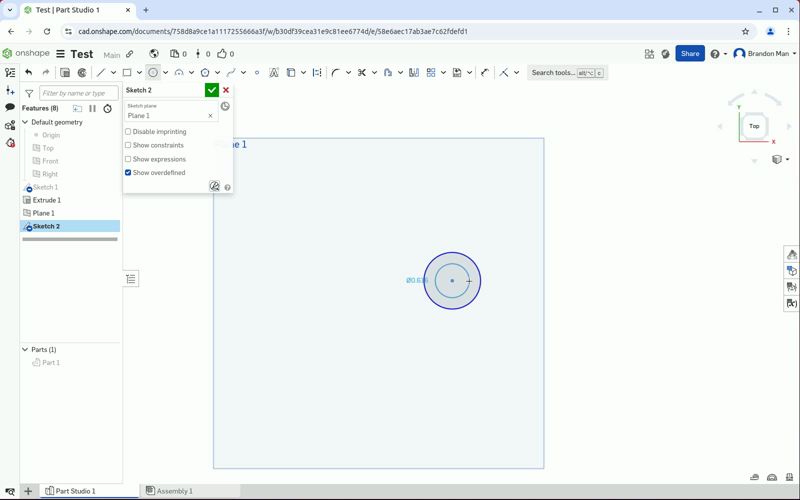
scroll(-6)
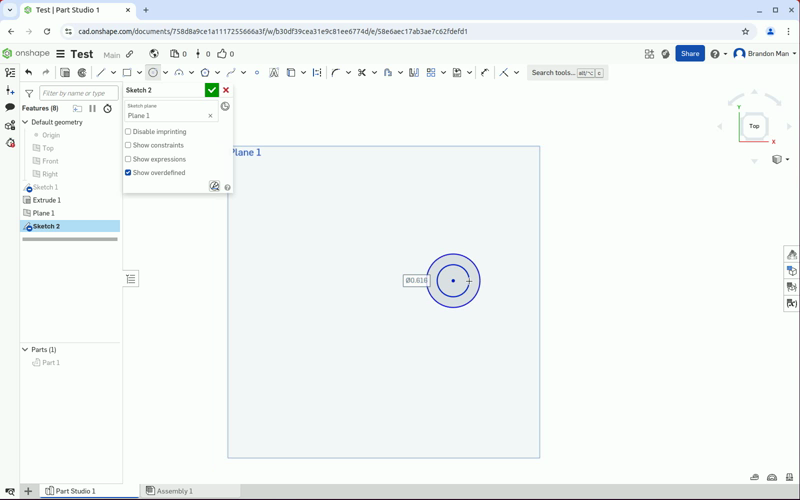
scroll(-6)
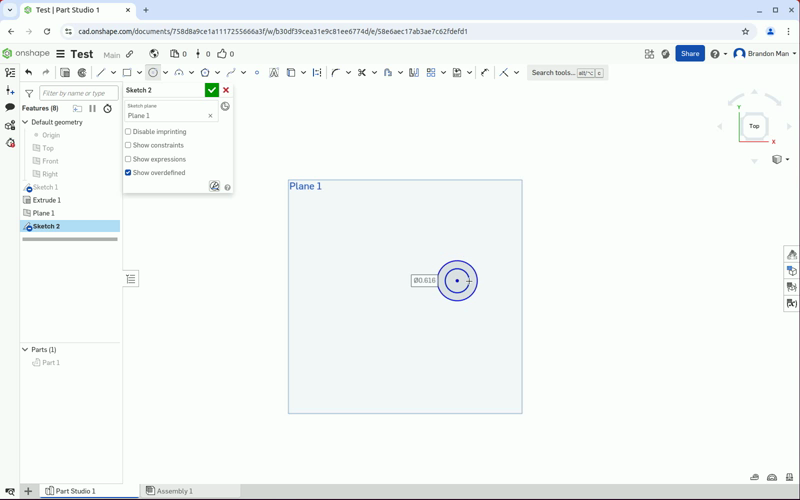
scroll(-6)
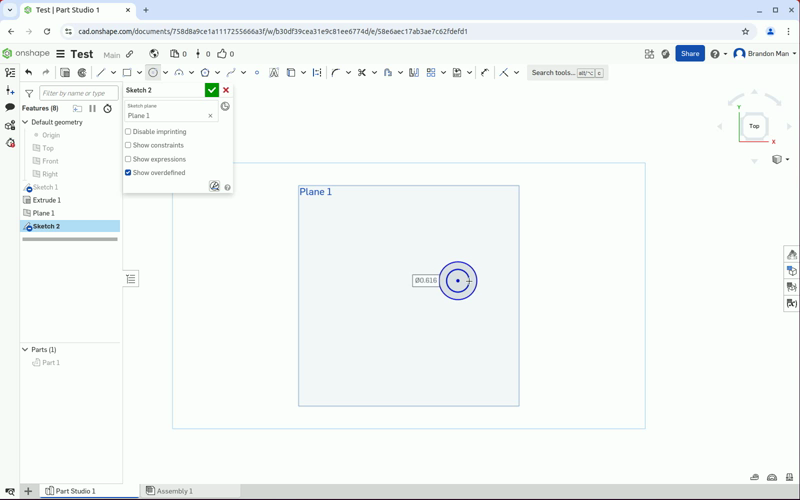
scroll(-6)
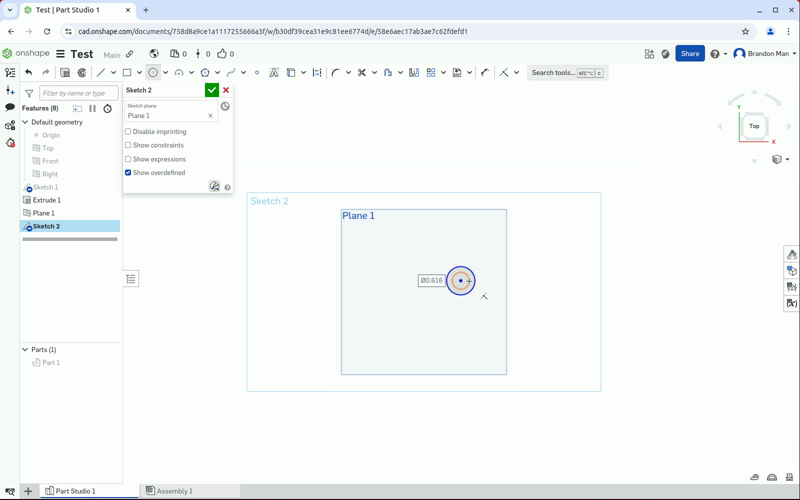
scroll(-6)
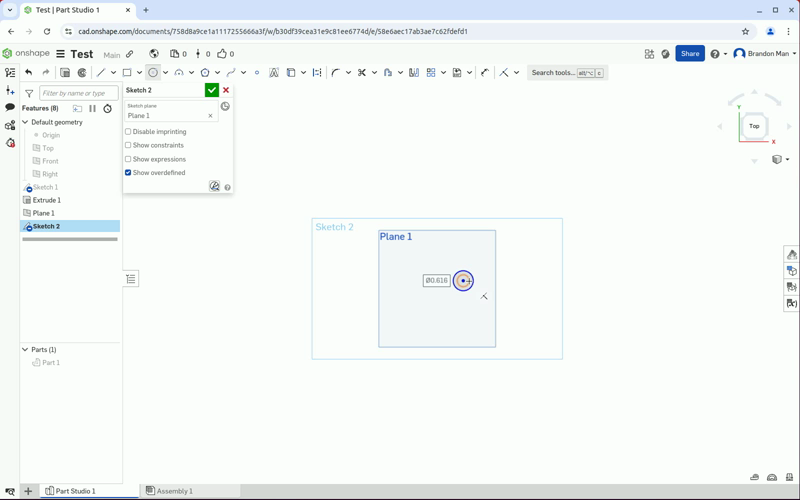
scroll(-6)
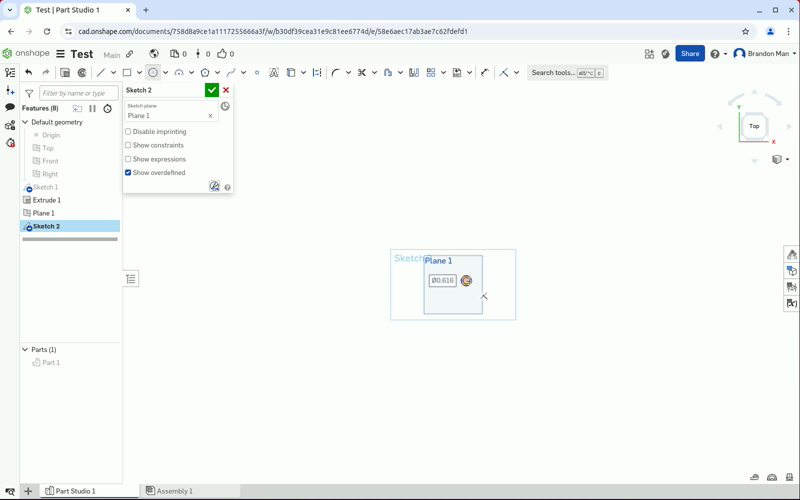
scroll(-6)
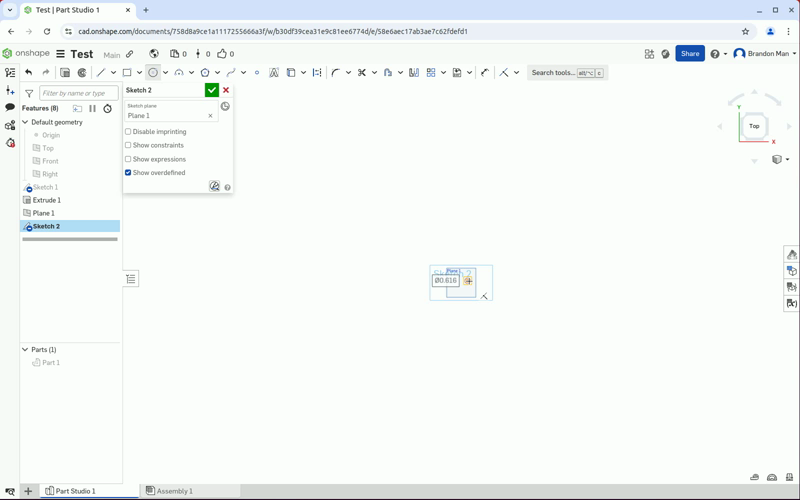
key(esc)
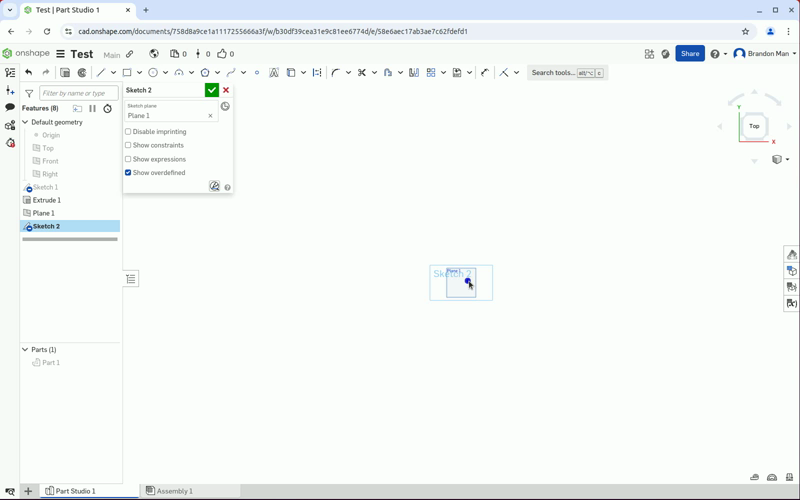
mouse_move(469, 281)
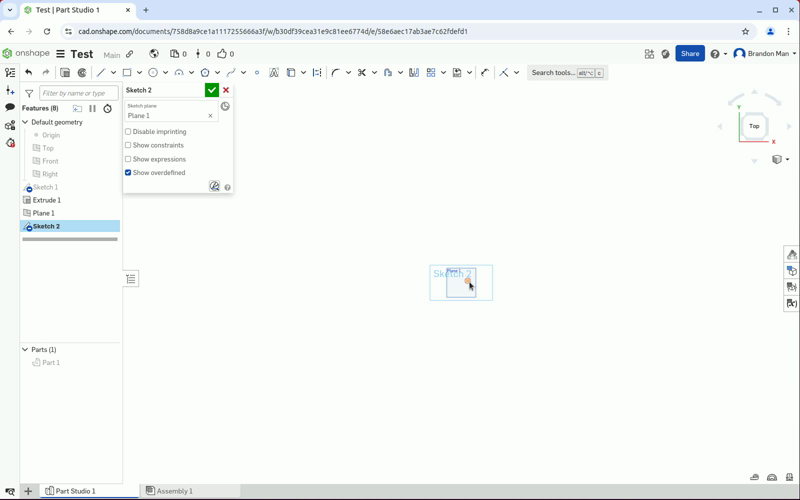
scroll(6)
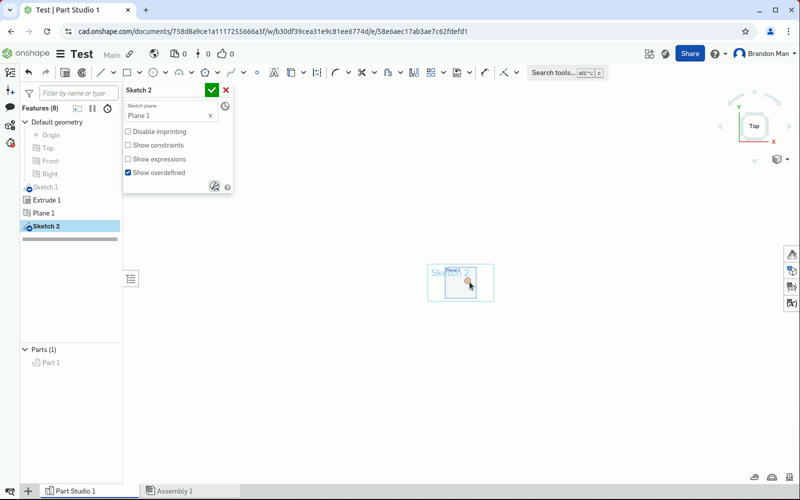
scroll(6)
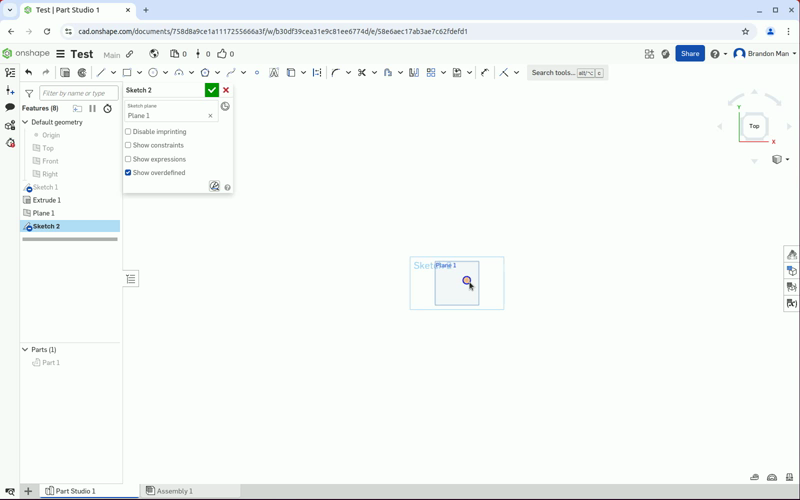
scroll(6)
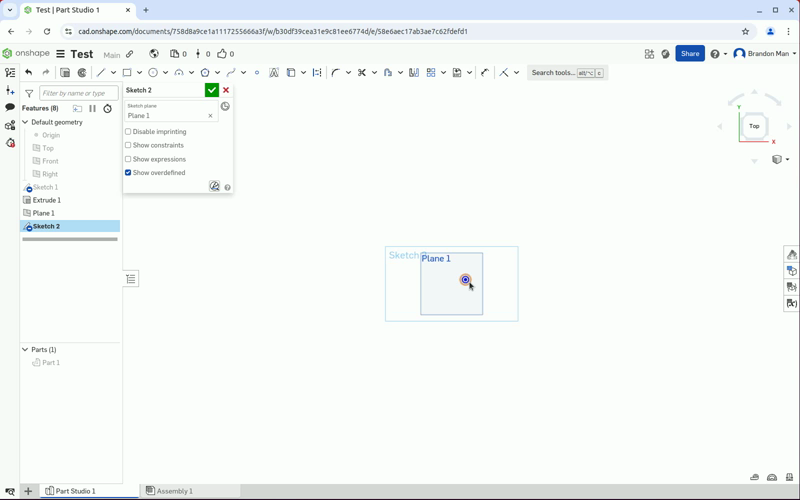
scroll(6)
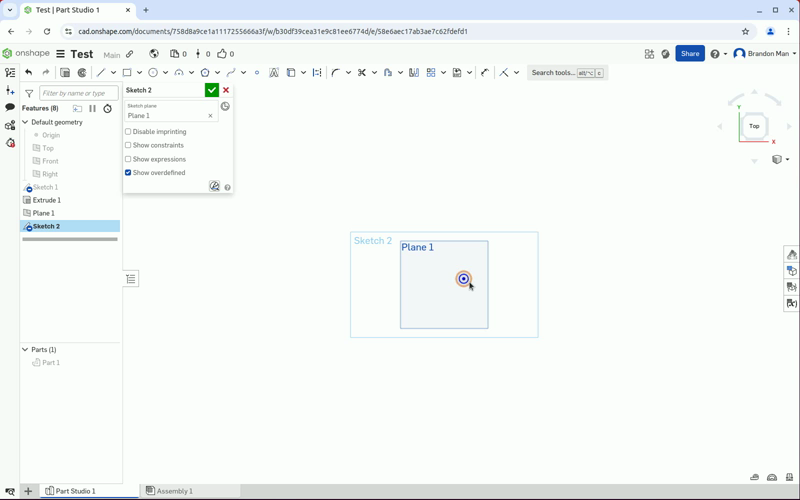
scroll(6)
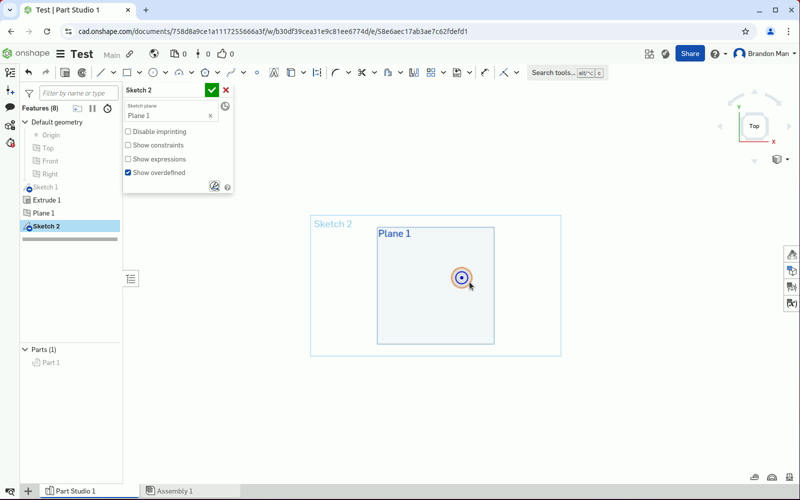
scroll(6)
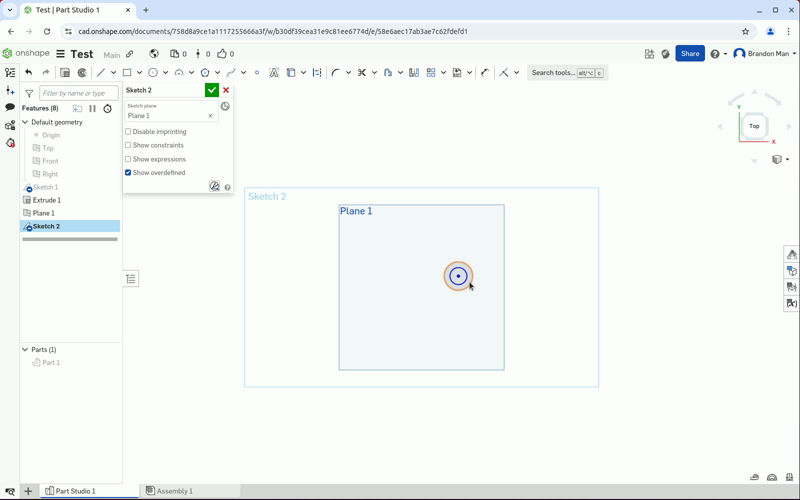
scroll(6)
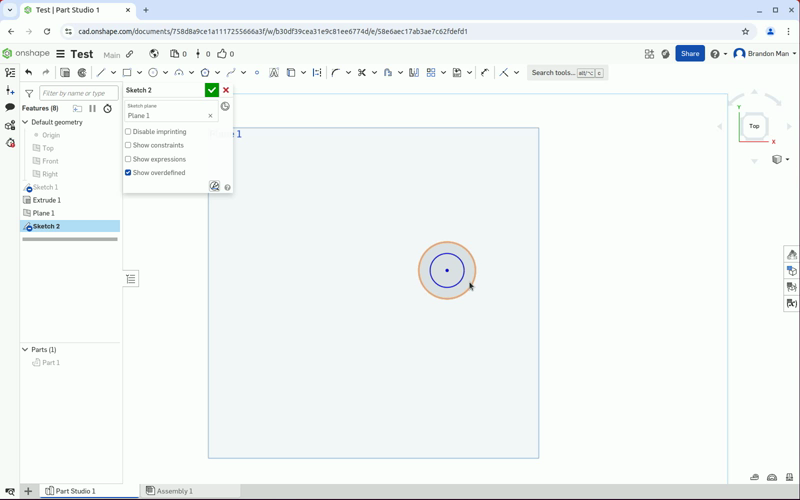
click(469, 281)
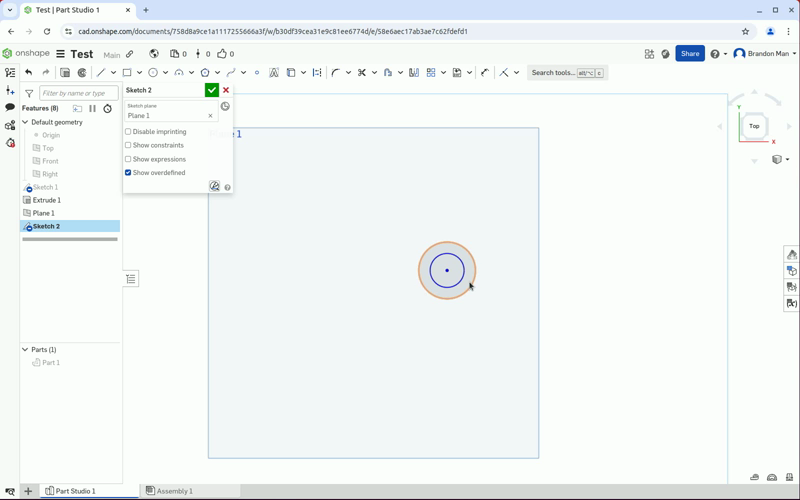
scroll(-6)
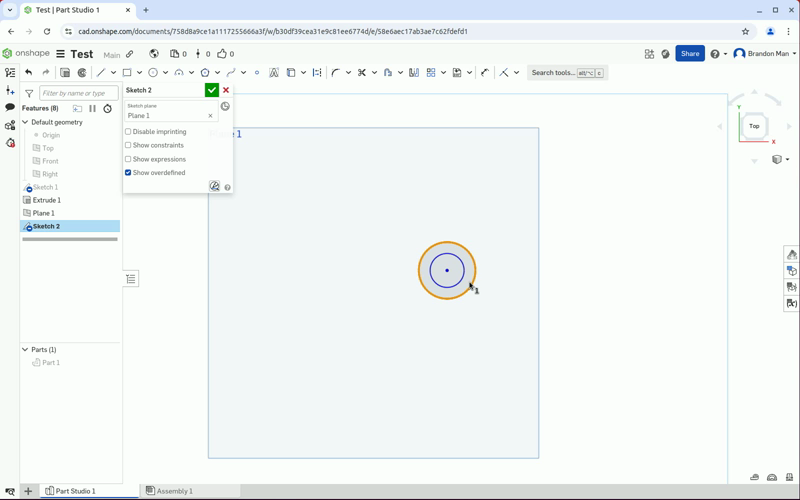
scroll(-6)
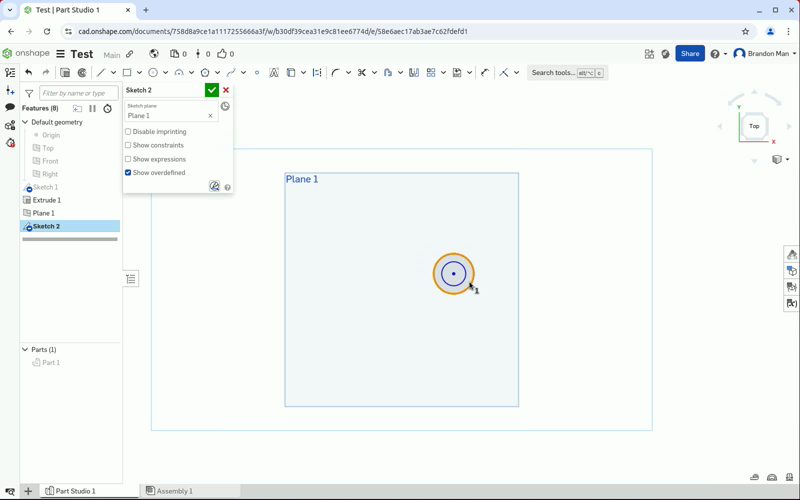
scroll(-6)
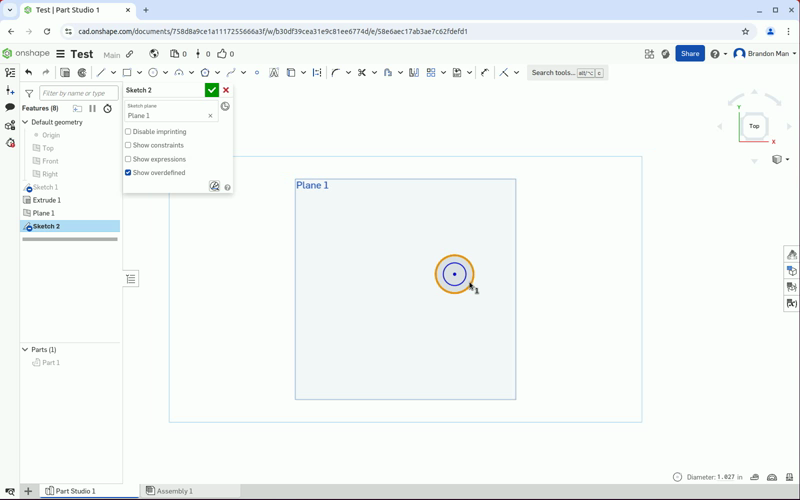
scroll(-6)
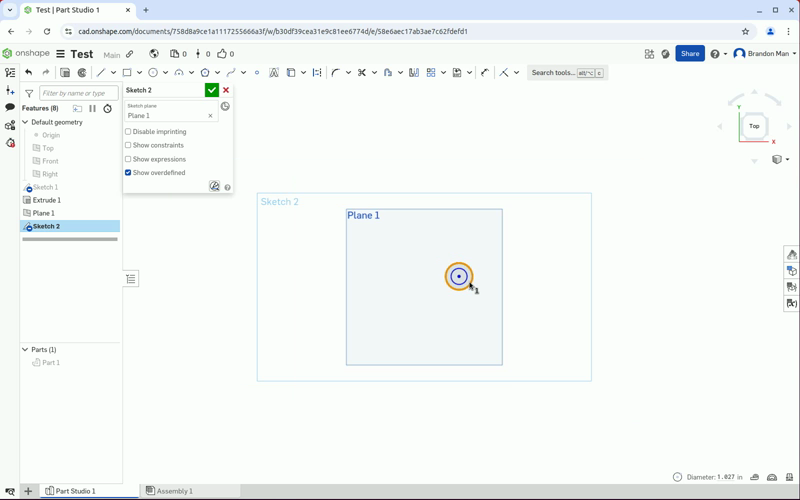
scroll(-6)
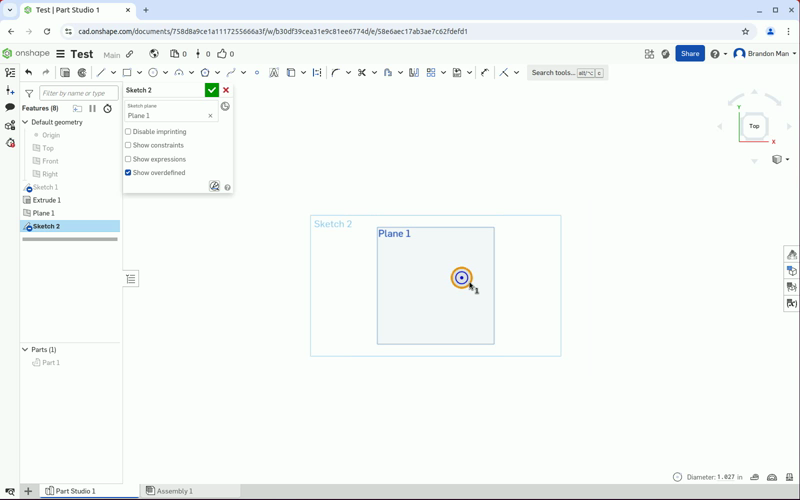
scroll(-6)
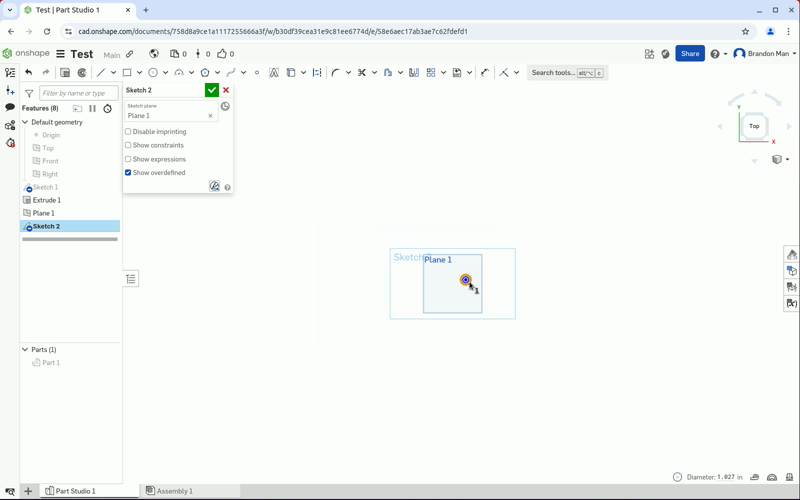
scroll(-6)
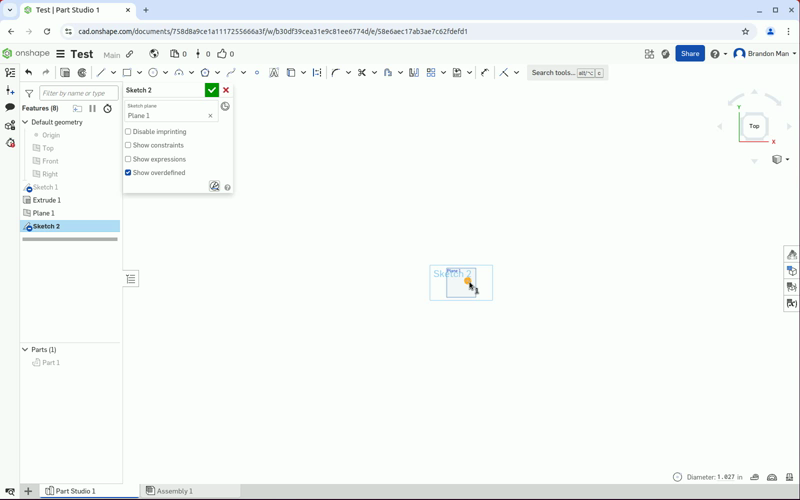
mouse_move(73, 352)
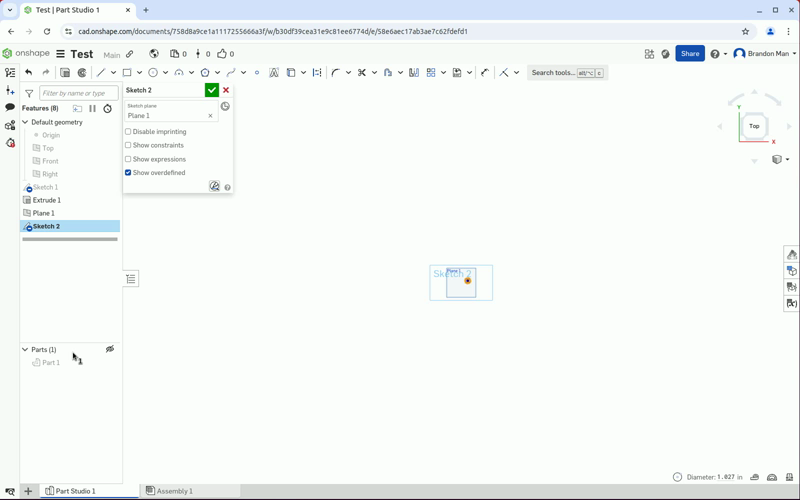
key(shift+y)
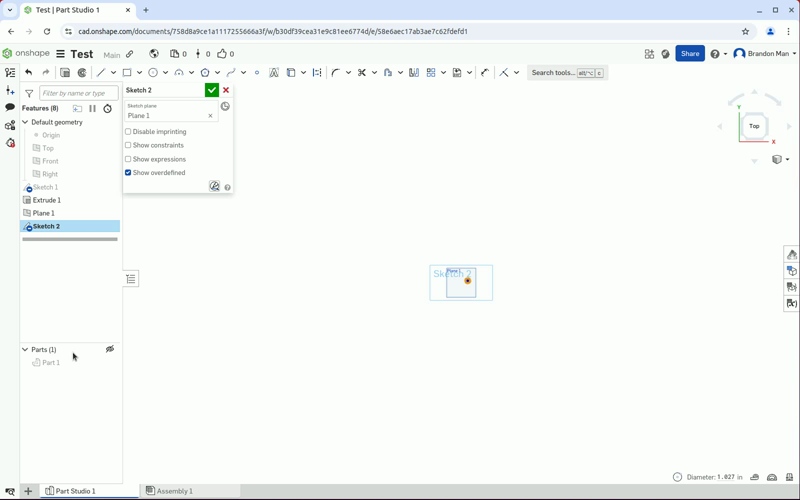
key(shift+e)
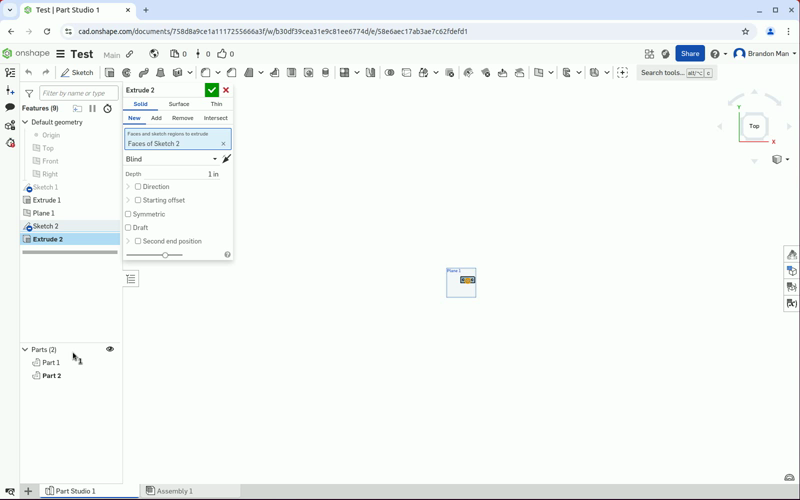
mouse_move(143, 106)
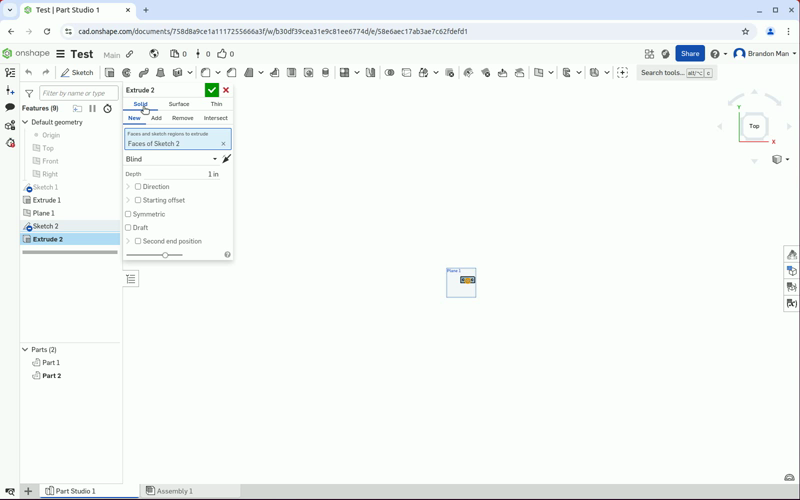
click(143, 106)
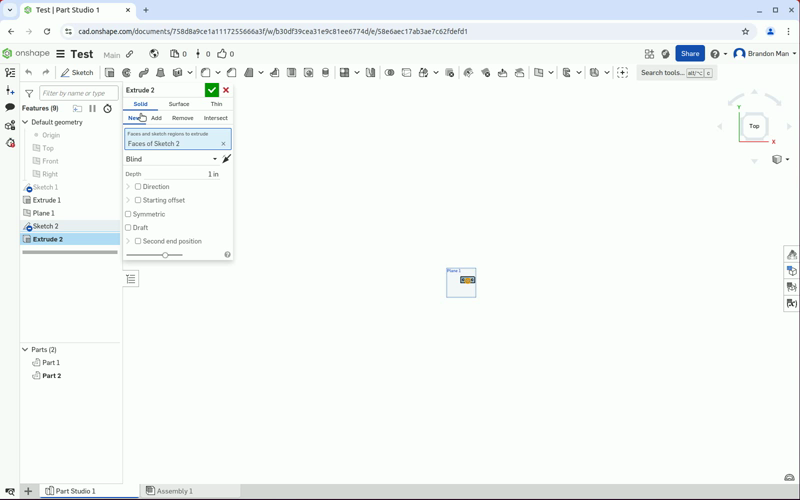
mouse_move(137, 120)
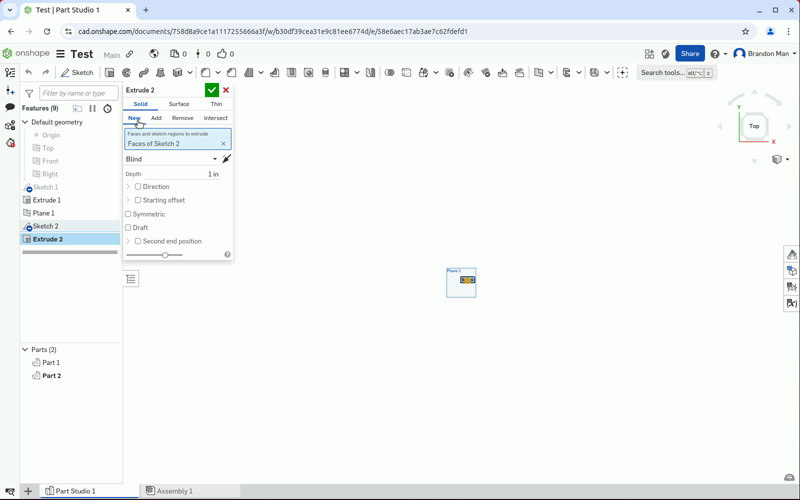
click(137, 120)
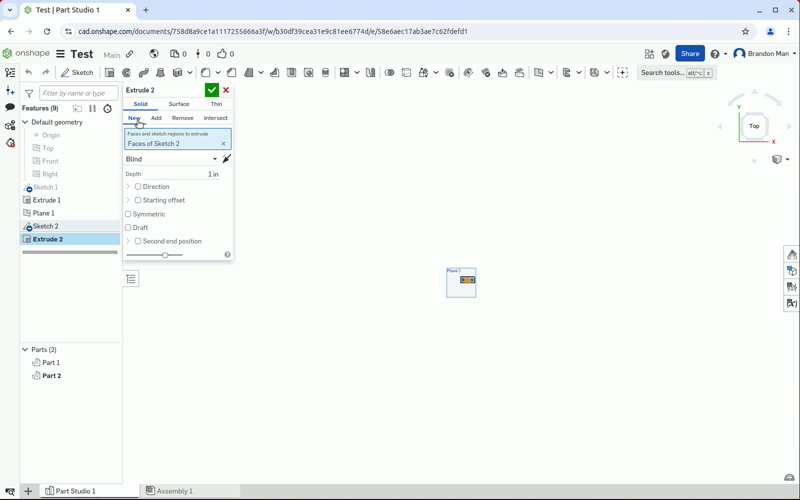
key(tab, 4)
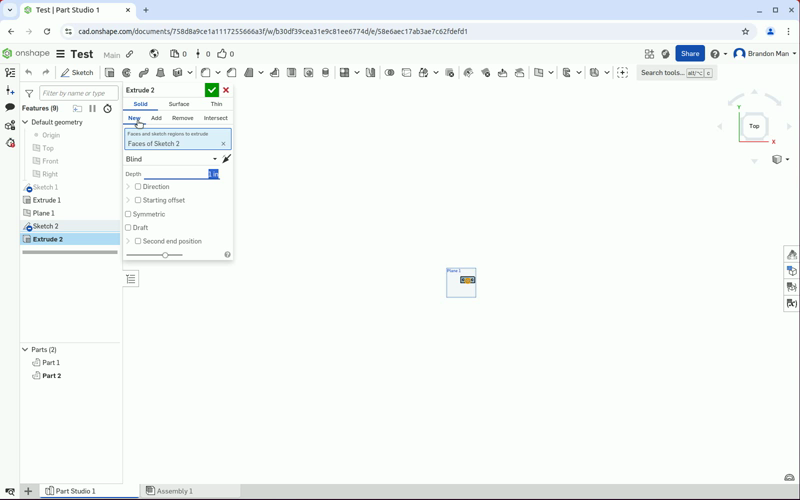
text(22.868)
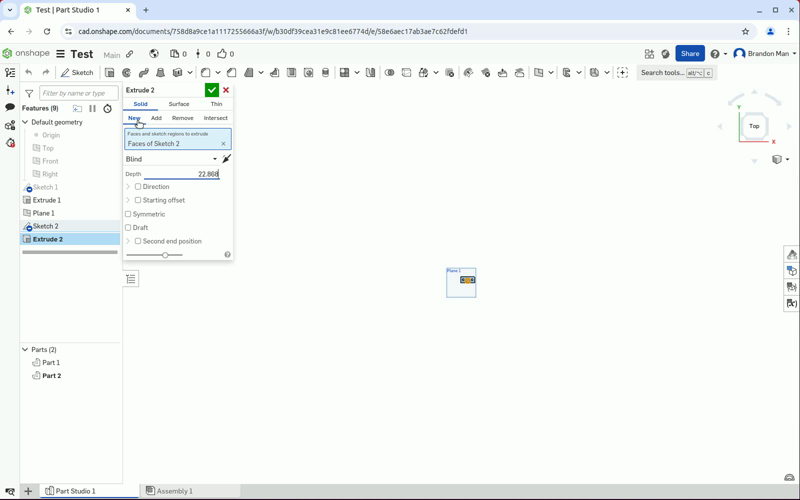
key(enter)
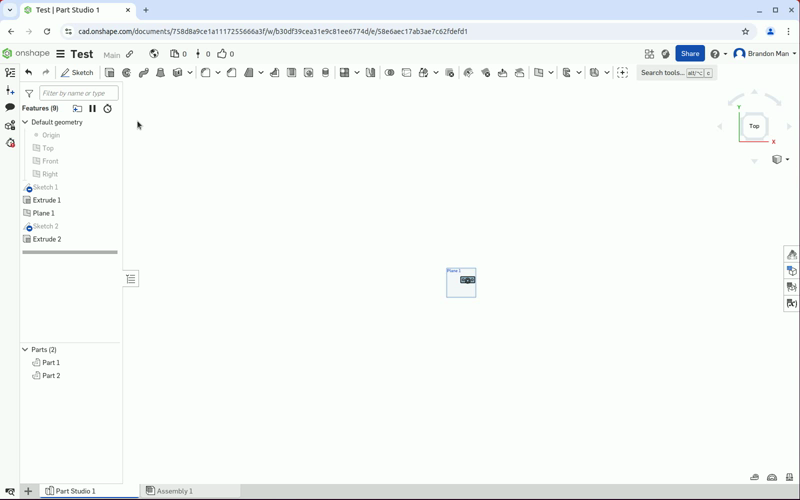
key(shift+h)
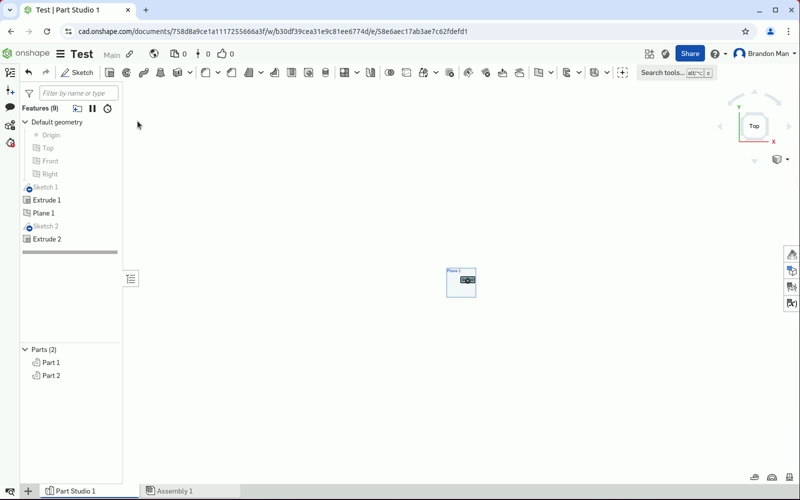
key(shift+h)
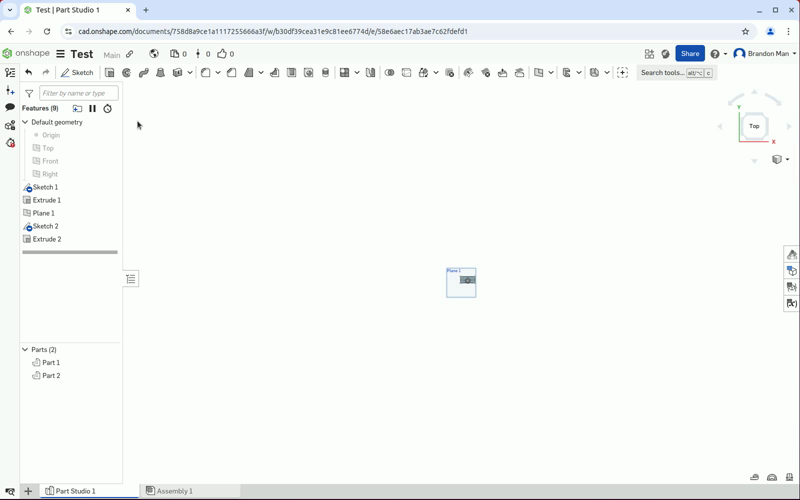
key(shift+7)
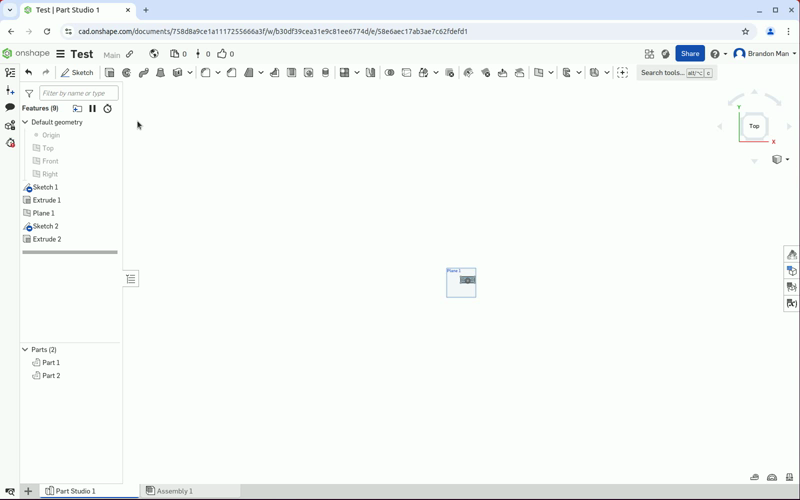
key(up, 3)
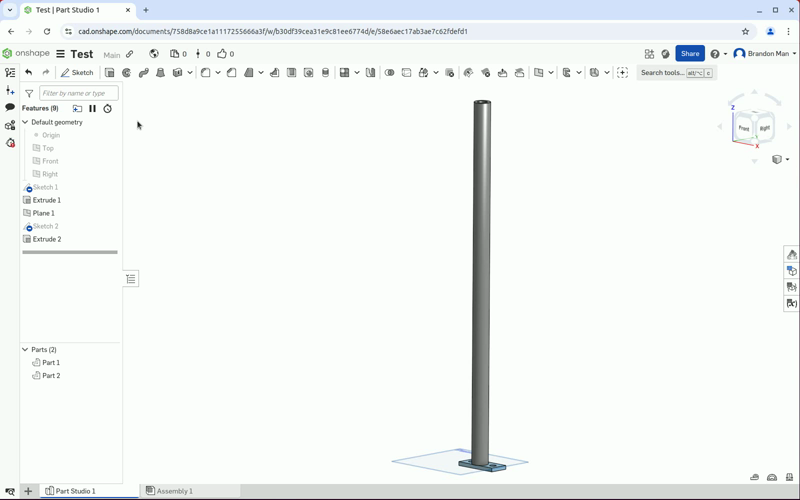
key(left, 3)
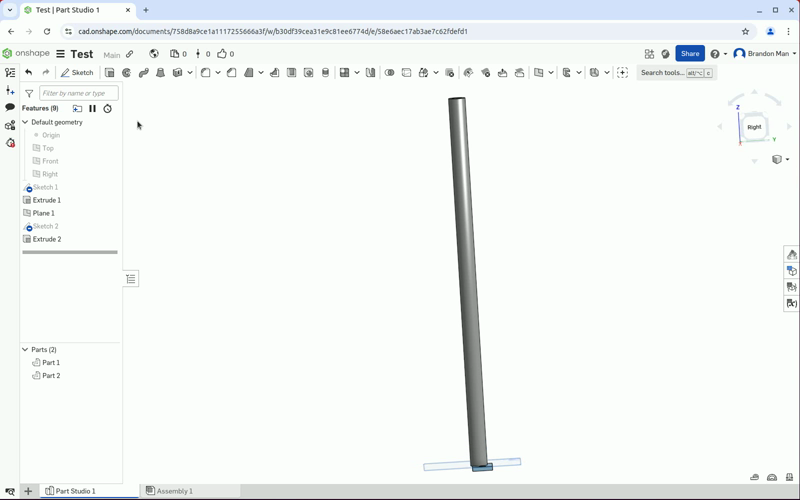
key(right, 3)
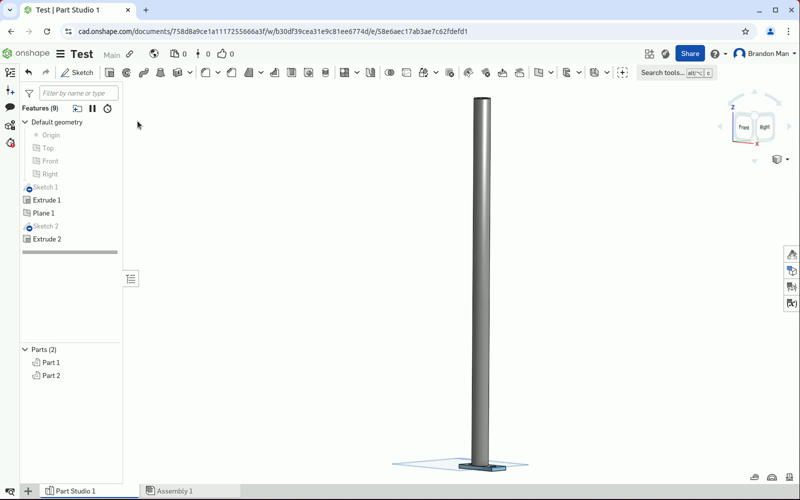
key(down, 3)
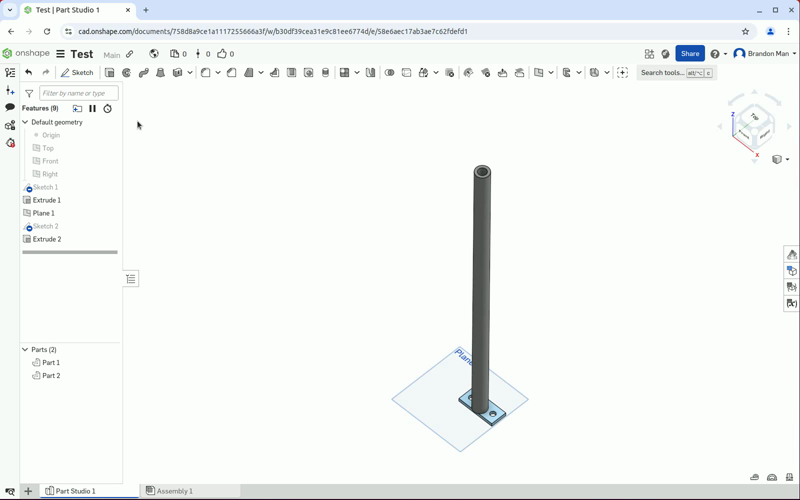
mouse_move(73, 189)
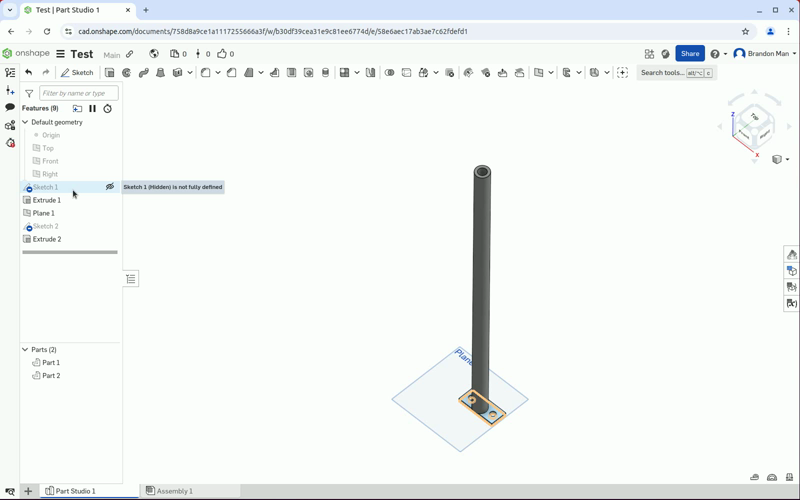
click(73, 189)